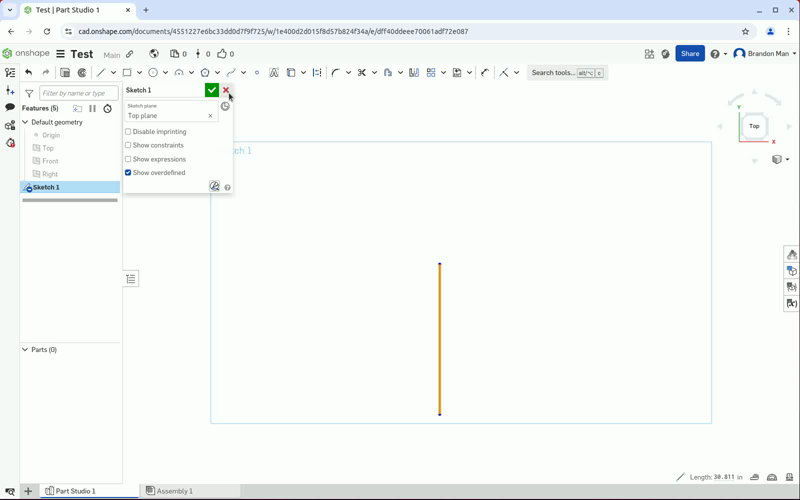
key(shift+h)
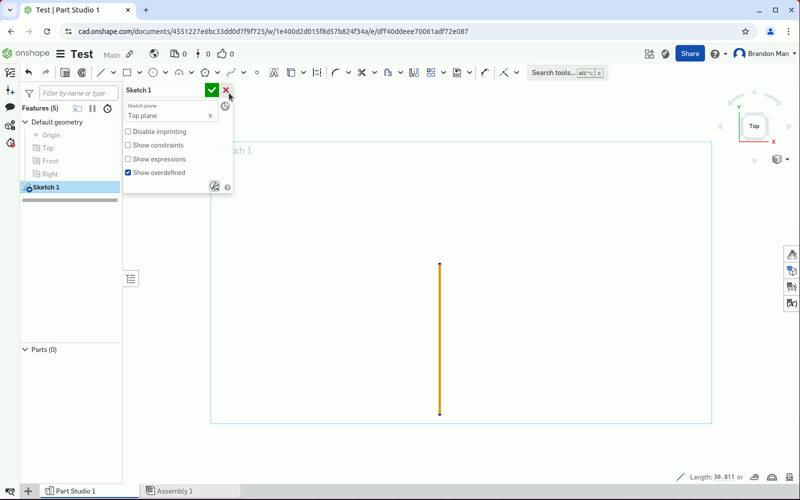
key(shift+s)
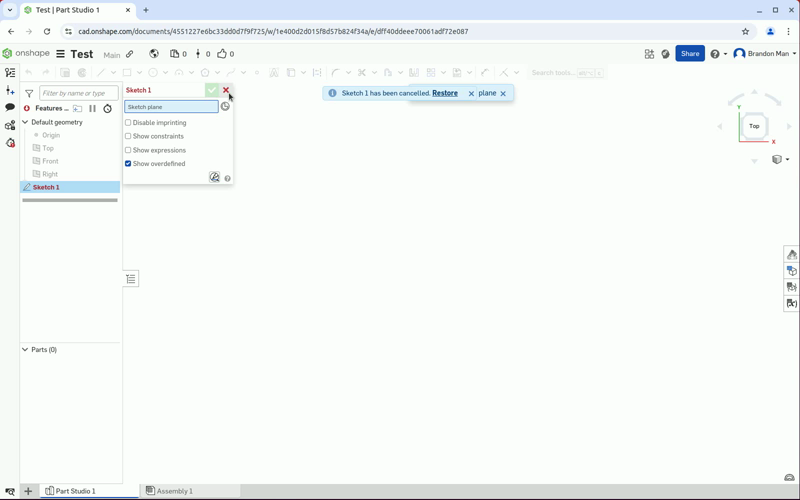
mouse_move(73, 150)
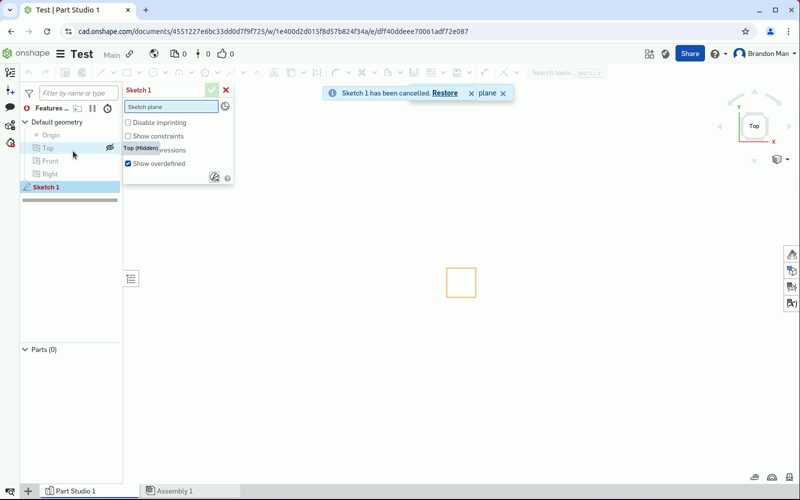
click(73, 150)
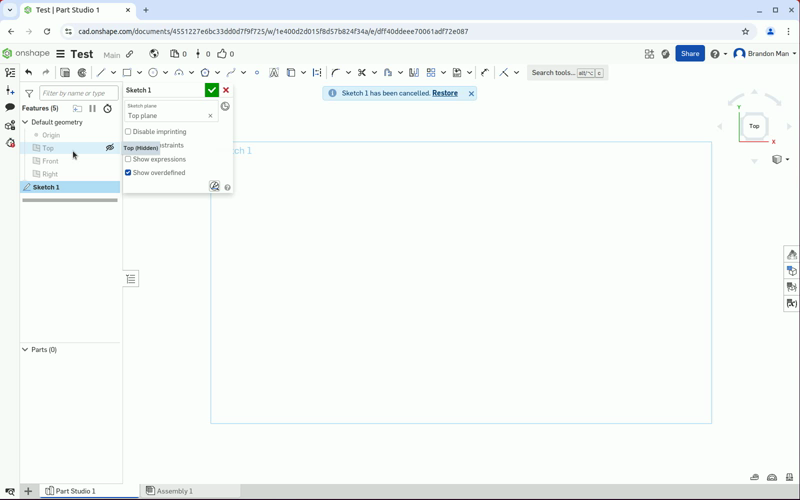
mouse_move(73, 352)
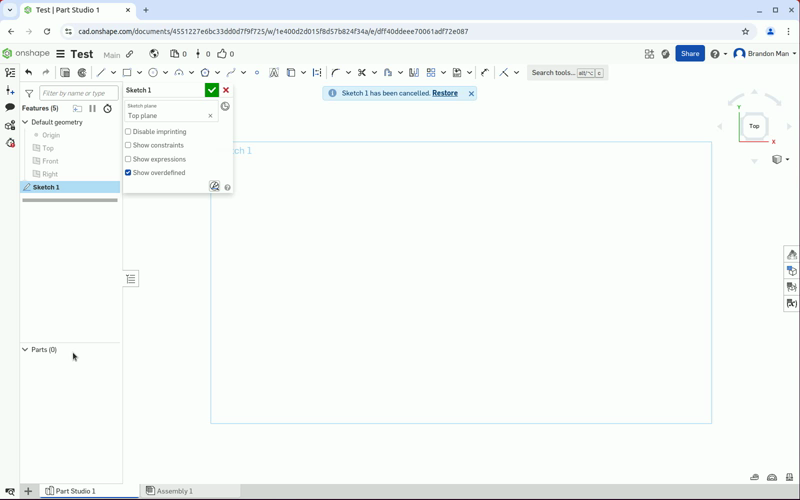
key(y)
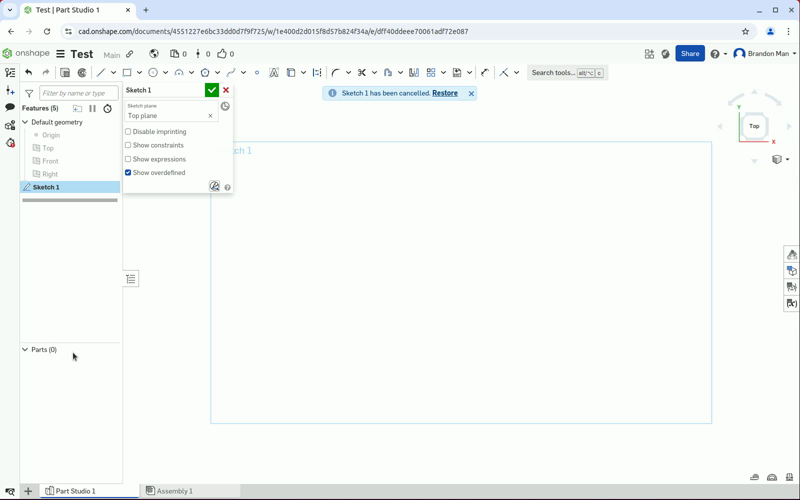
key(l)
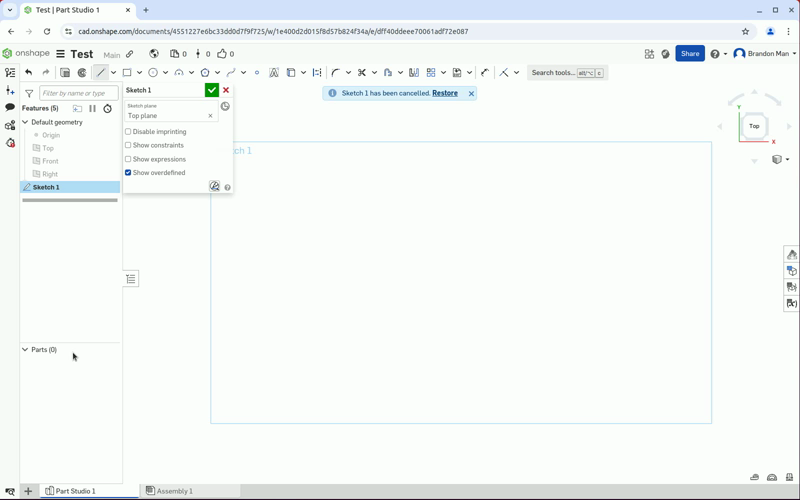
key_down(shift)
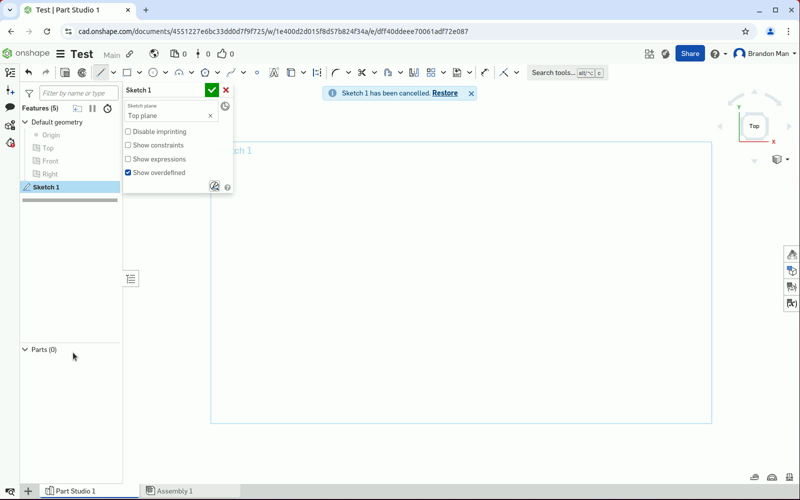
mouse_move(484, 320)
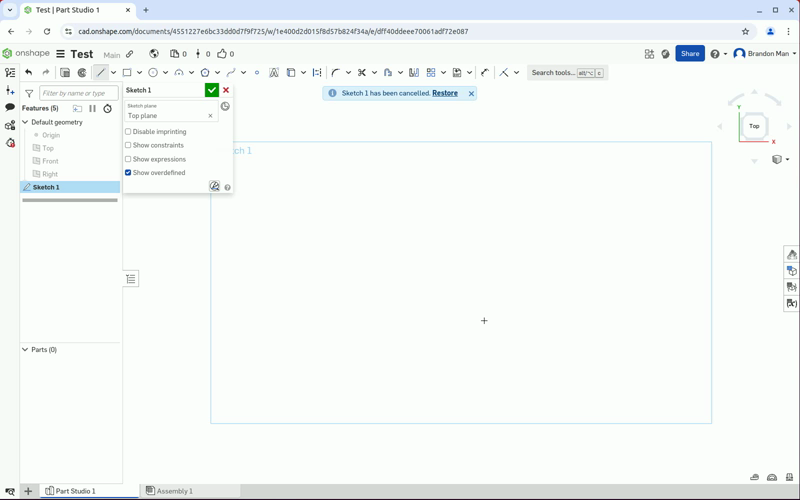
click(484, 320)
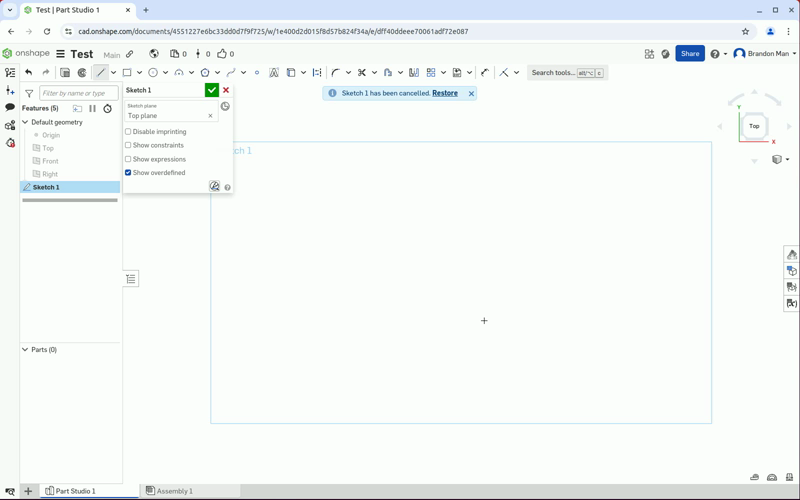
key_up(shift)
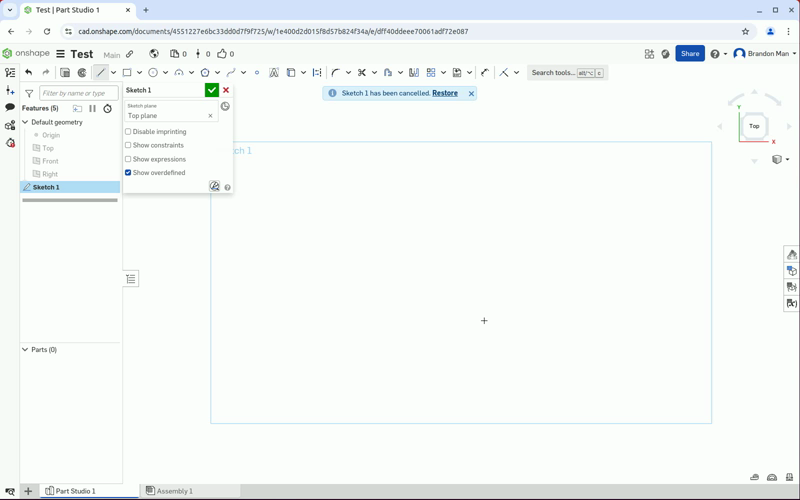
key_down(shift)
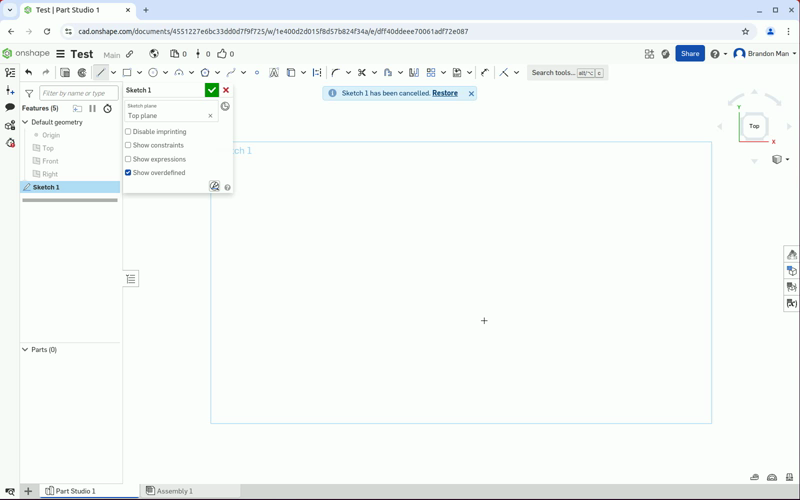
mouse_move(573, 320)
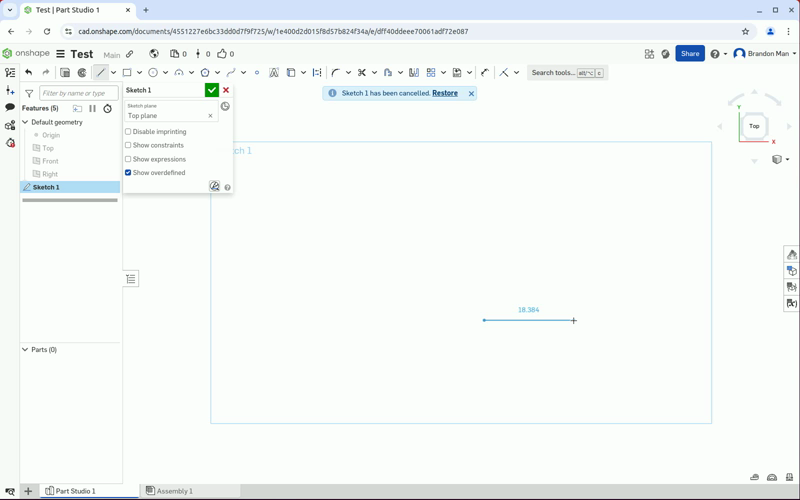
click(573, 320)
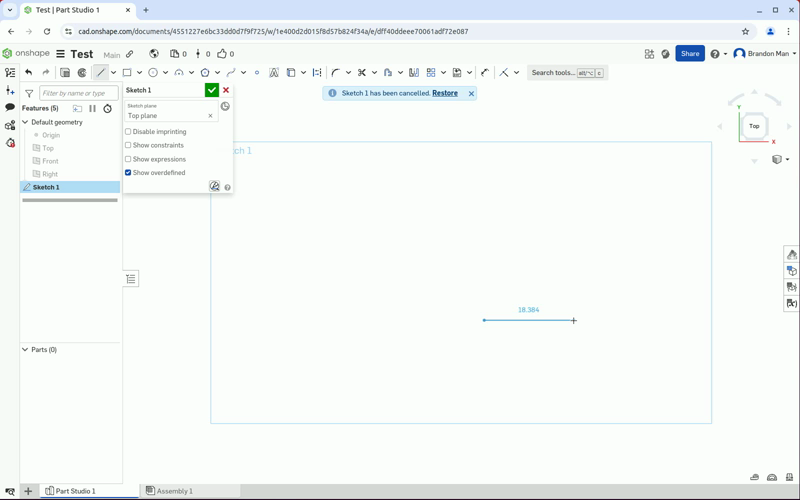
key_up(shift)
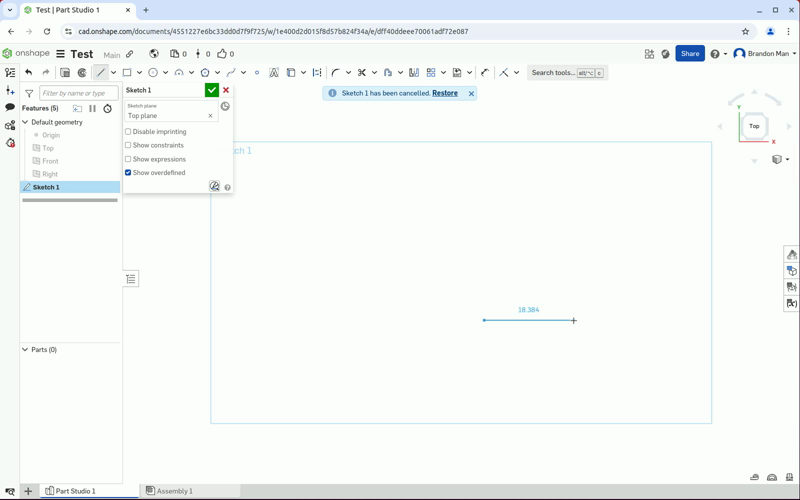
key_down(shift)
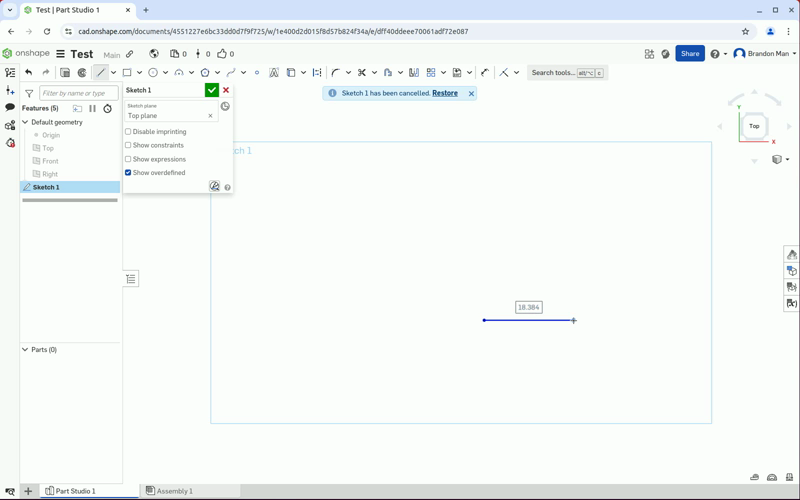
mouse_move(573, 231)
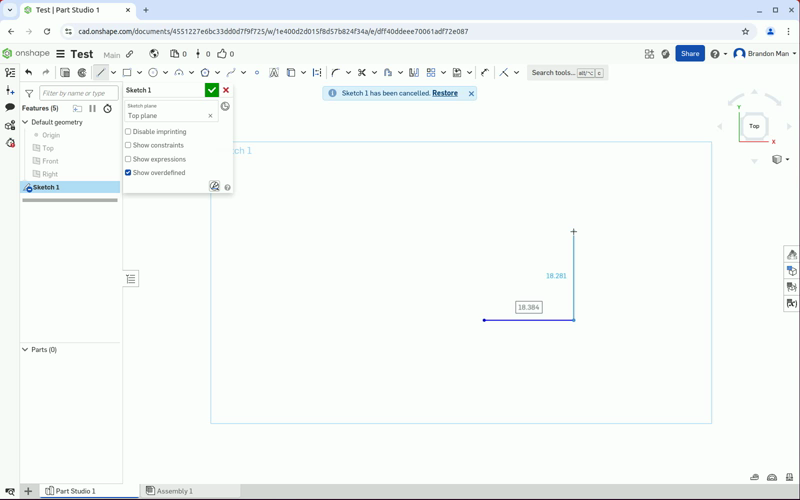
click(573, 231)
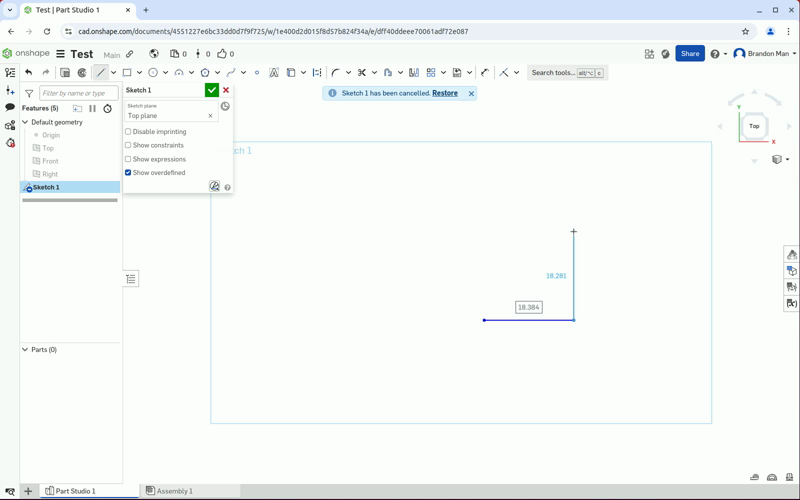
key_up(shift)
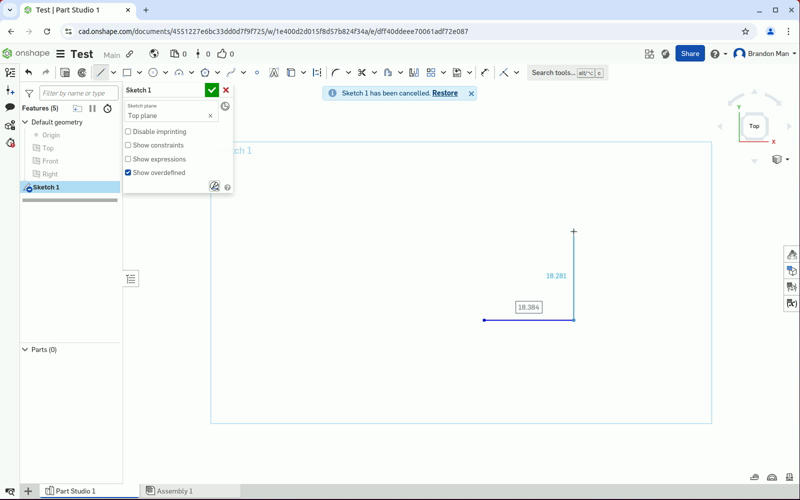
key_down(shift)
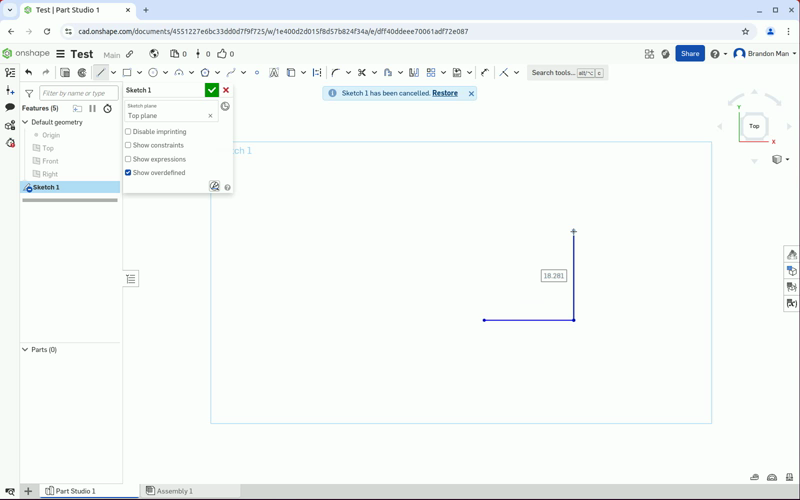
mouse_move(484, 231)
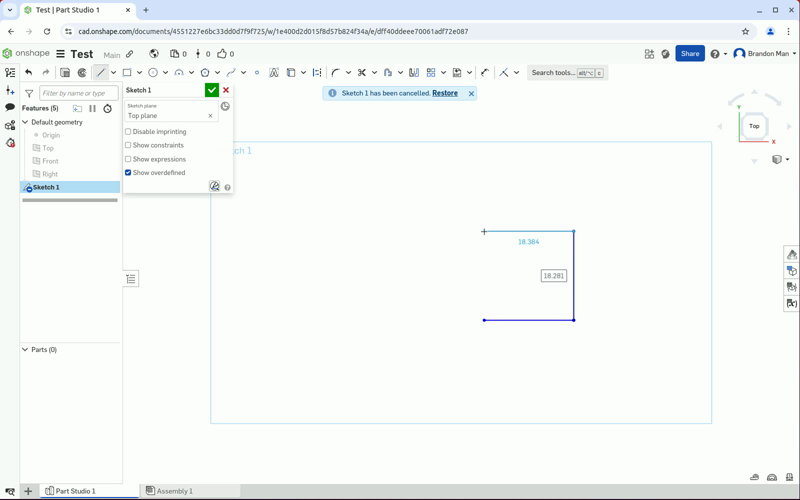
click(484, 231)
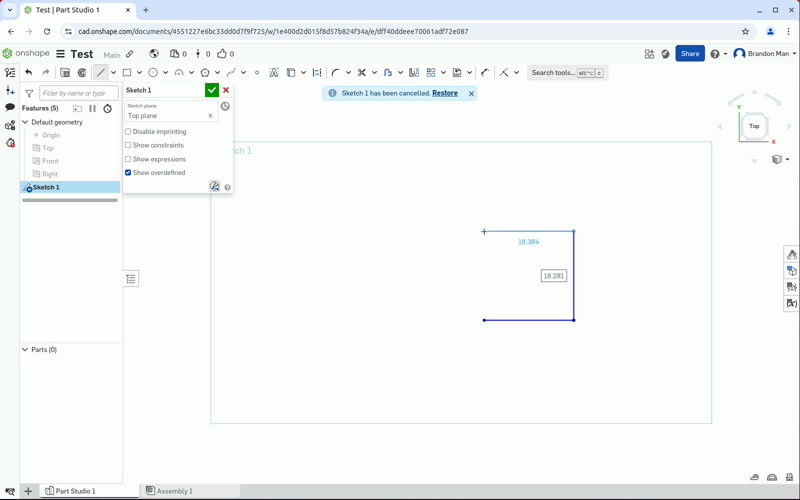
key_up(shift)
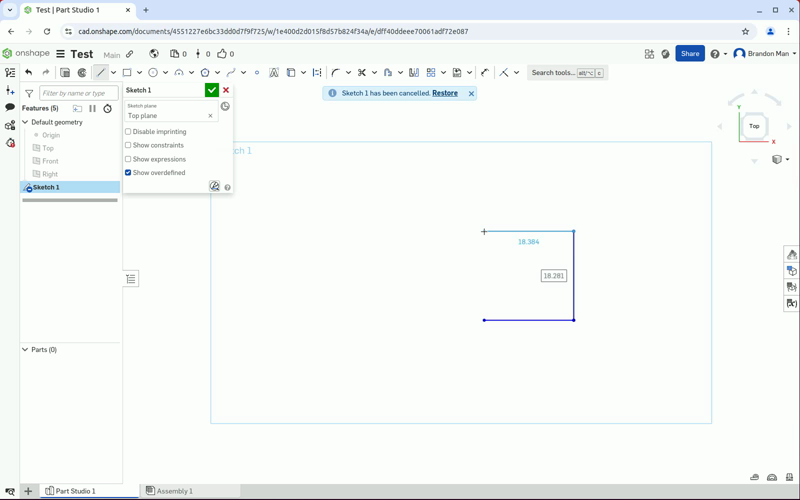
key_down(shift)
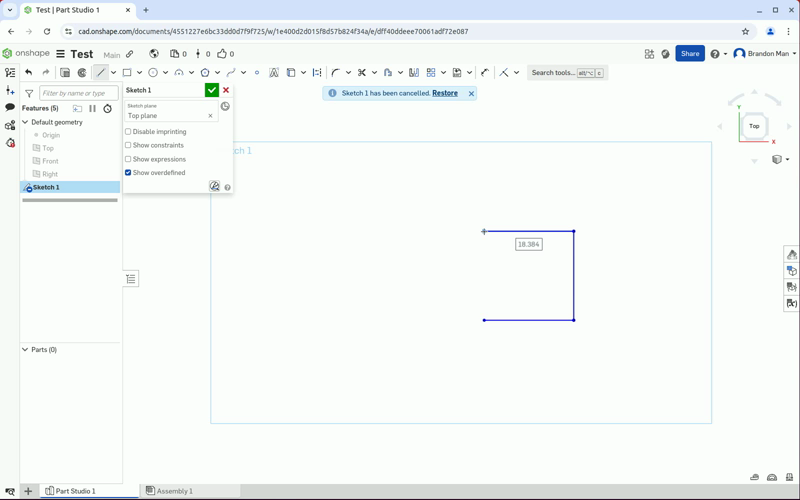
mouse_move(484, 320)
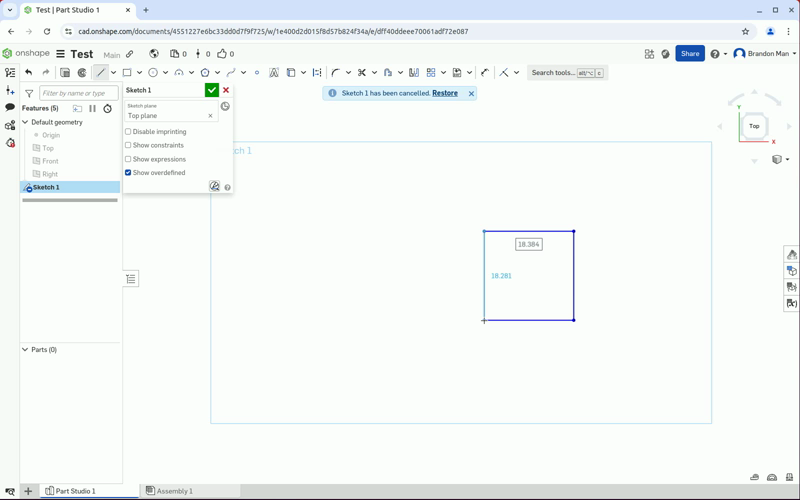
key_up(shift)
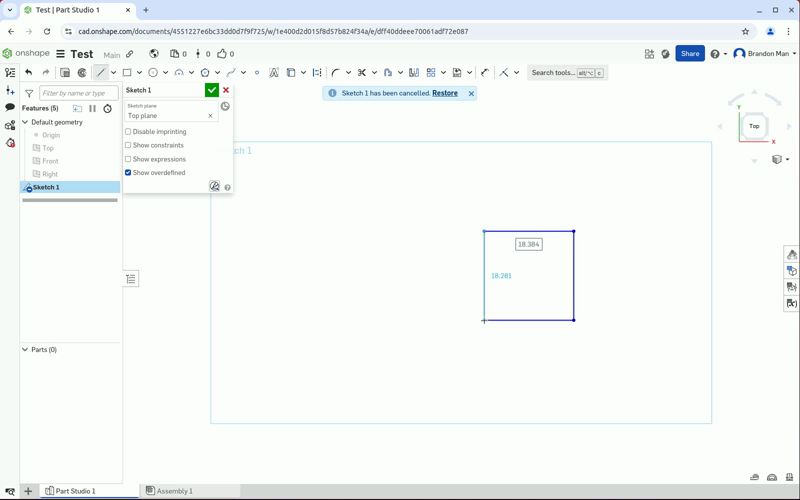
click(484, 320)
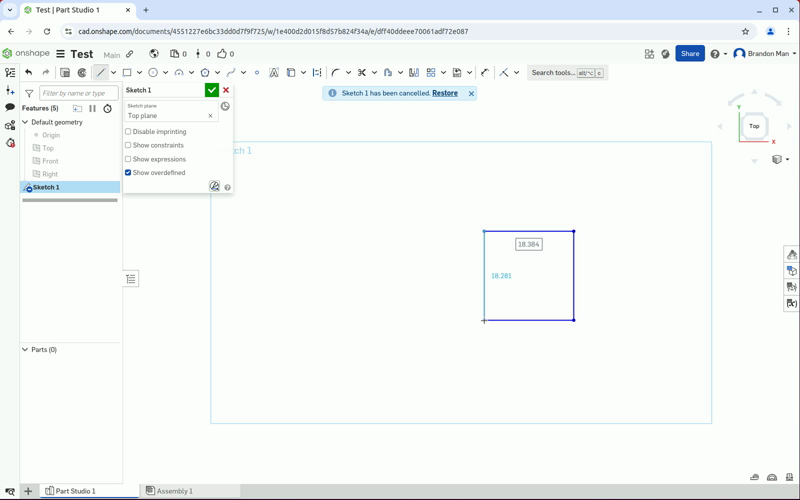
key(esc)
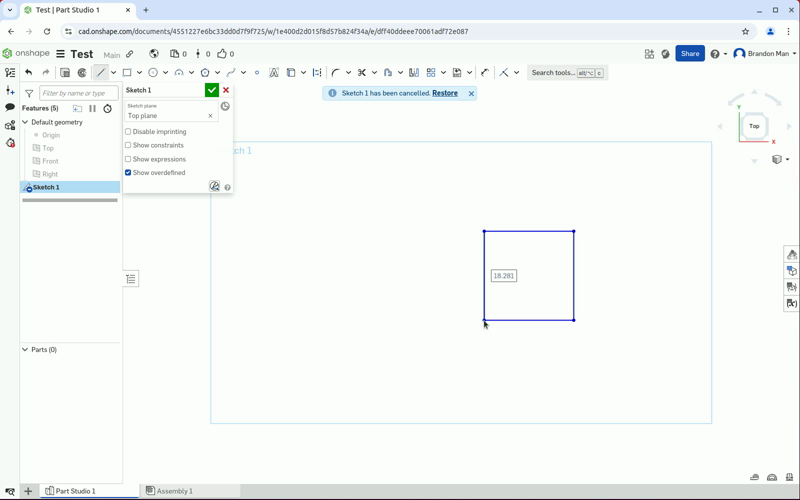
key(l)
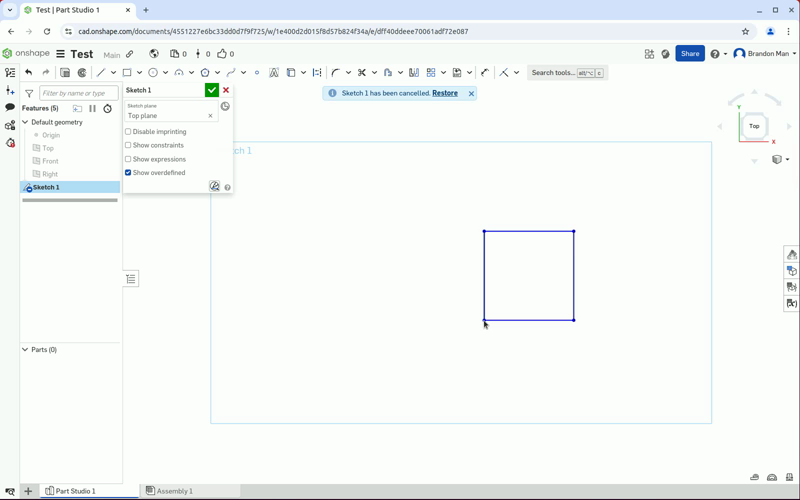
key_down(shift)
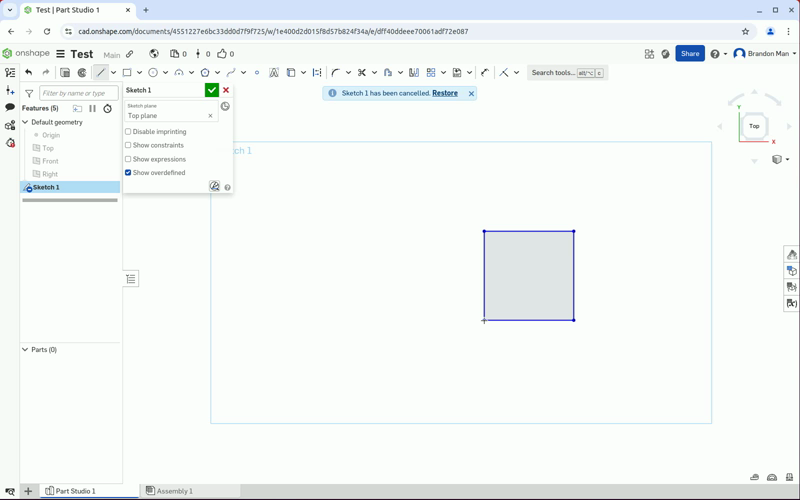
mouse_move(488, 316)
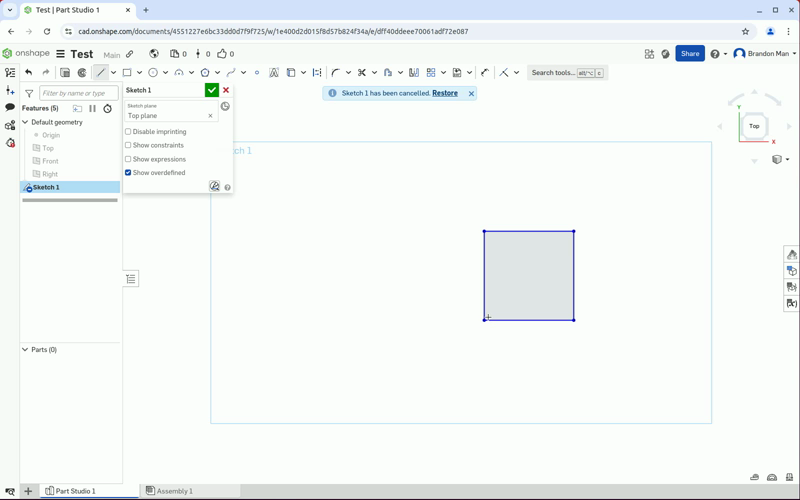
click(488, 316)
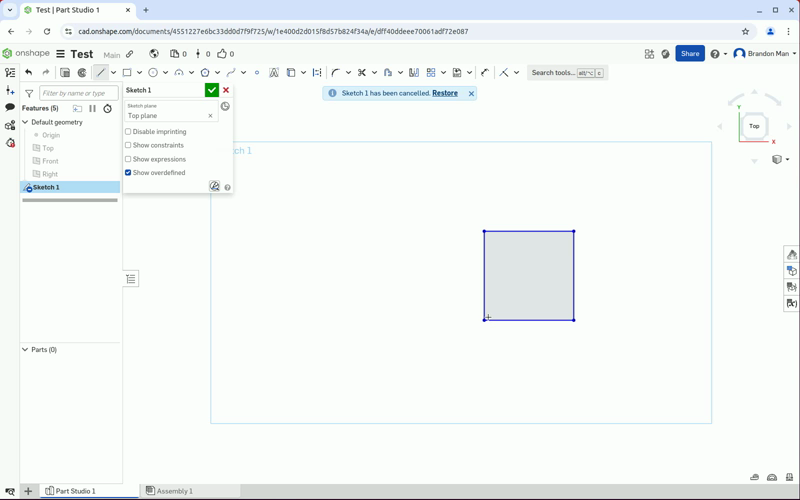
key_up(shift)
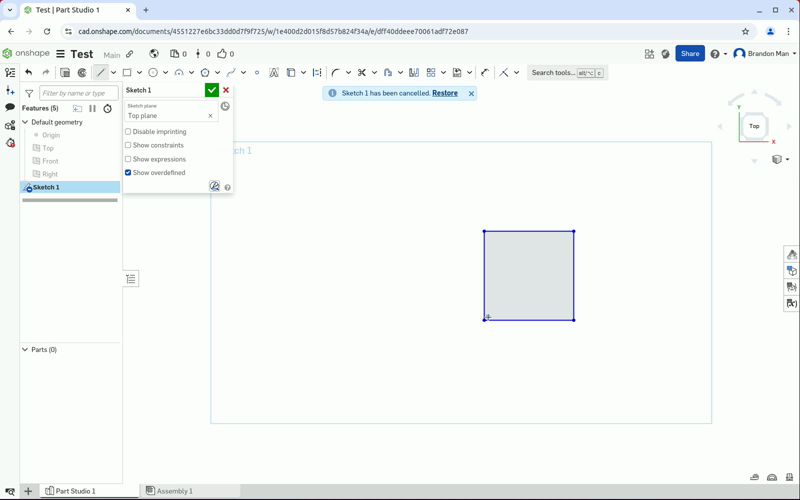
key_down(shift)
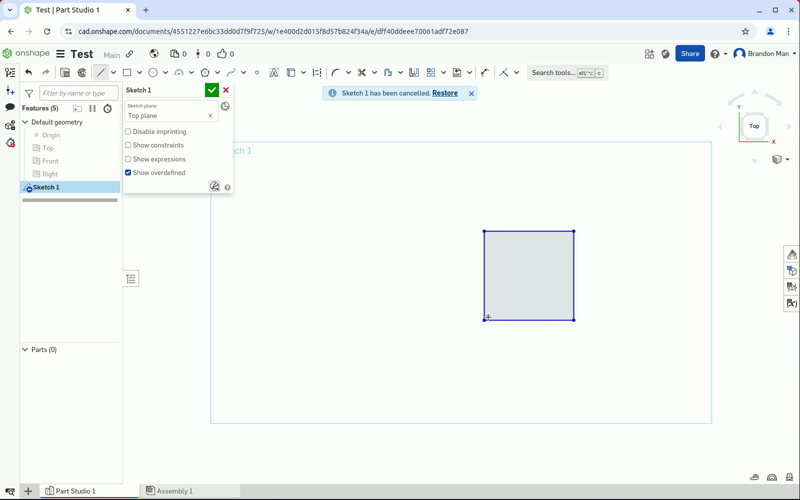
mouse_move(569, 316)
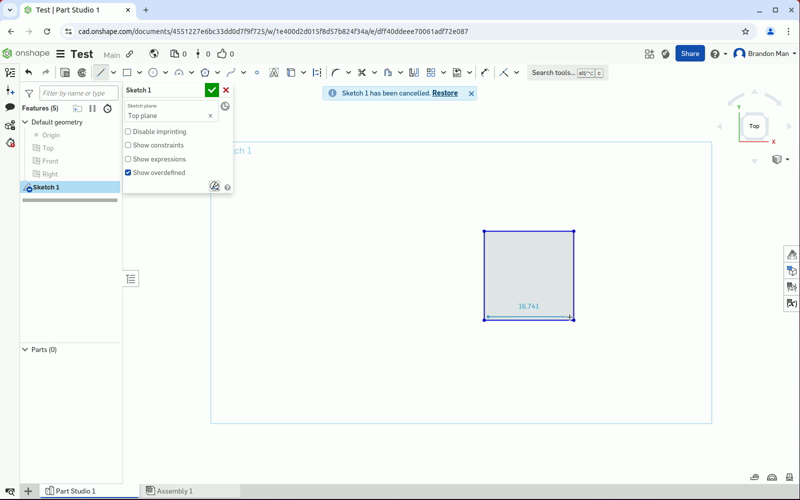
click(569, 316)
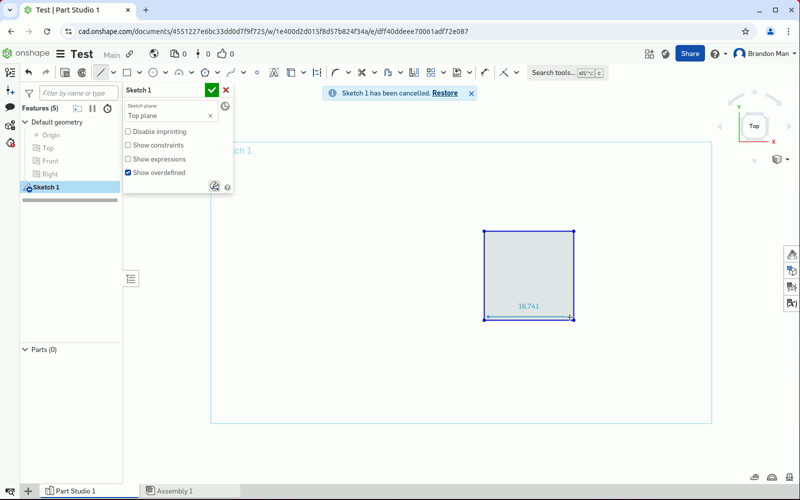
key_up(shift)
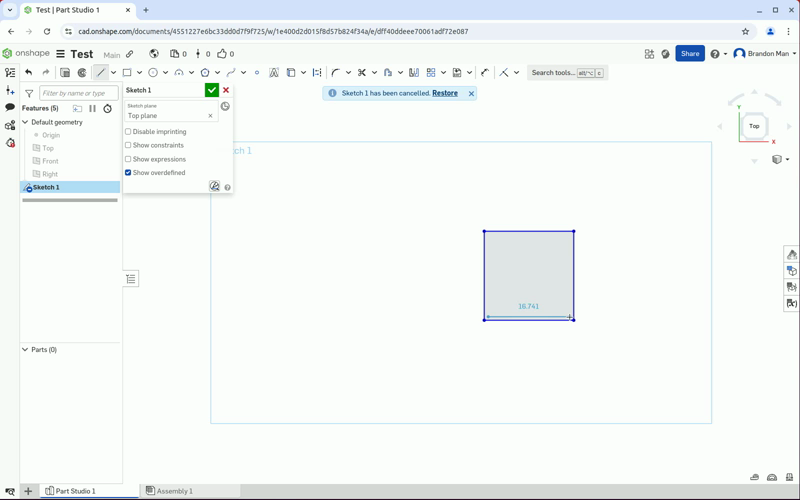
key_down(shift)
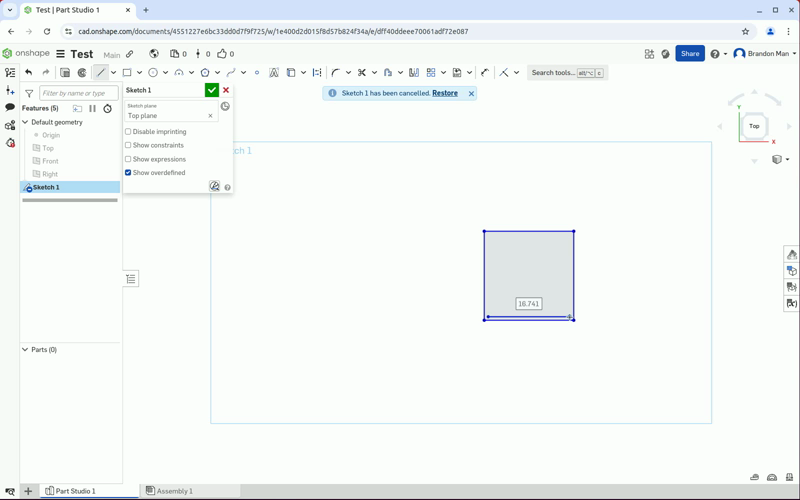
mouse_move(569, 234)
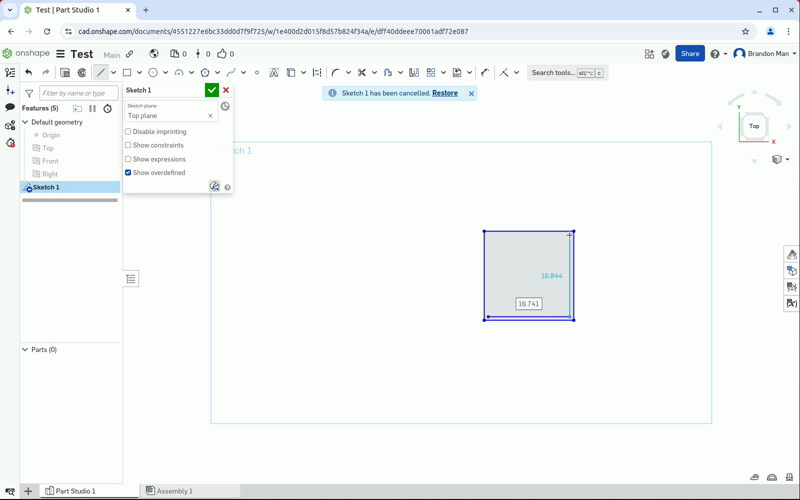
click(569, 234)
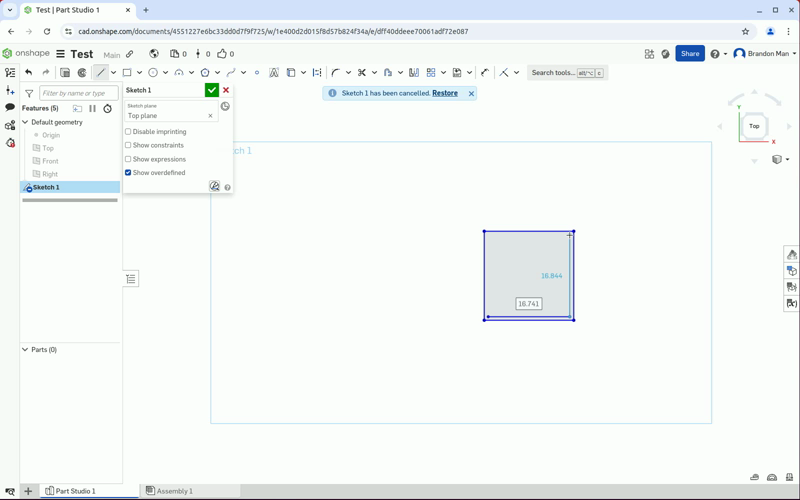
key_up(shift)
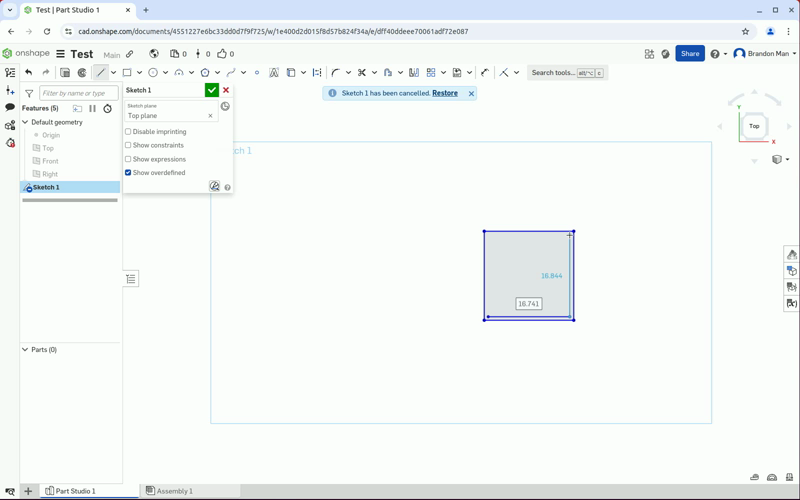
key_down(shift)
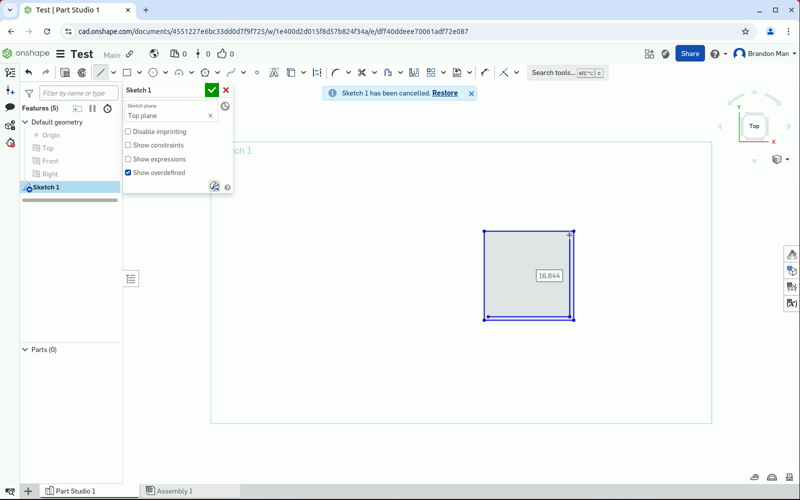
mouse_move(488, 234)
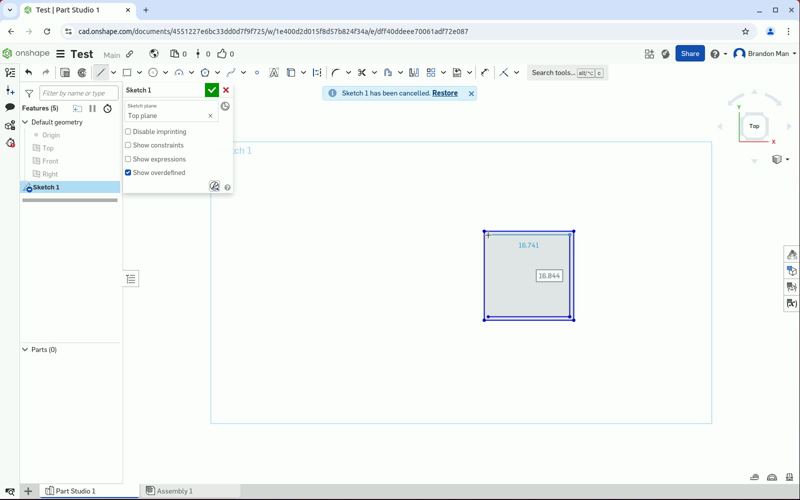
click(488, 234)
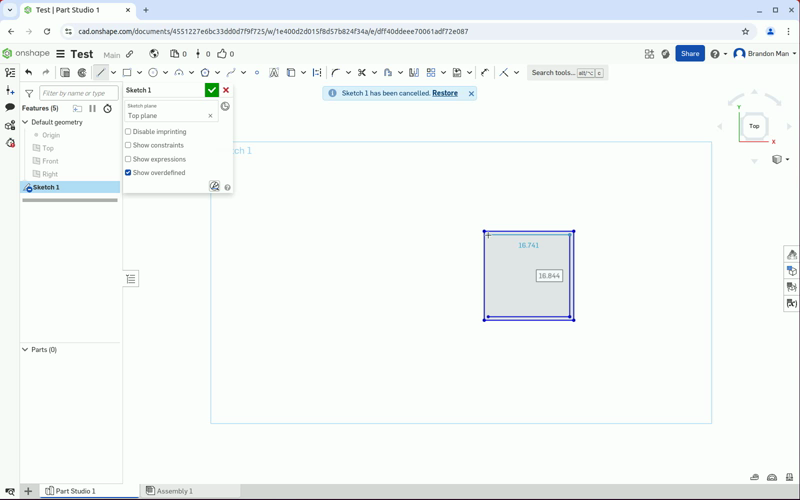
key_up(shift)
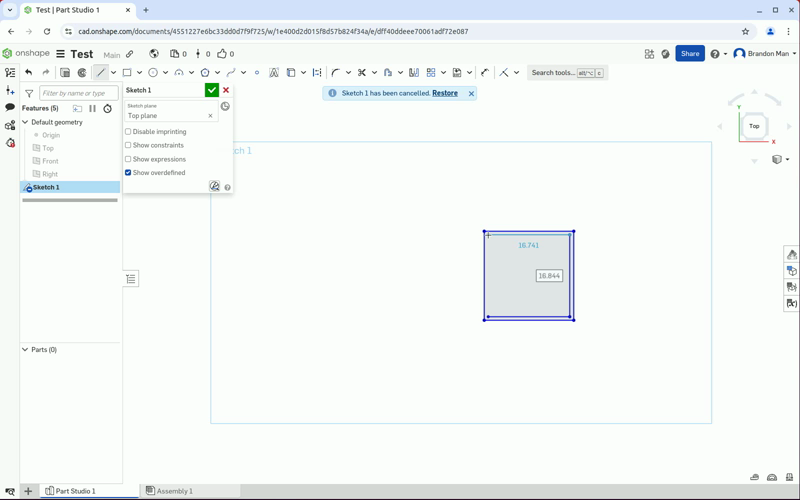
key_down(shift)
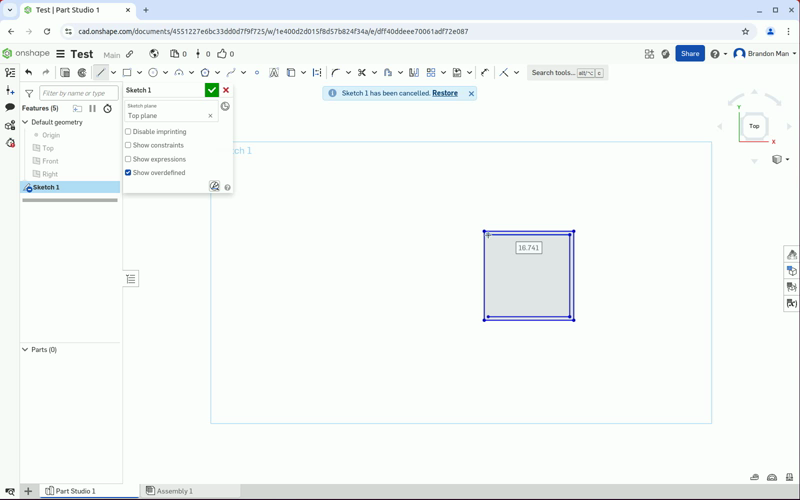
mouse_move(488, 316)
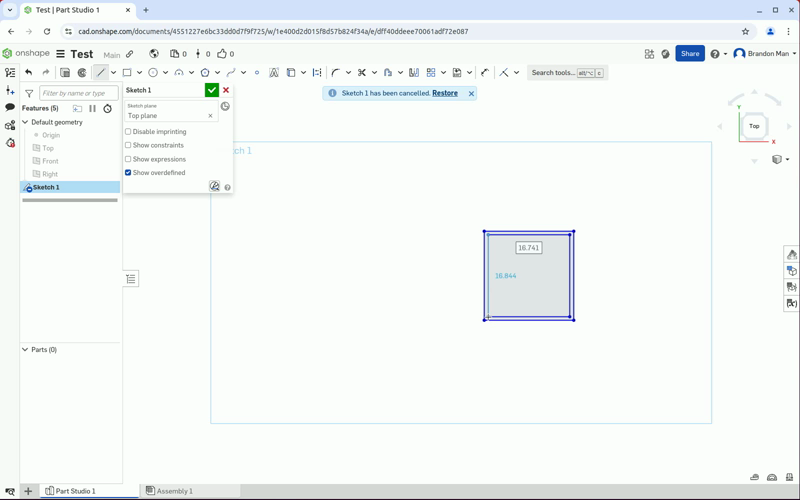
key_up(shift)
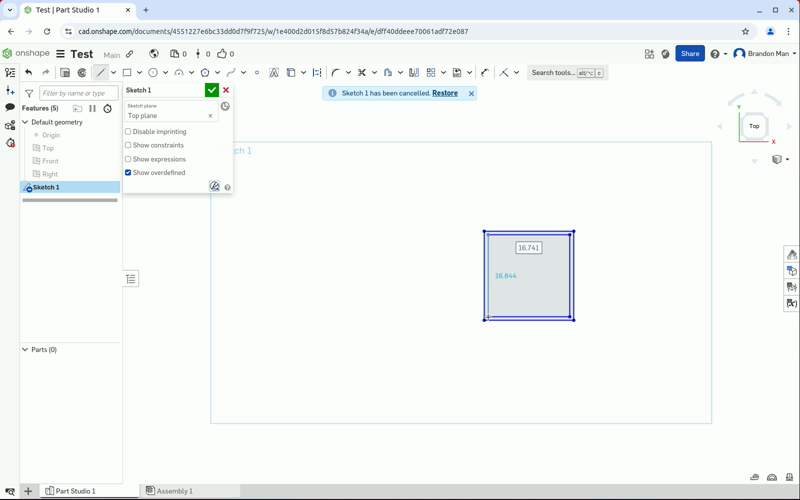
click(488, 316)
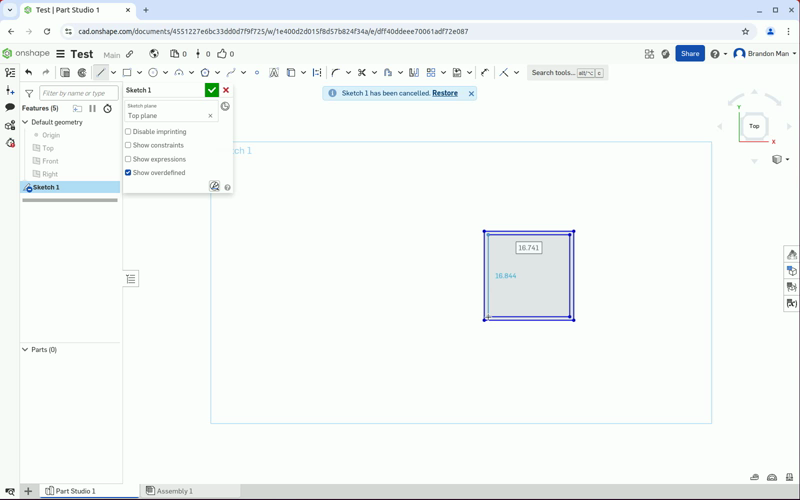
key(esc)
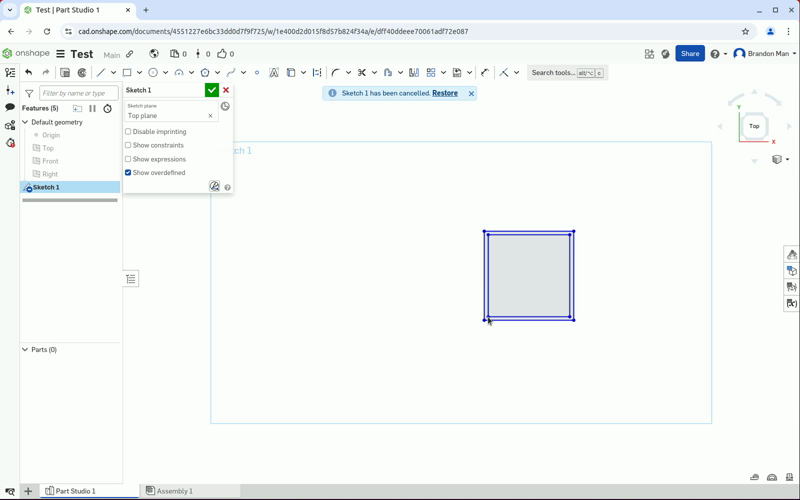
mouse_move(511, 233)
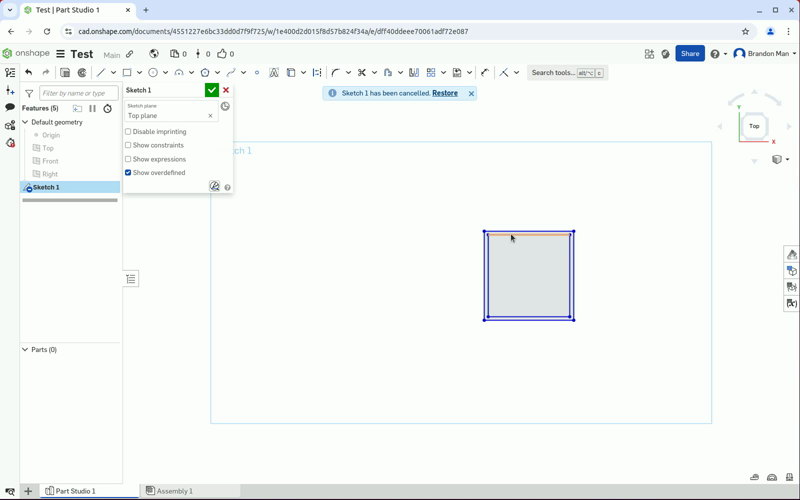
scroll(6)
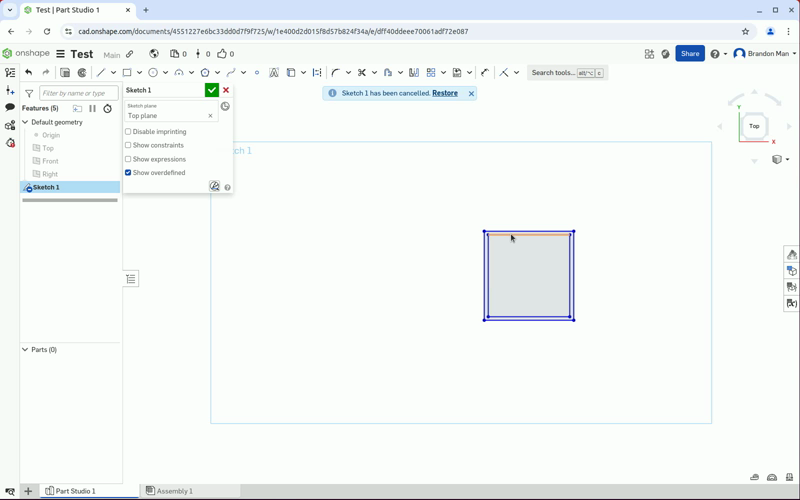
scroll(6)
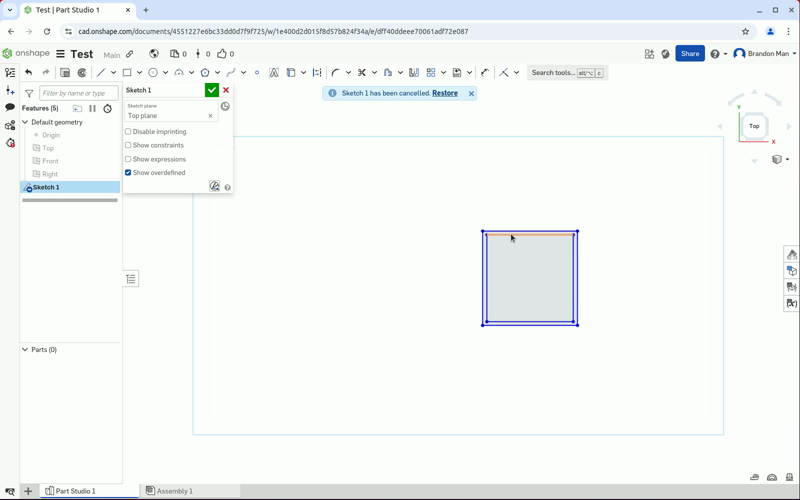
scroll(6)
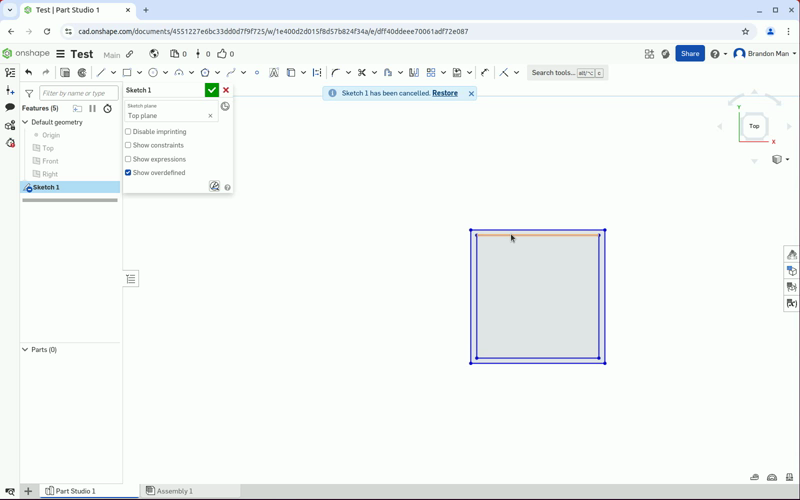
scroll(6)
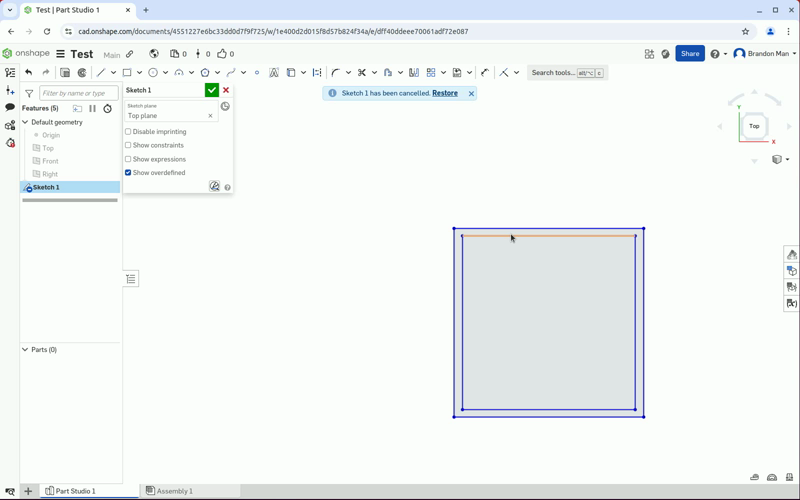
scroll(6)
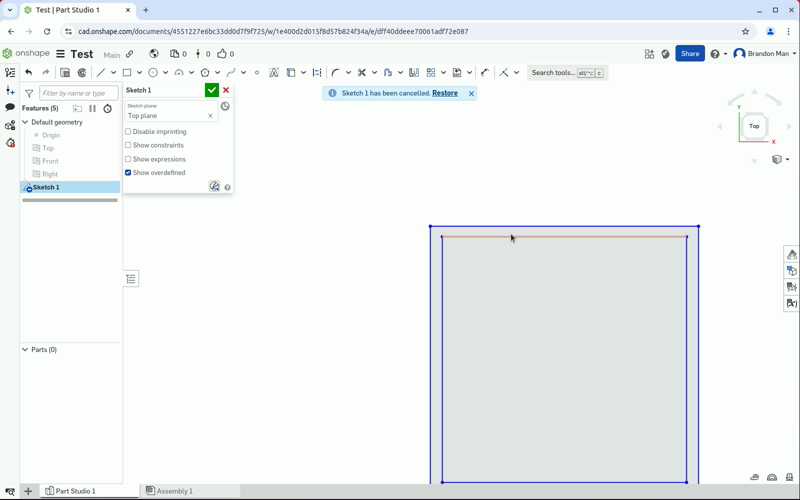
scroll(6)
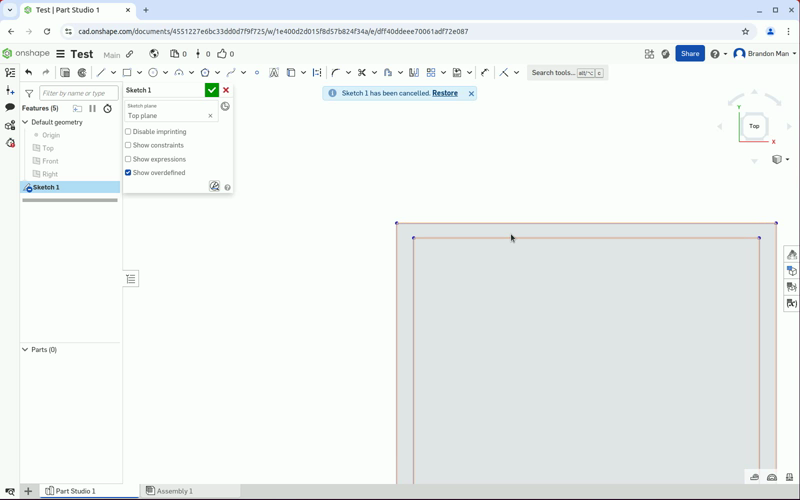
scroll(6)
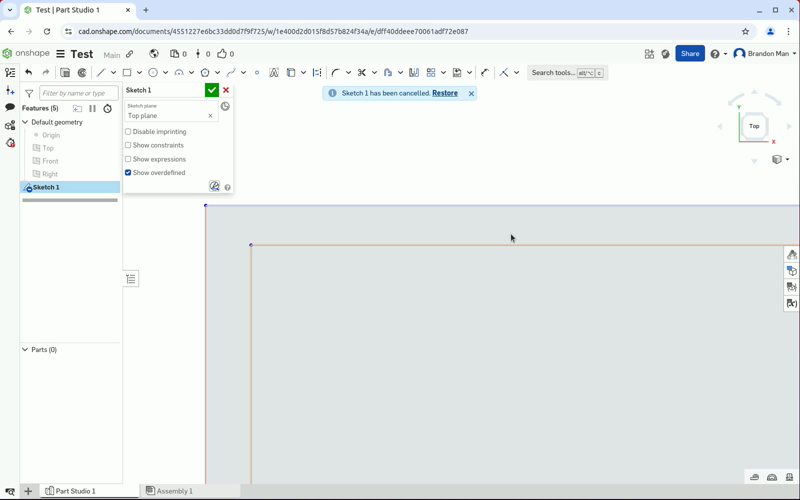
click(511, 233)
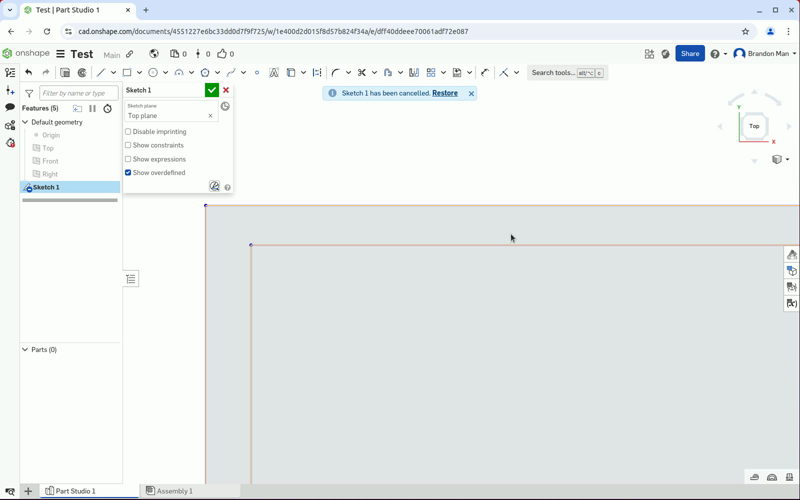
scroll(-6)
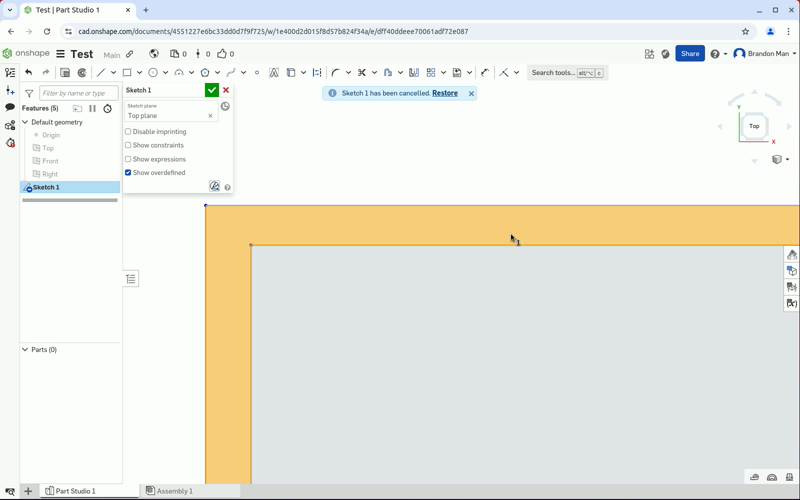
scroll(-6)
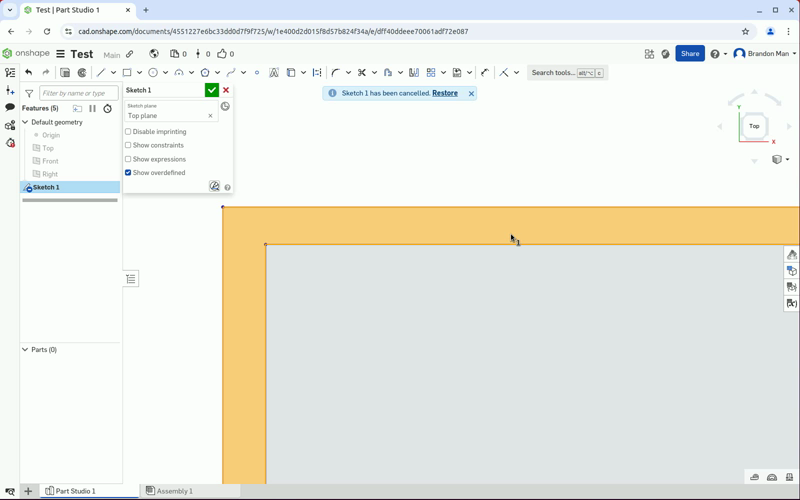
scroll(-6)
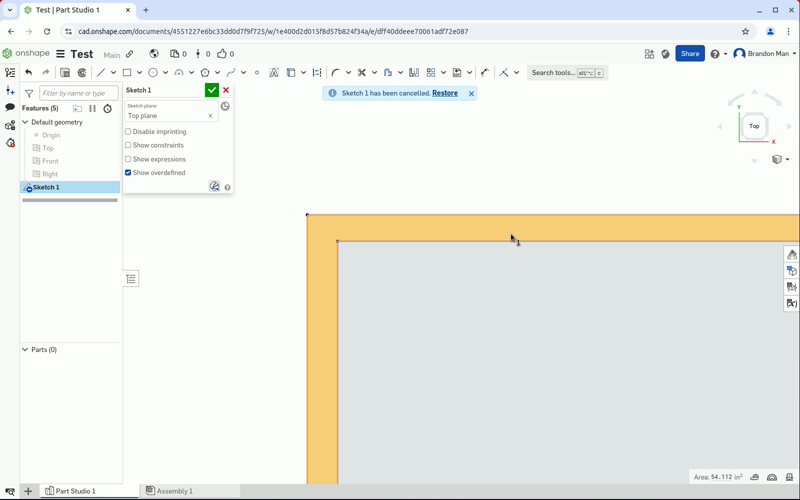
scroll(-6)
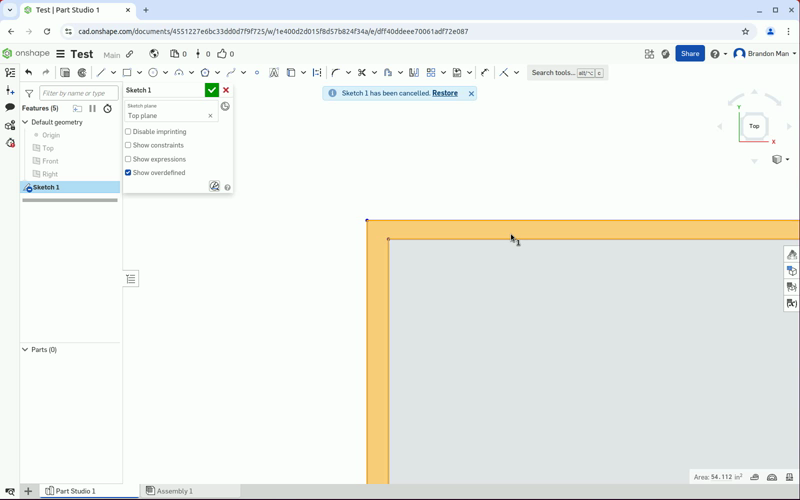
scroll(-6)
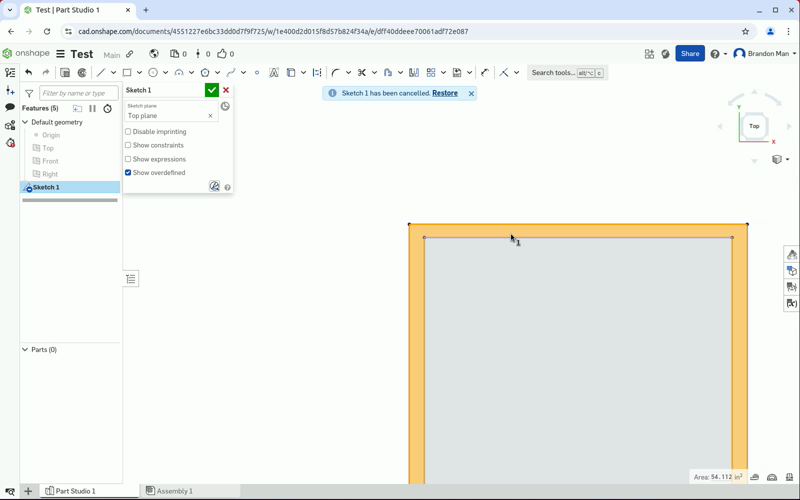
scroll(-6)
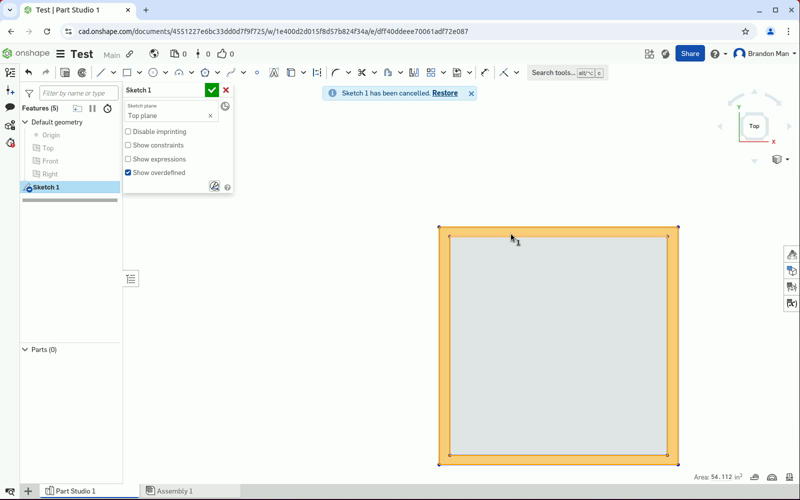
scroll(-6)
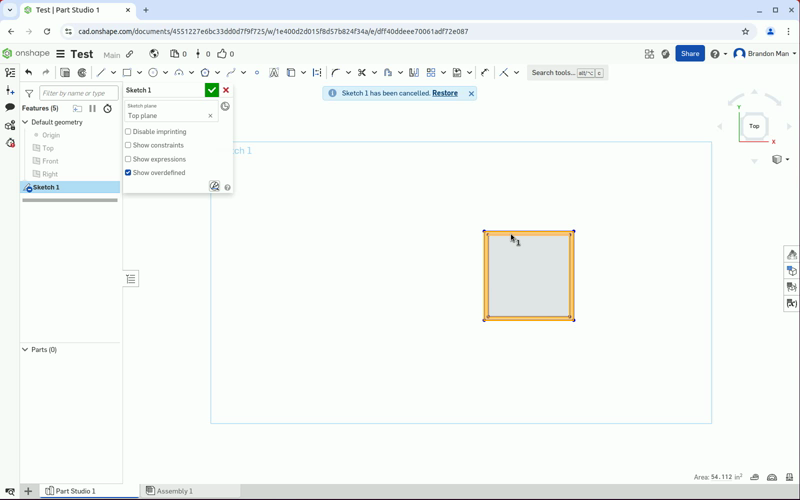
mouse_move(73, 352)
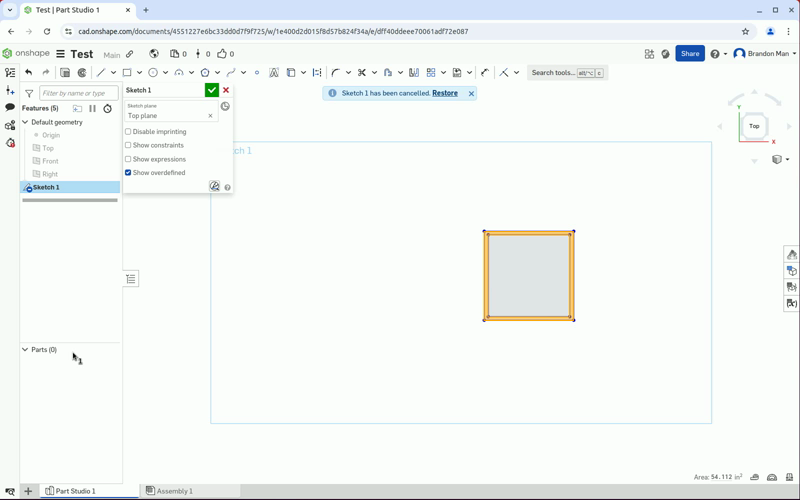
key(shift+y)
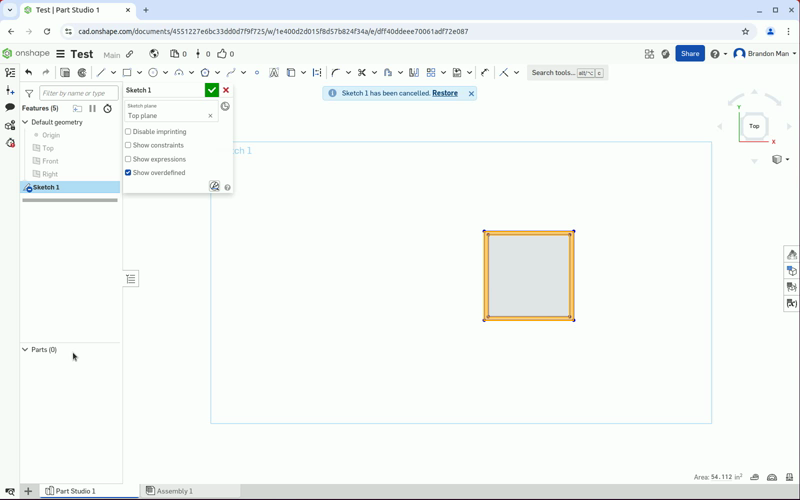
key(shift+e)
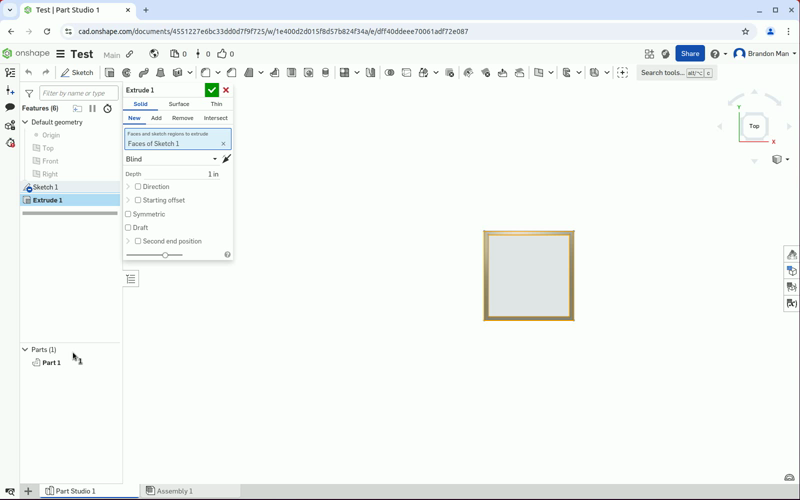
mouse_move(143, 106)
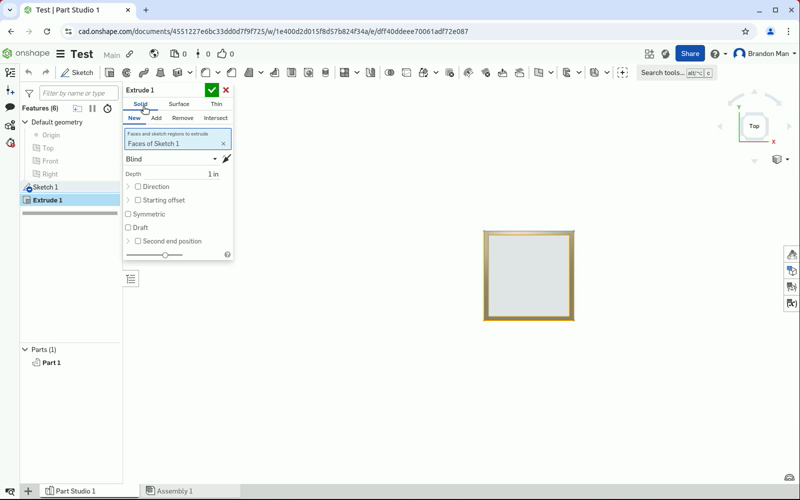
click(143, 106)
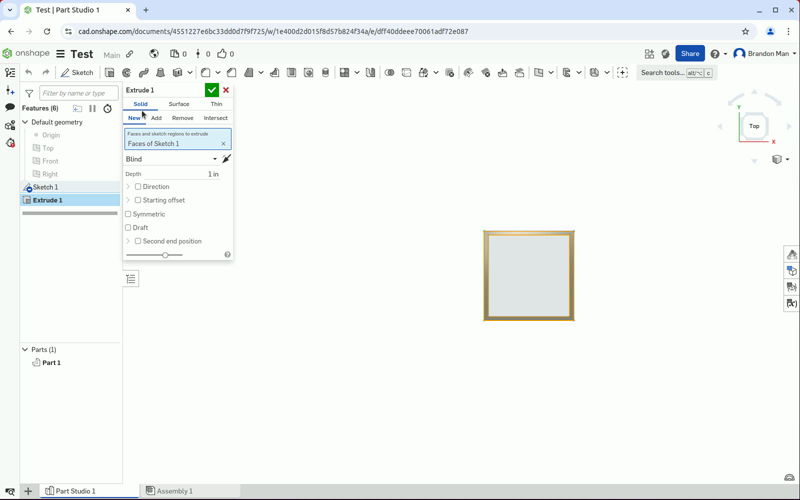
mouse_move(137, 120)
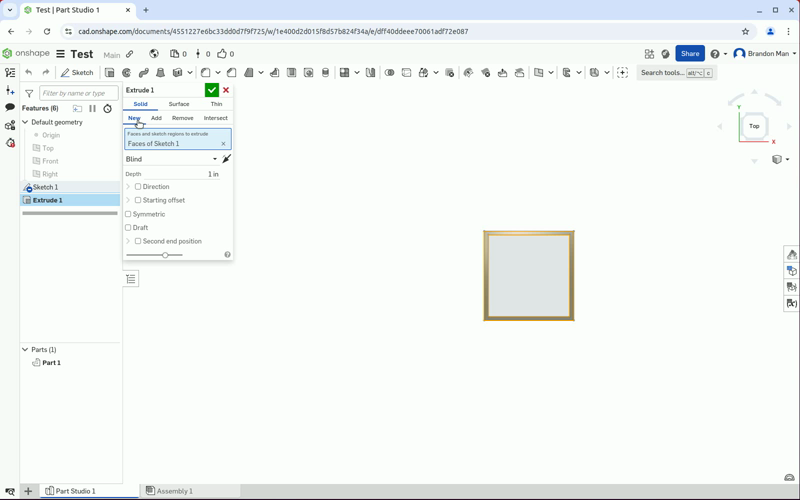
click(137, 120)
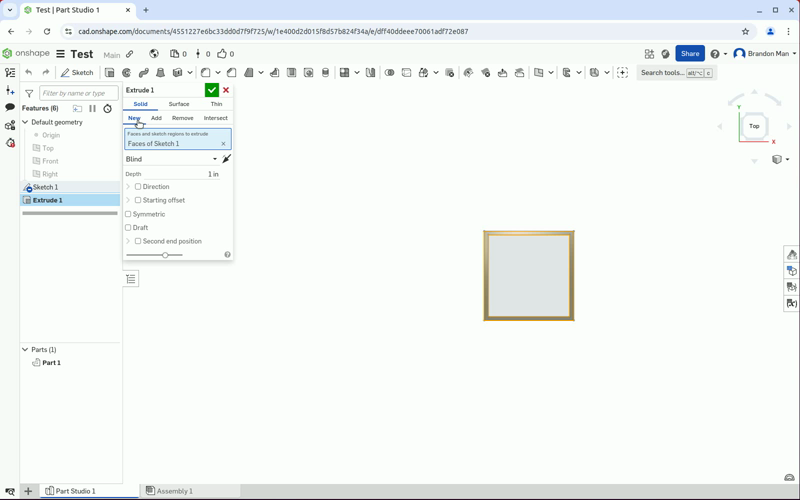
key(tab, 4)
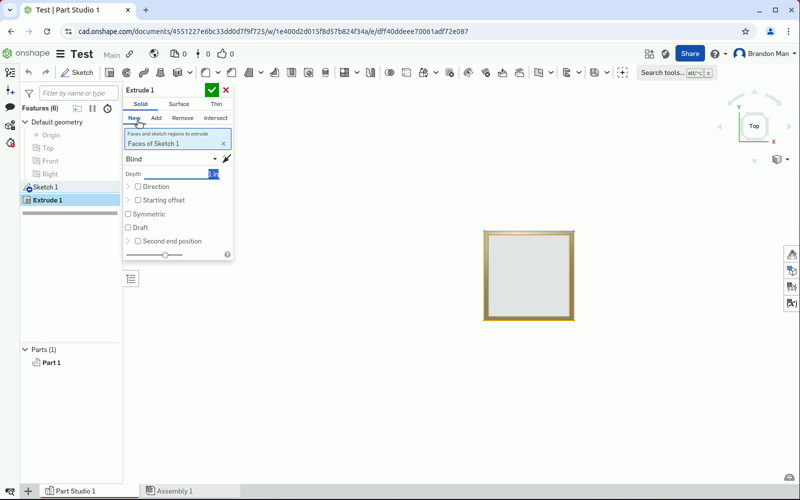
text(18.294)
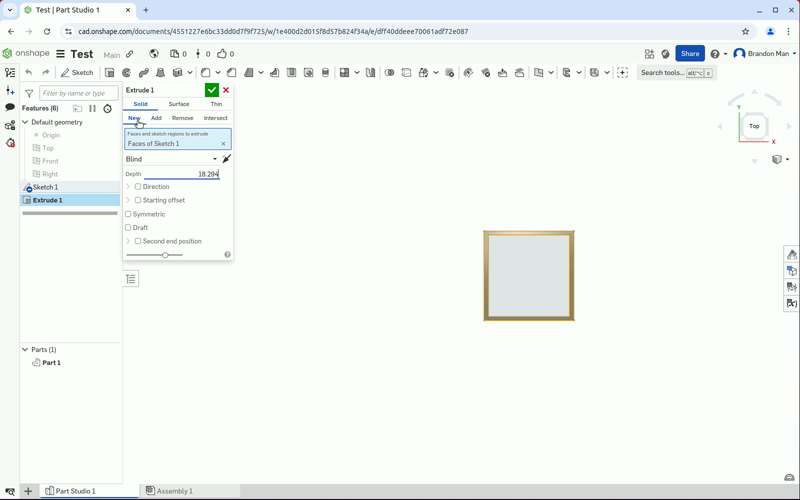
key(enter)
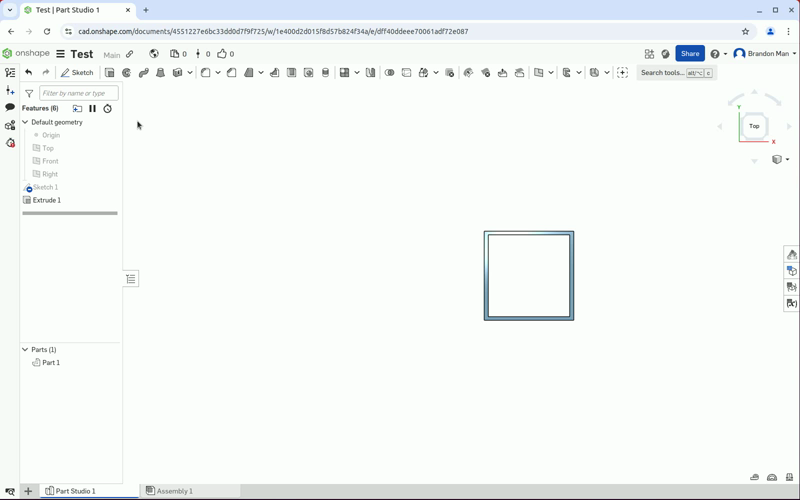
key(shift+h)
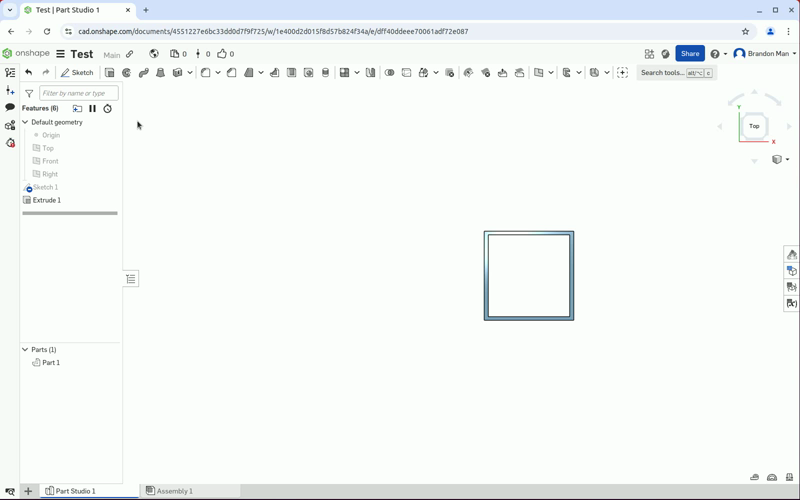
key(shift+h)
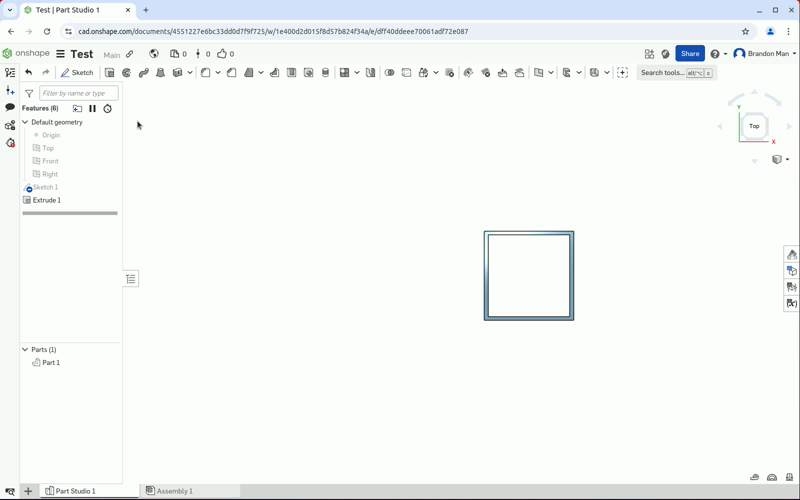
mouse_move(73, 189)
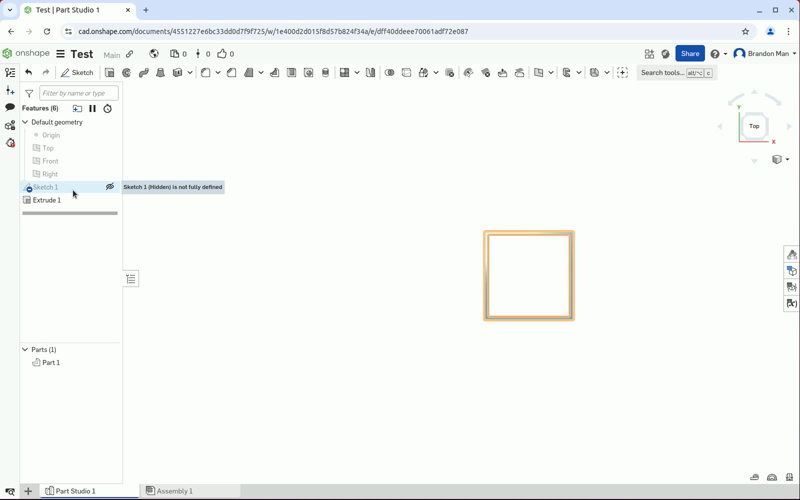
click(73, 189)
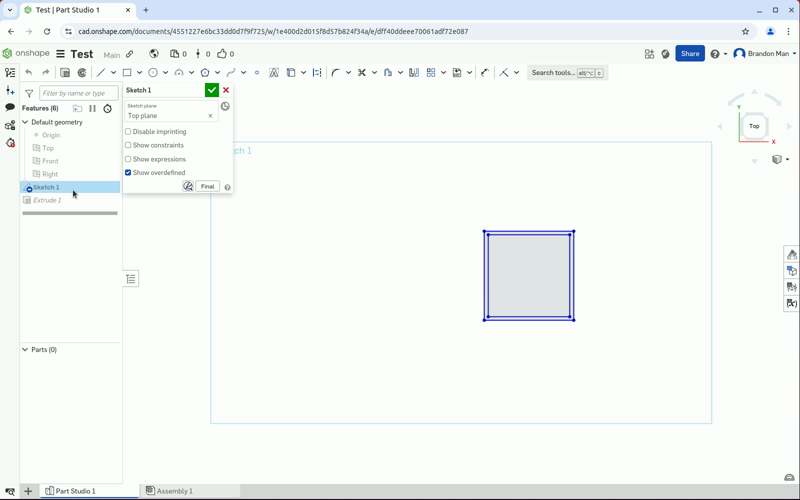
mouse_move(229, 92)
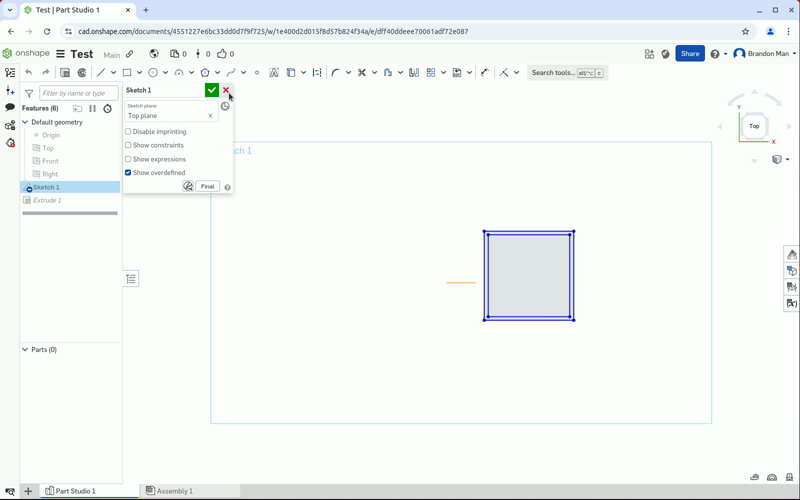
click(229, 92)
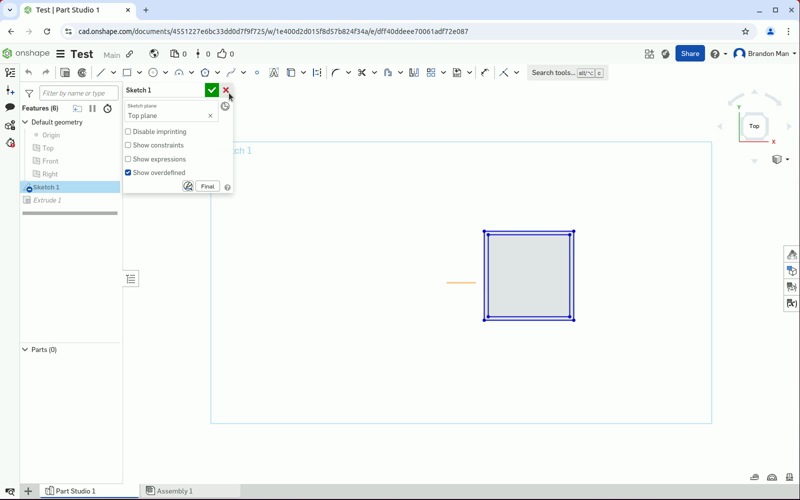
key(shift+s)
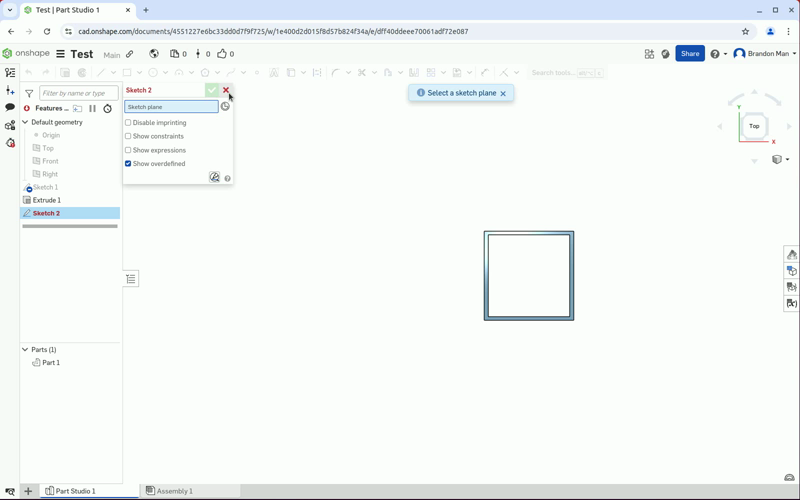
mouse_move(73, 150)
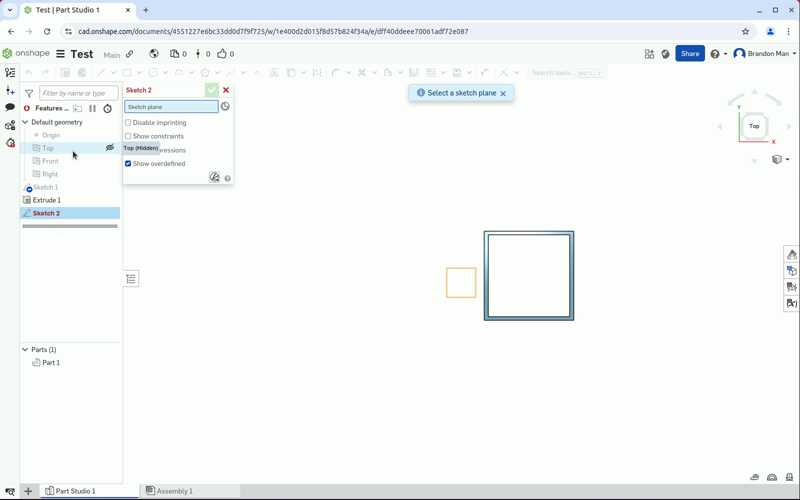
click(73, 150)
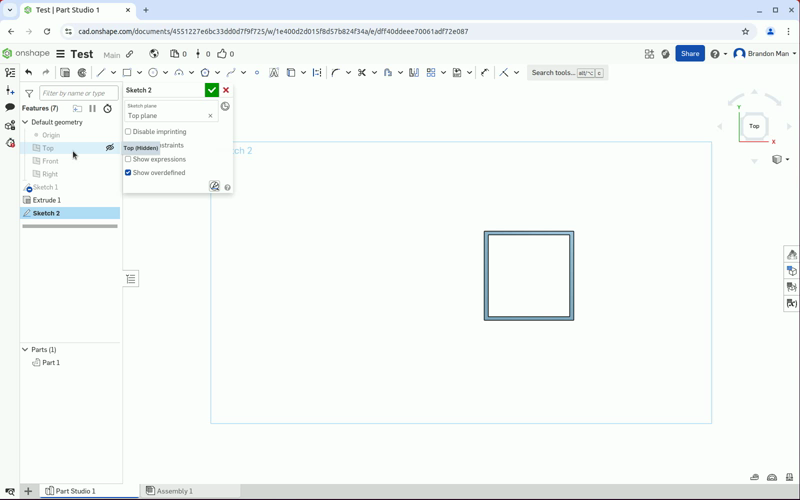
mouse_move(73, 352)
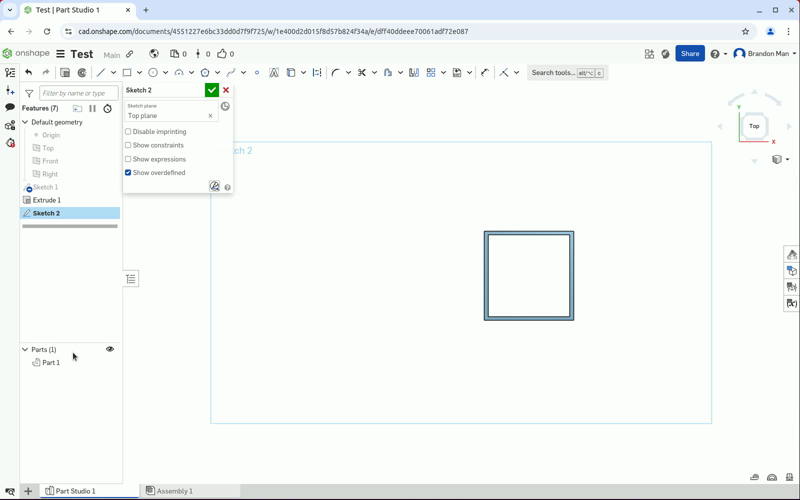
key(y)
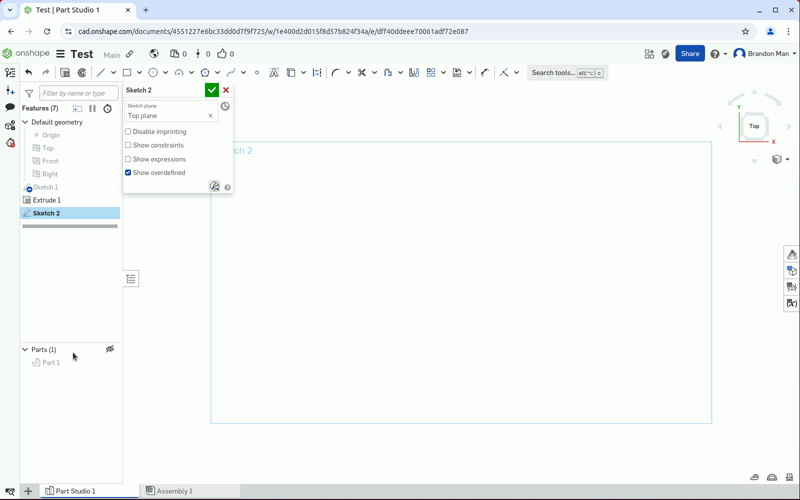
key(l)
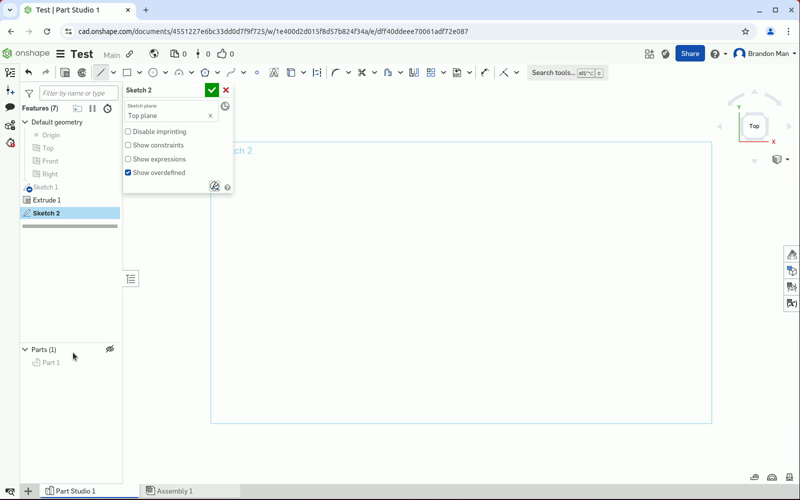
key_down(shift)
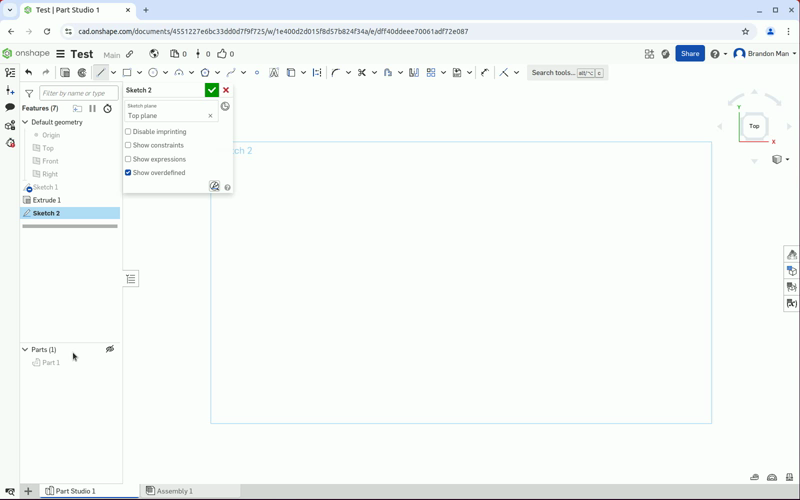
mouse_move(487, 315)
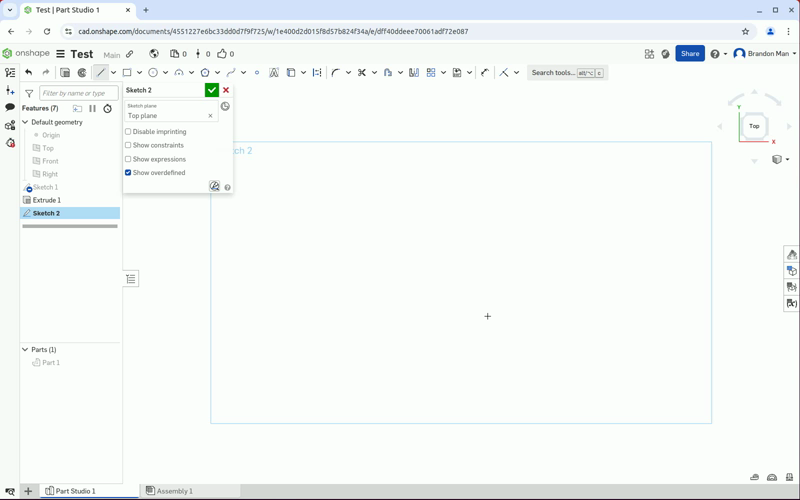
click(487, 315)
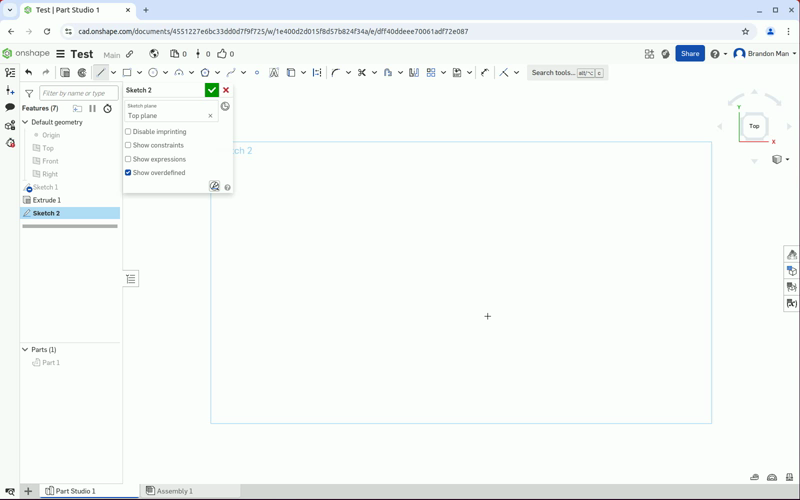
key_up(shift)
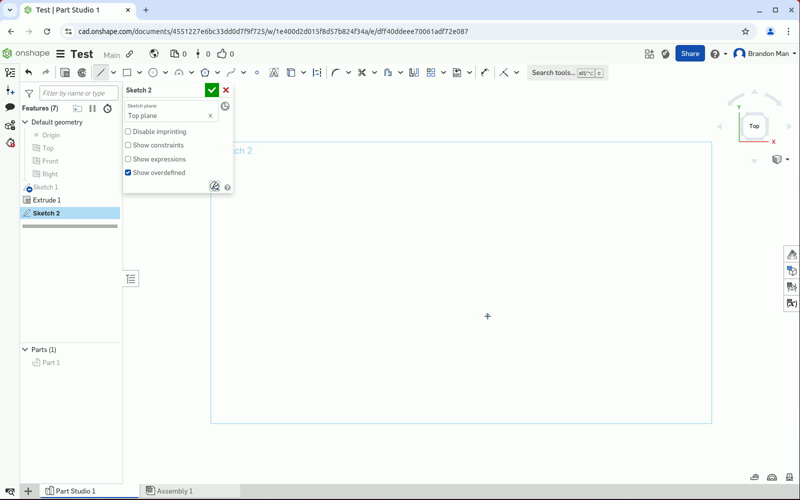
key_down(shift)
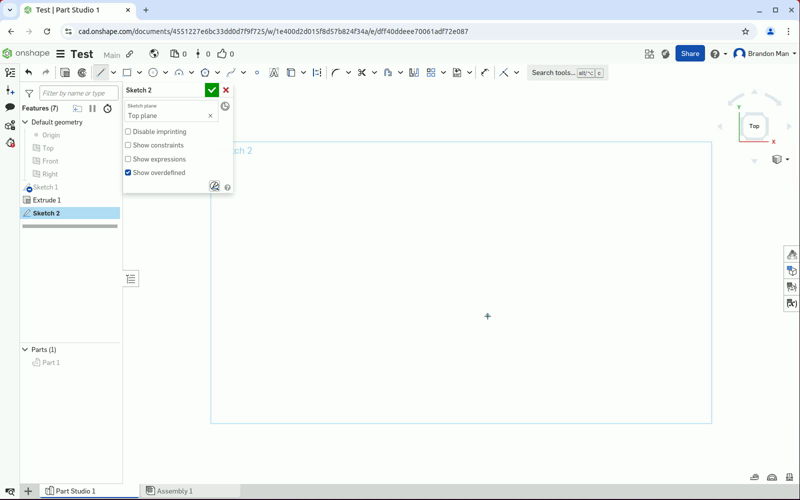
mouse_move(569, 315)
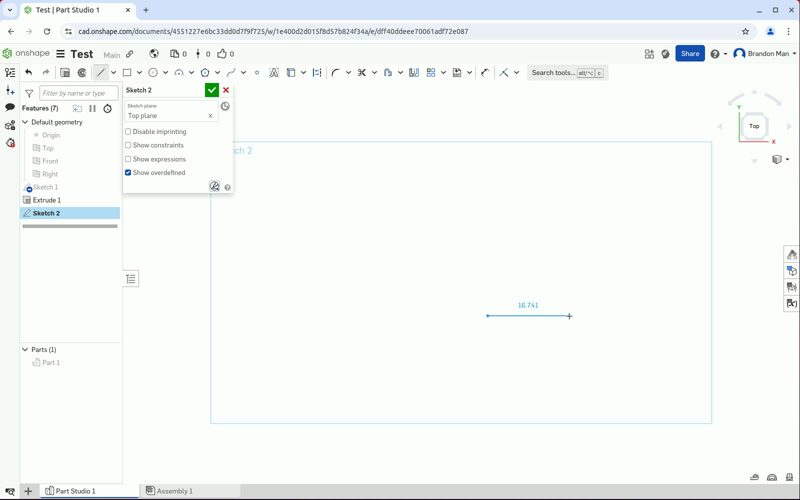
click(569, 315)
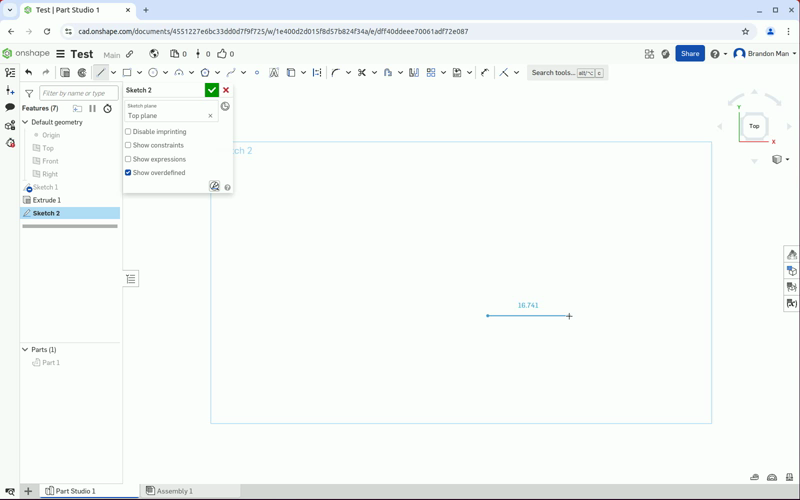
key_up(shift)
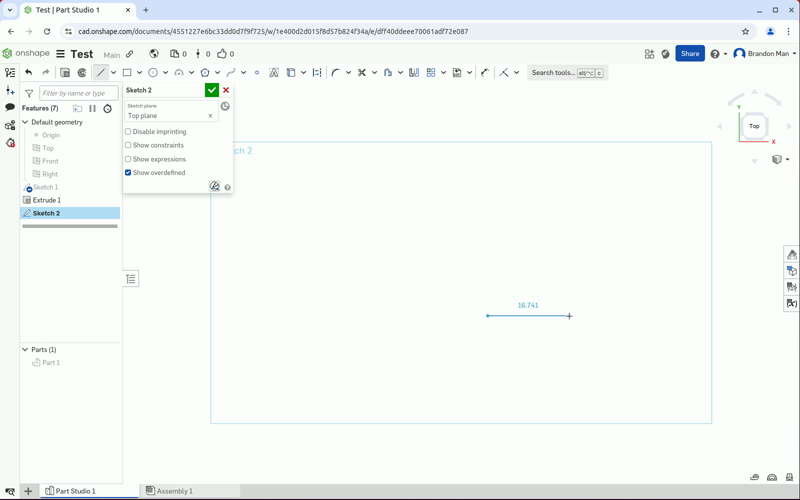
key_down(shift)
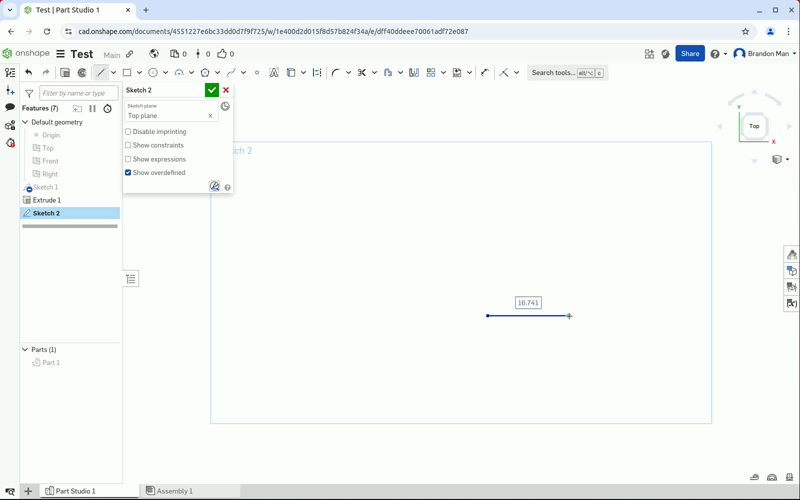
mouse_move(569, 234)
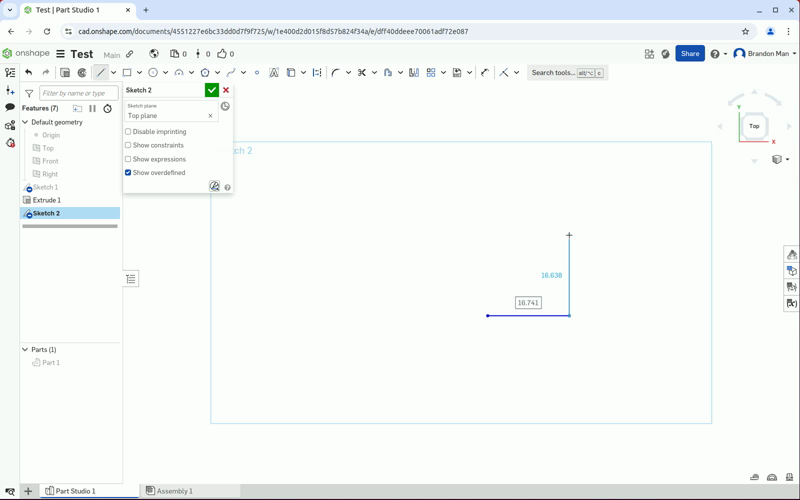
click(569, 234)
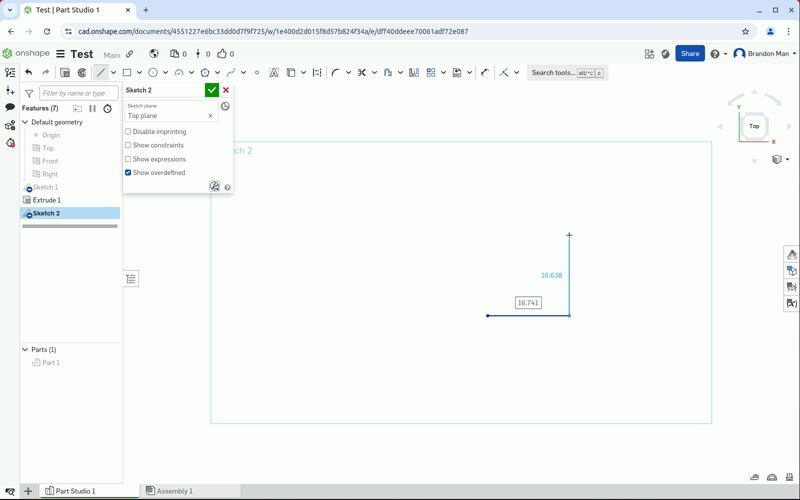
key_up(shift)
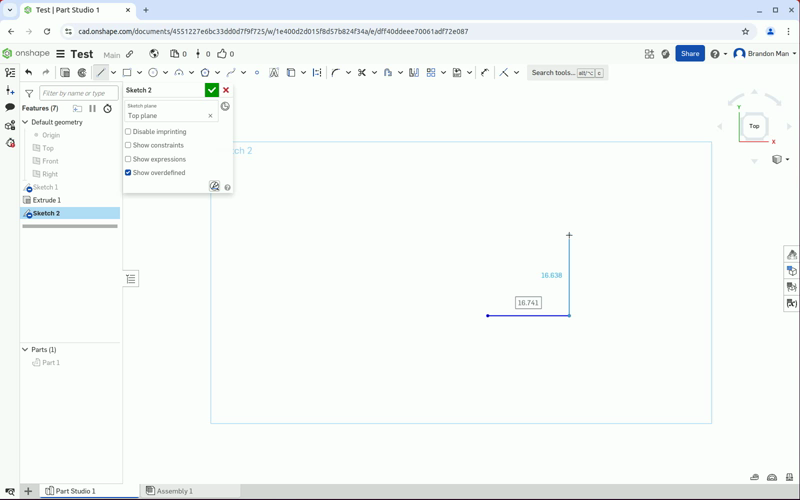
key_down(shift)
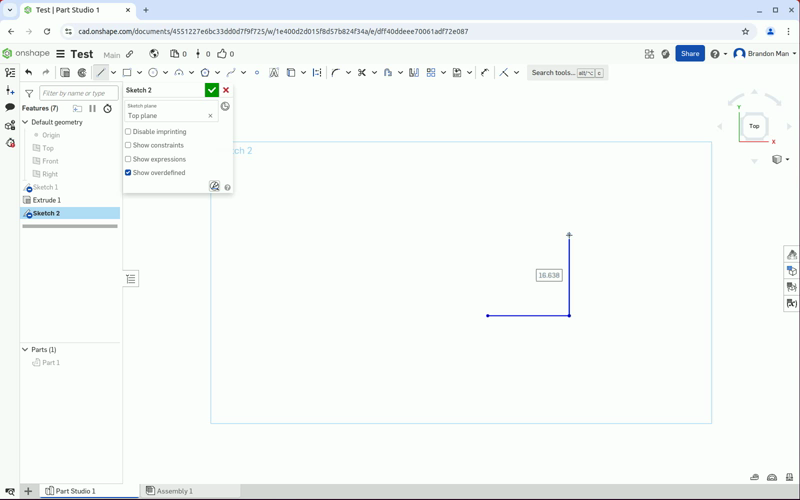
mouse_move(487, 234)
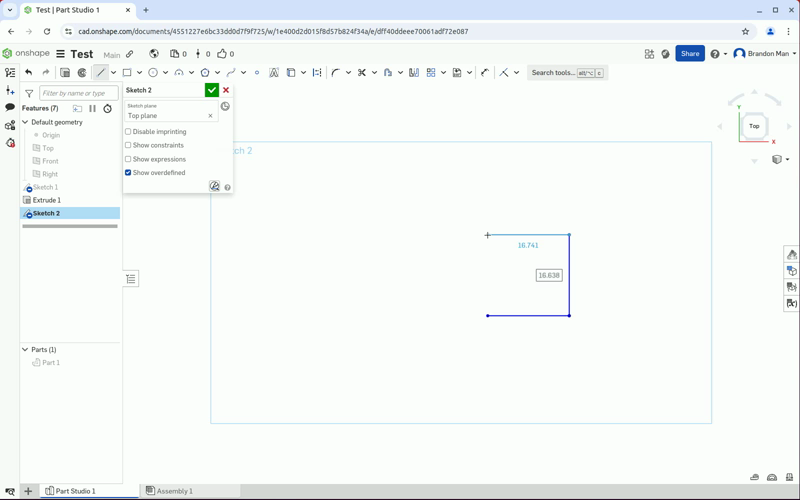
click(487, 234)
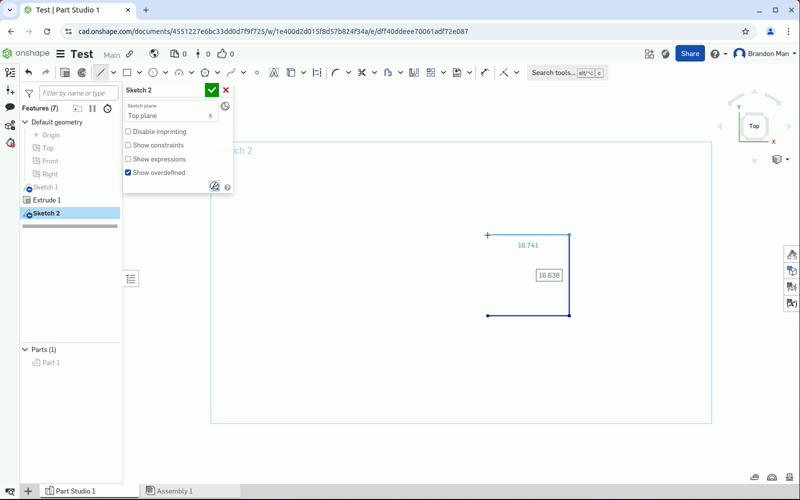
key_up(shift)
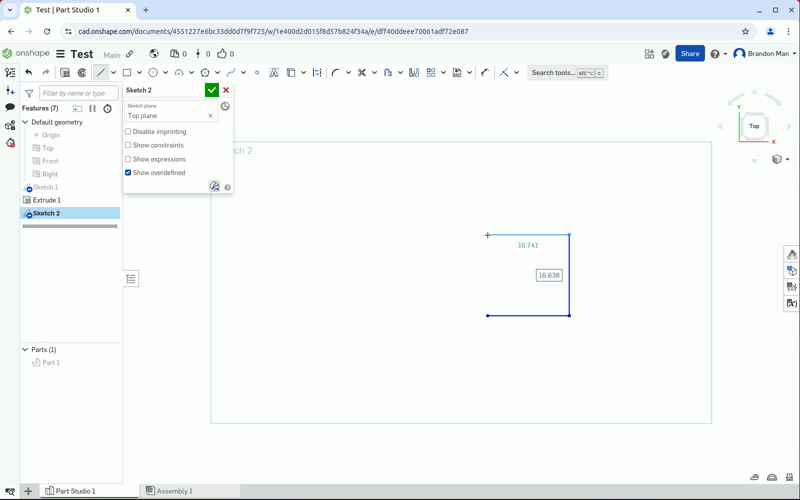
key_down(shift)
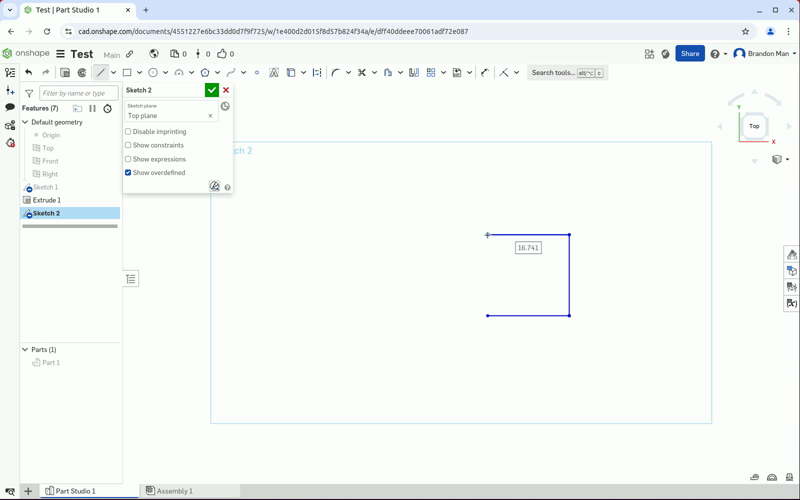
mouse_move(487, 315)
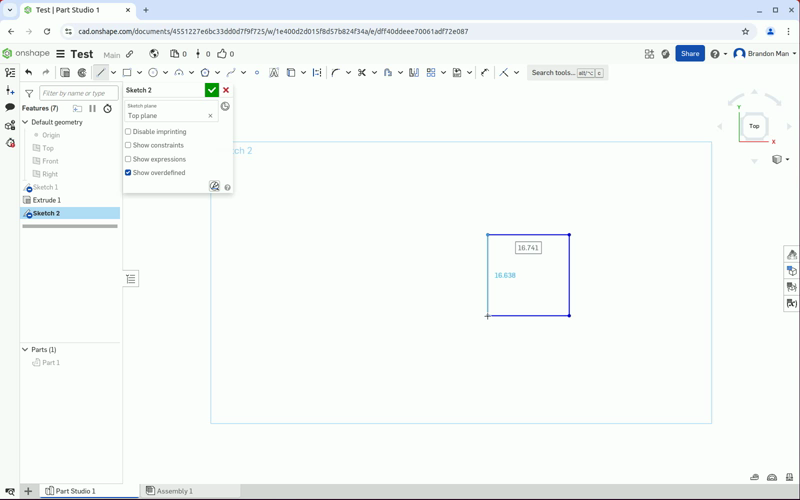
key_up(shift)
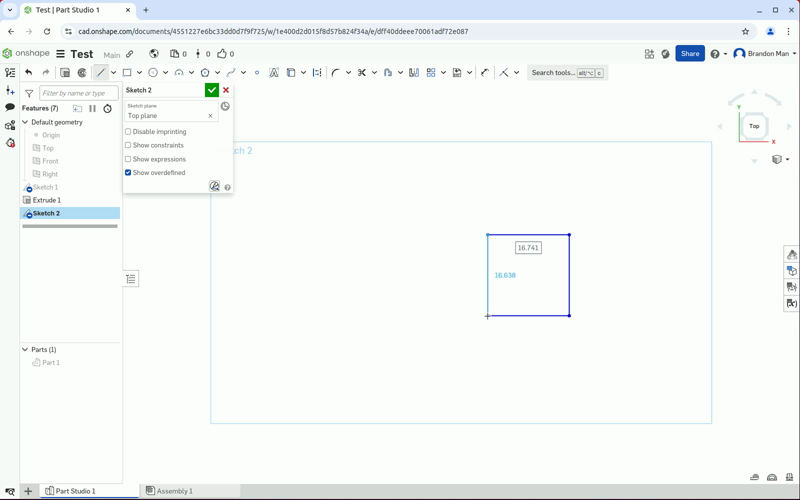
click(487, 315)
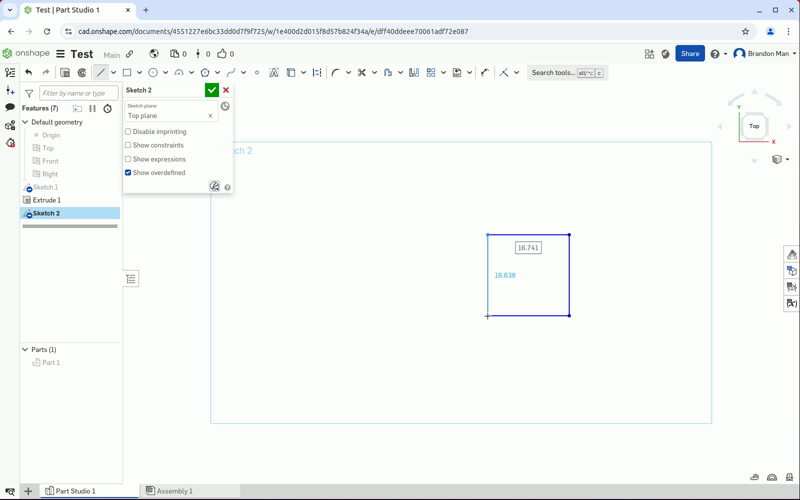
key(esc)
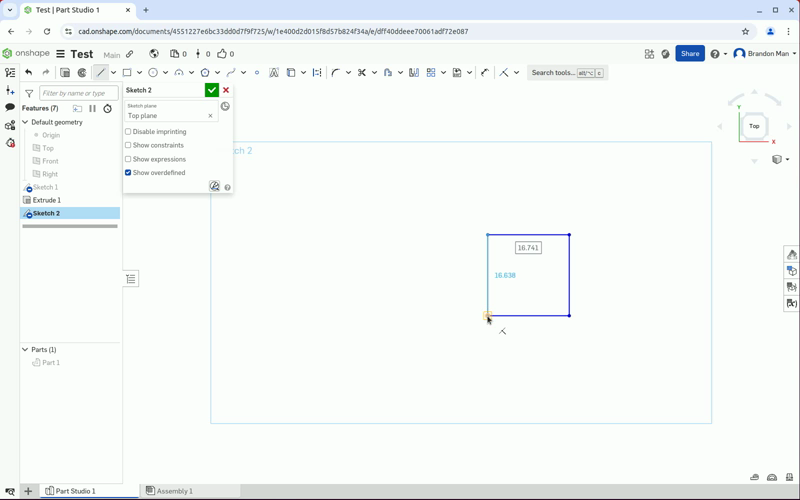
mouse_move(495, 285)
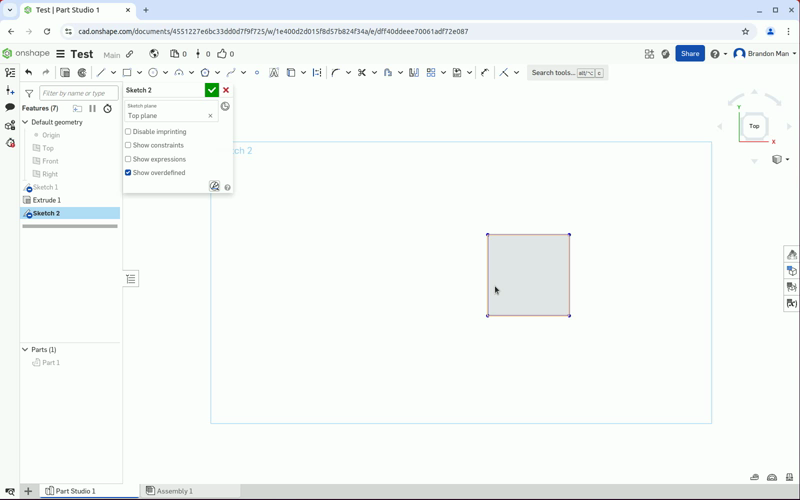
click(495, 285)
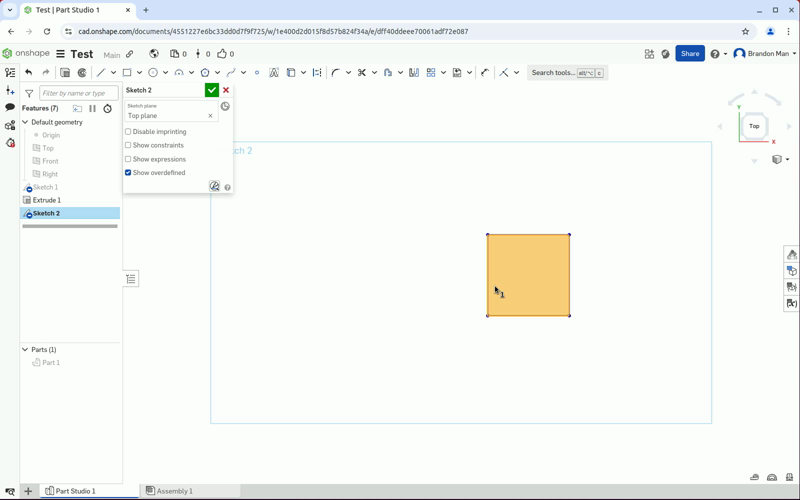
mouse_move(73, 352)
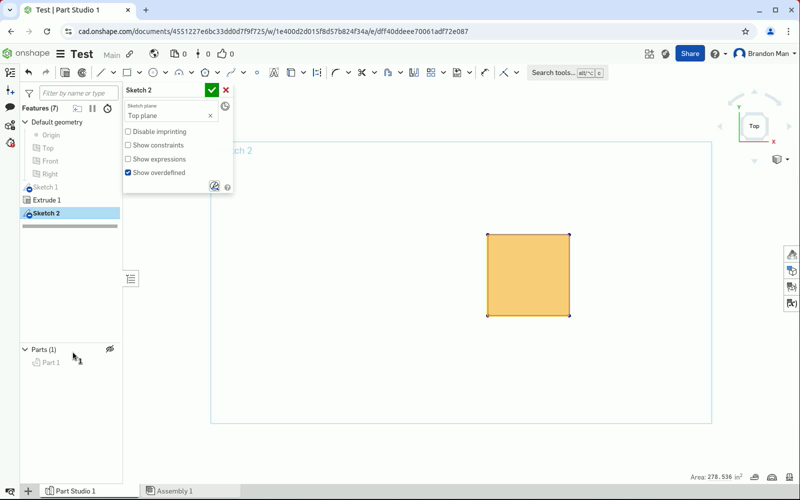
key(shift+y)
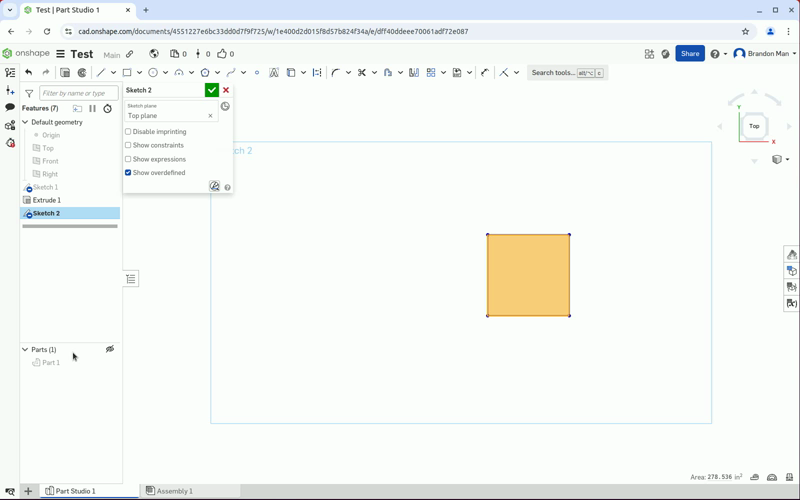
key(shift+e)
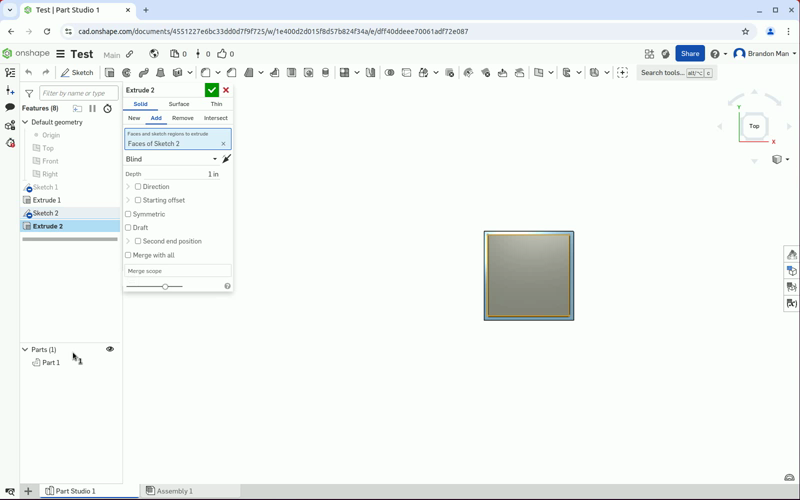
mouse_move(143, 106)
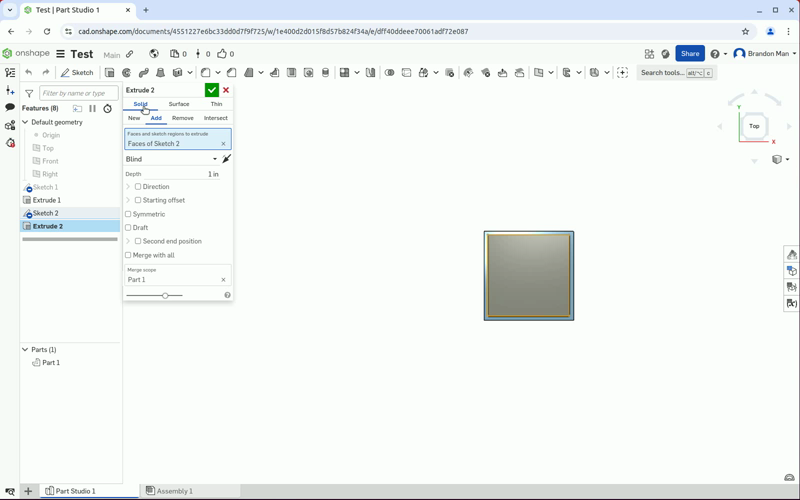
click(143, 106)
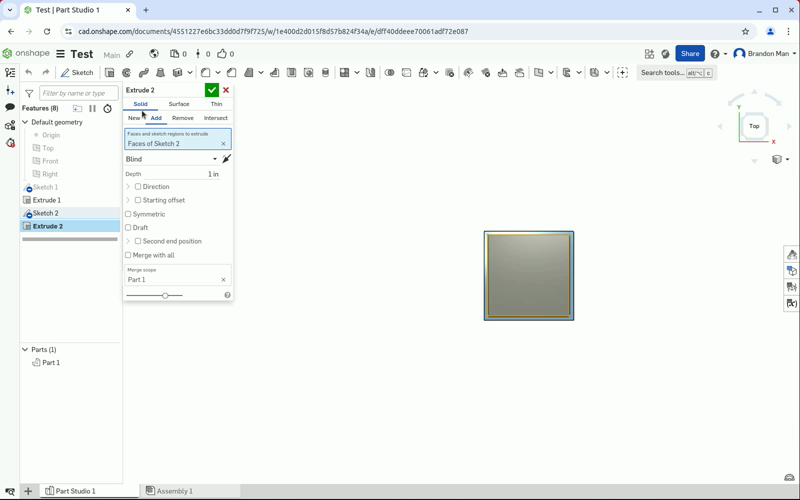
mouse_move(137, 120)
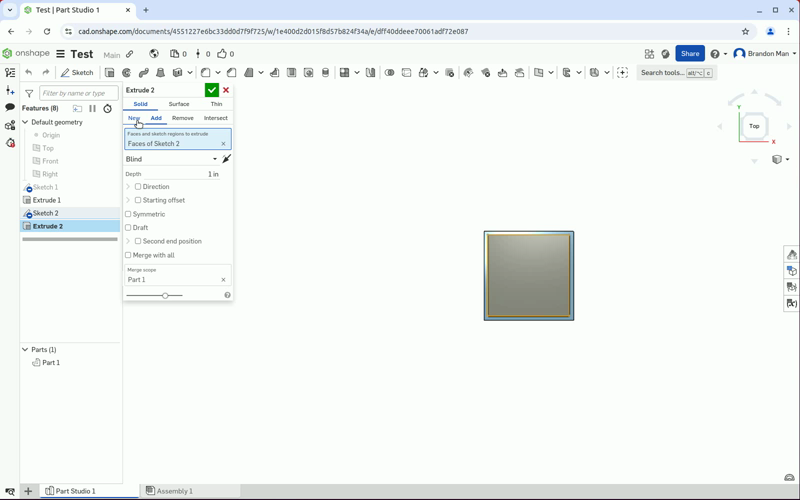
click(137, 120)
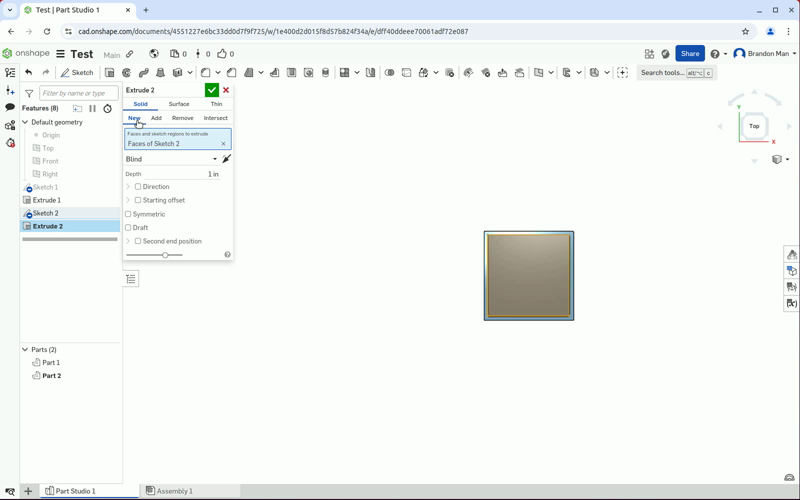
key(tab, 4)
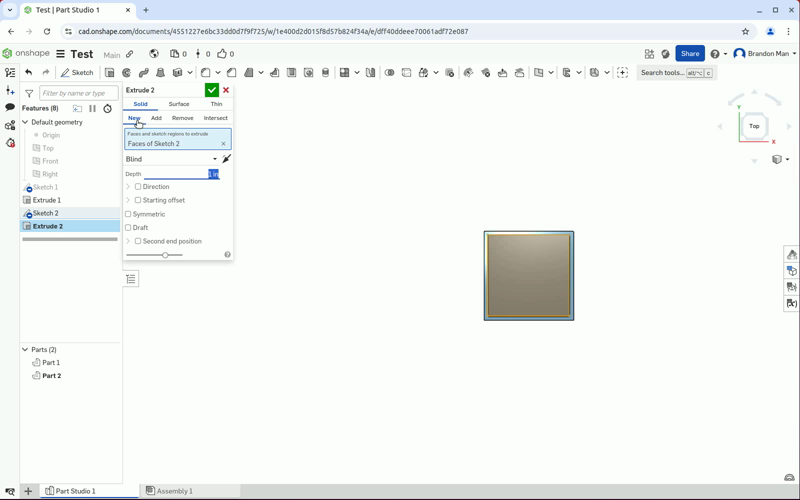
text(0.963)
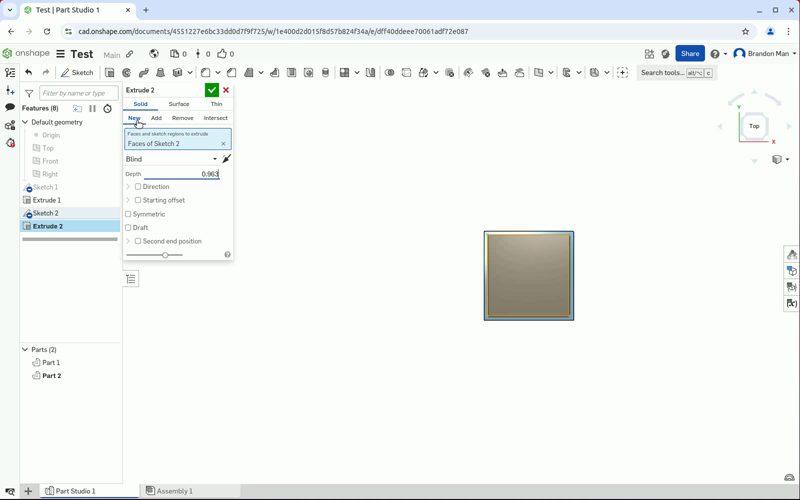
key(enter)
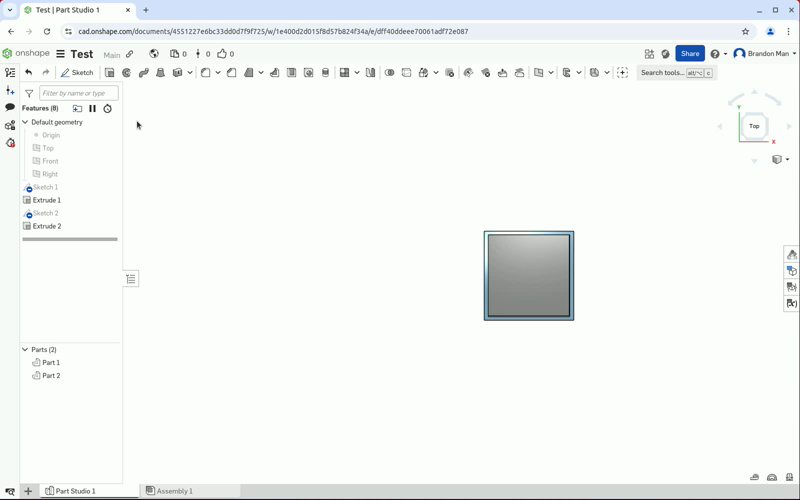
key(shift+h)
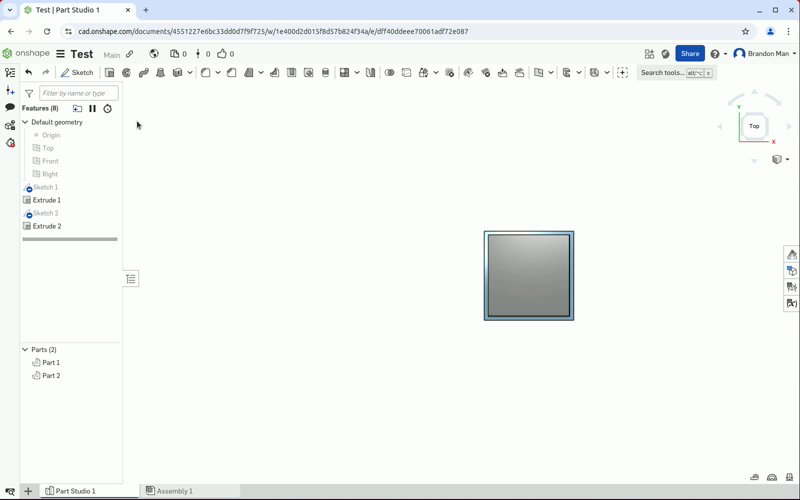
key(shift+h)
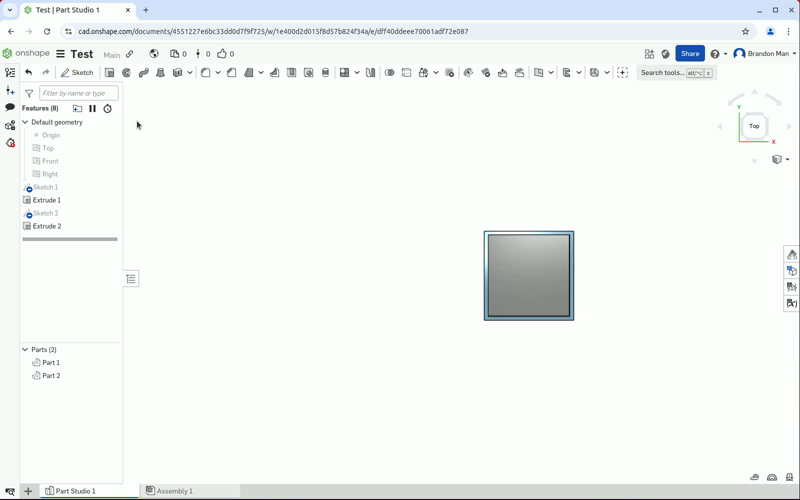
mouse_move(73, 189)
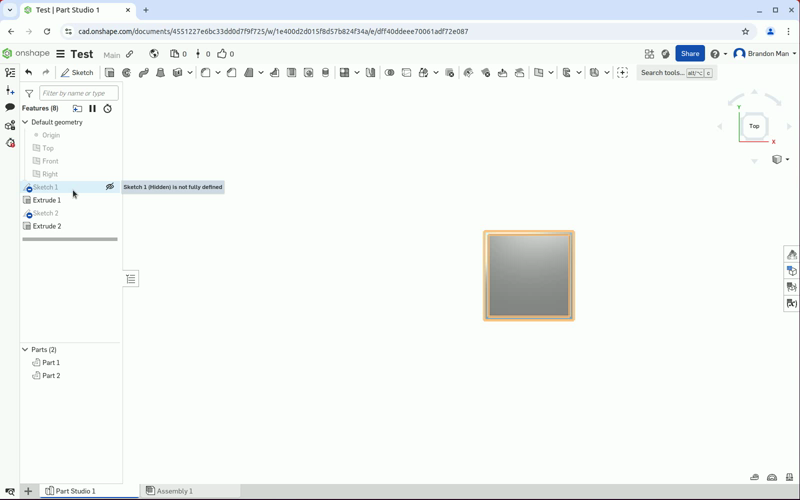
click(73, 189)
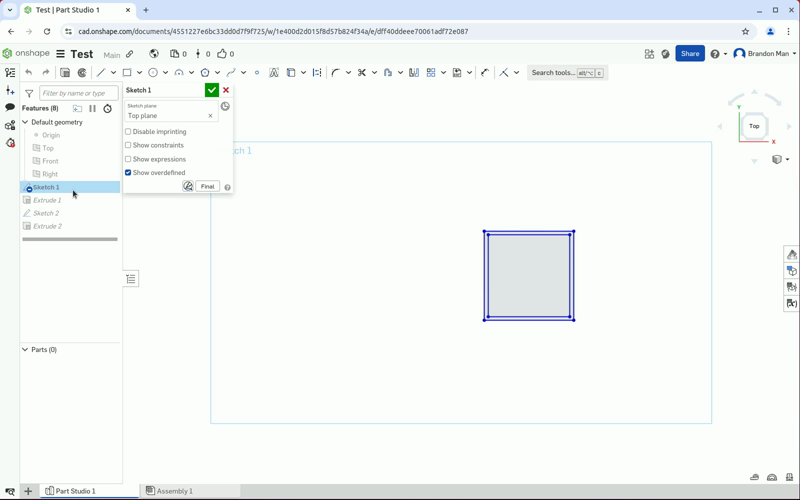
mouse_move(229, 92)
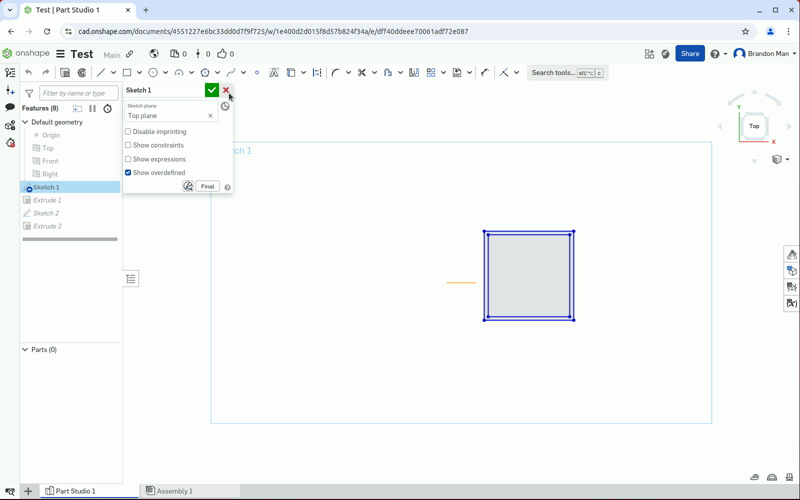
click(229, 92)
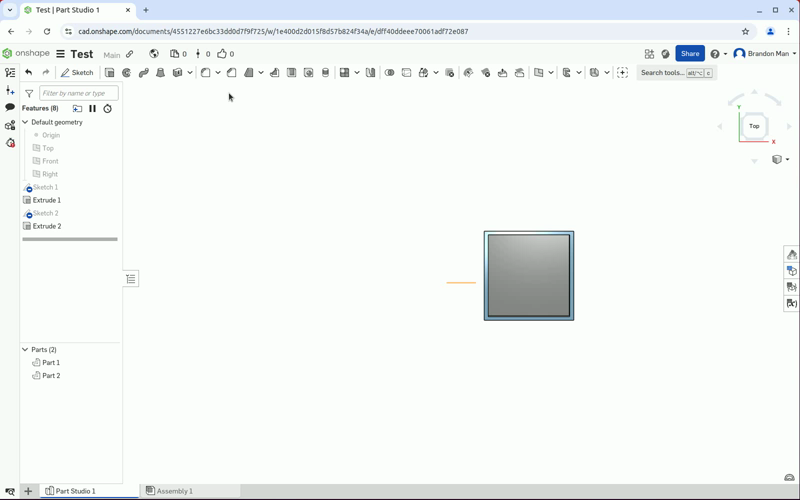
mouse_move(73, 352)
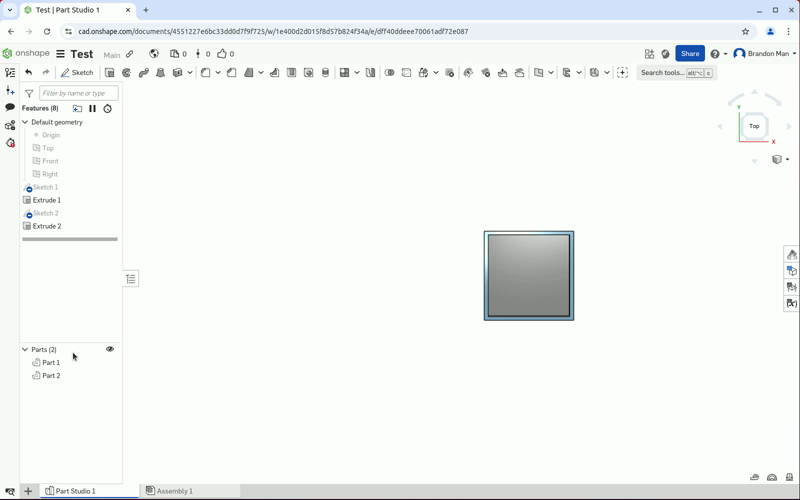
key(y)
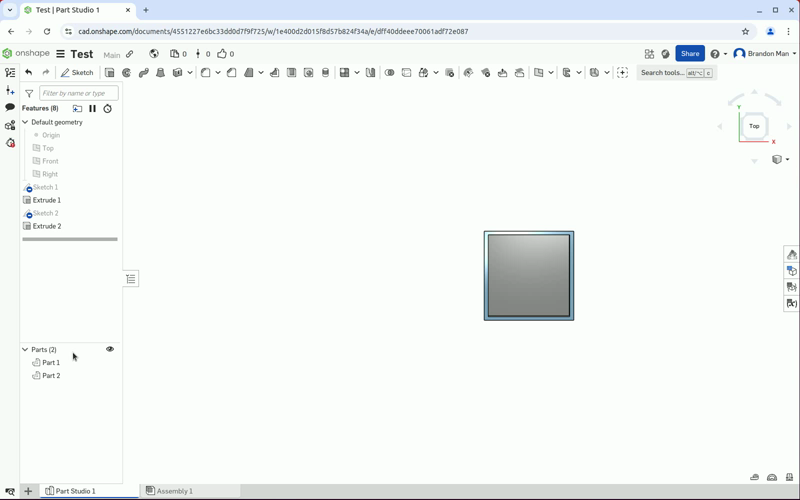
key(shift+p)
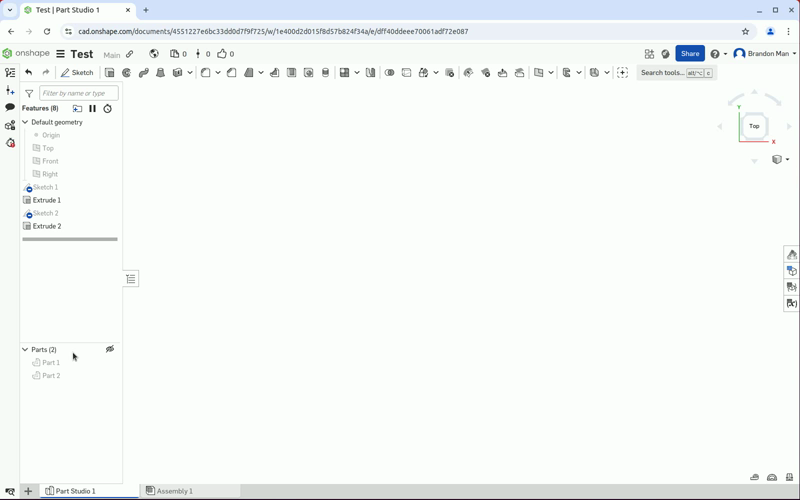
key(space)
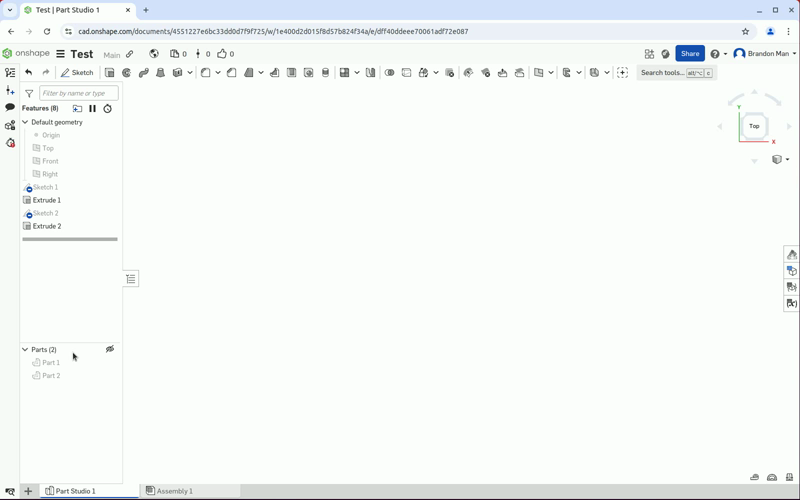
key_down(shift)
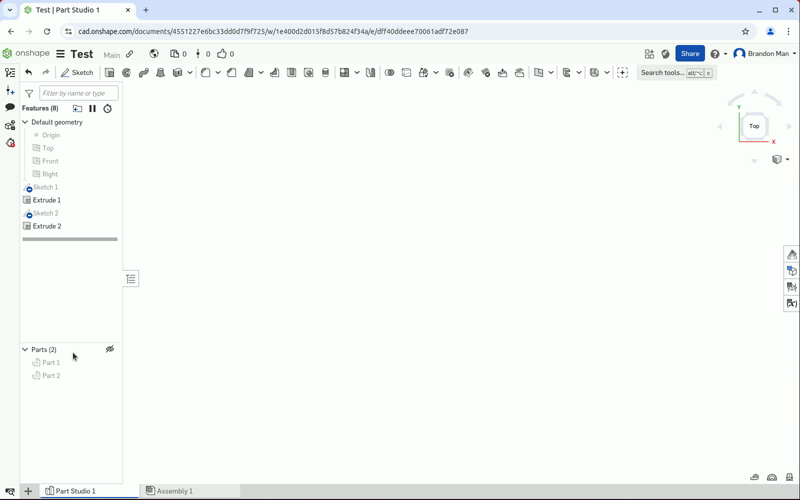
key(up)
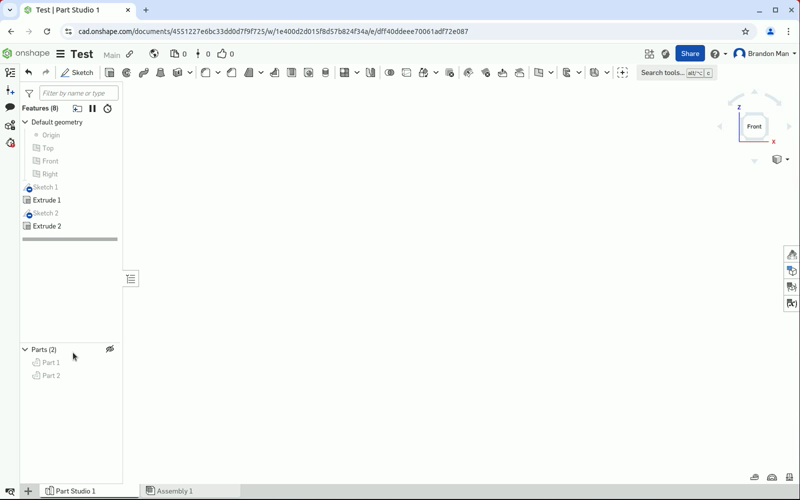
key_up(shift)
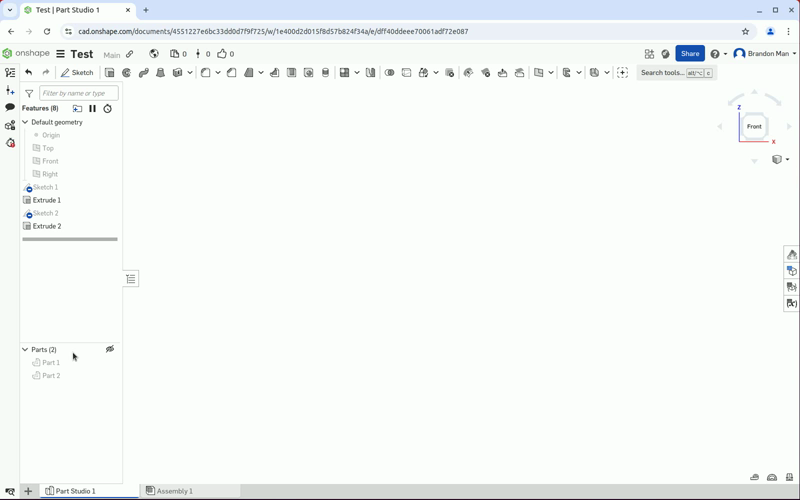
mouse_move(73, 352)
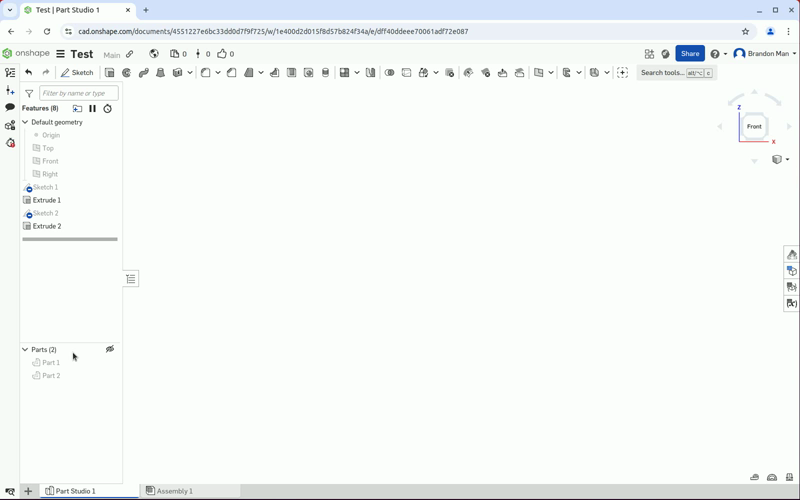
key(shift+y)
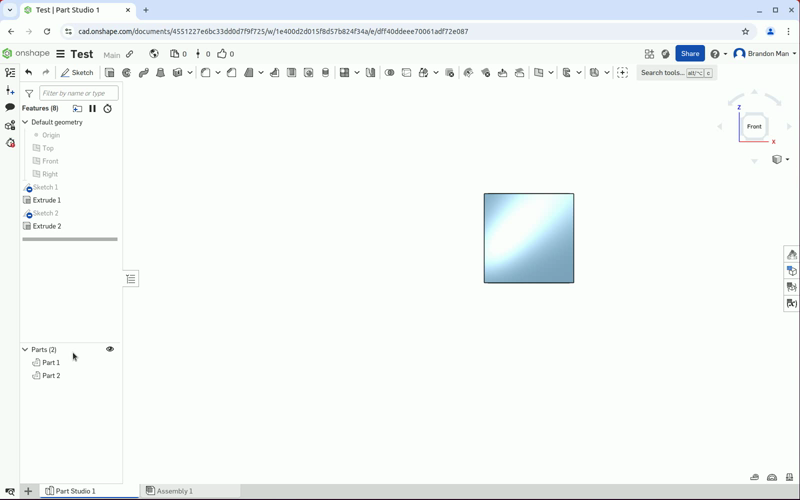
mouse_move(541, 75)
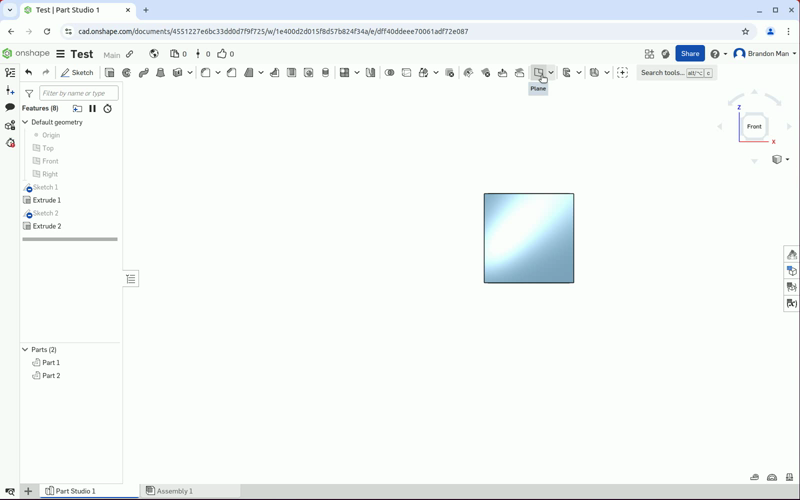
click(541, 75)
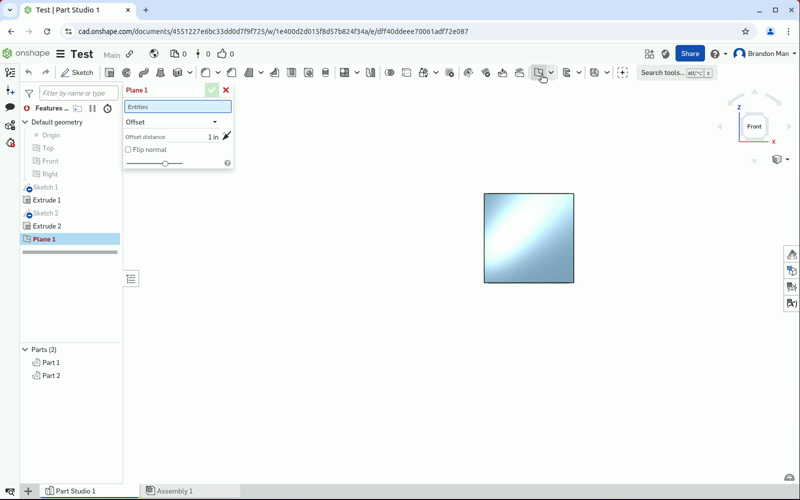
mouse_move(73, 163)
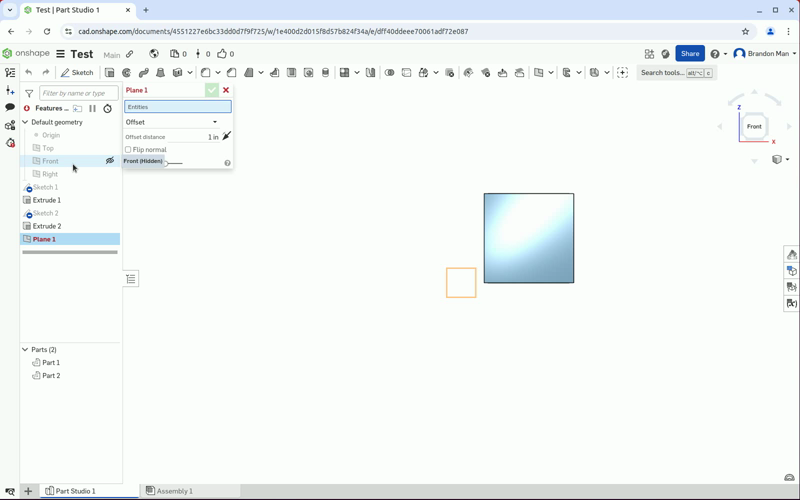
click(73, 163)
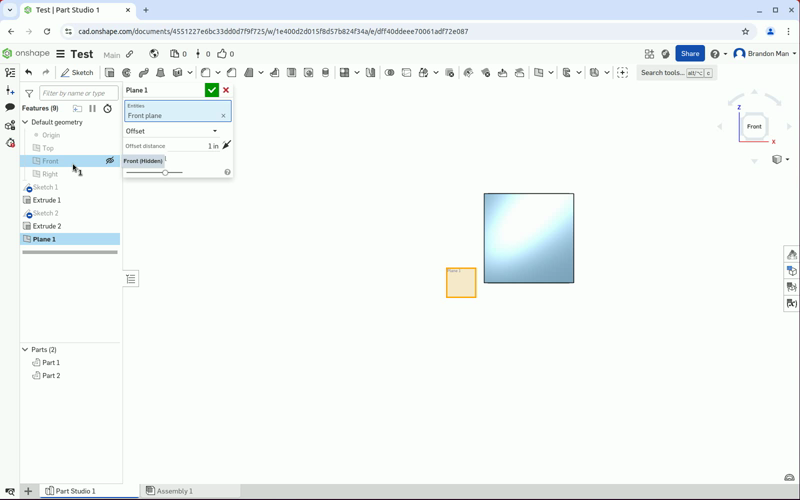
key(tab, 2)
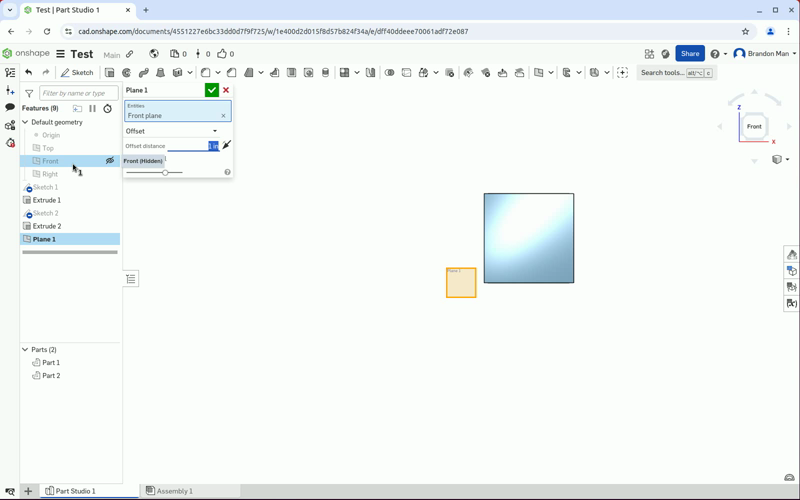
text(7.703)
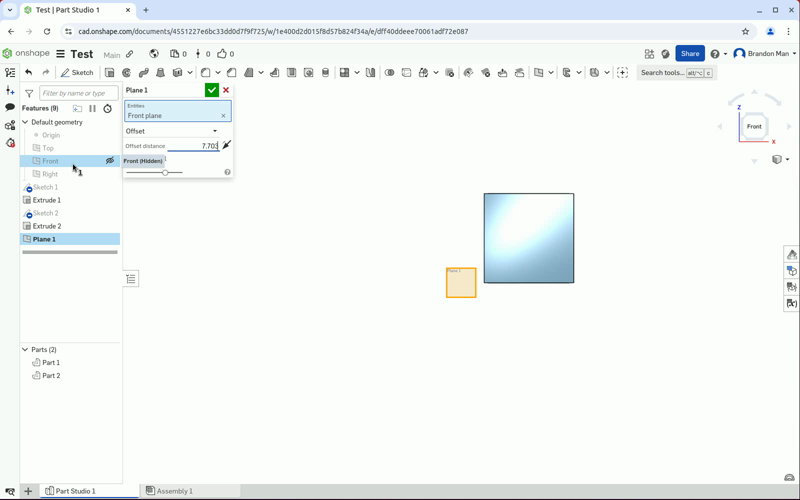
key(enter, 2)
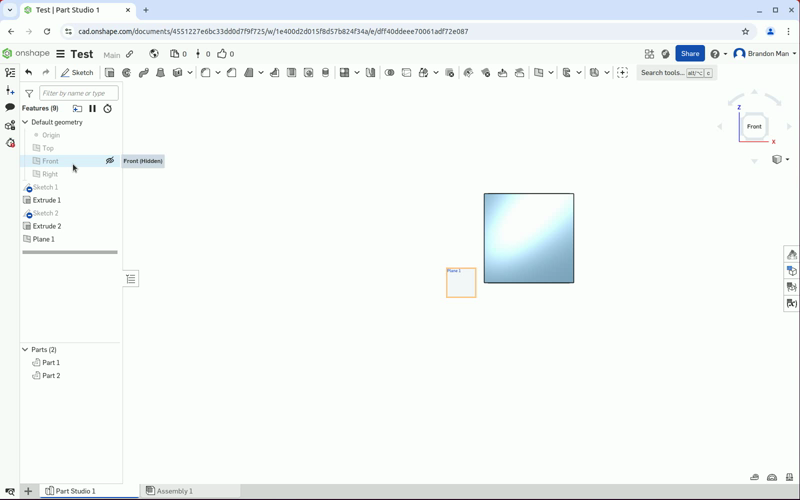
key(shift+s)
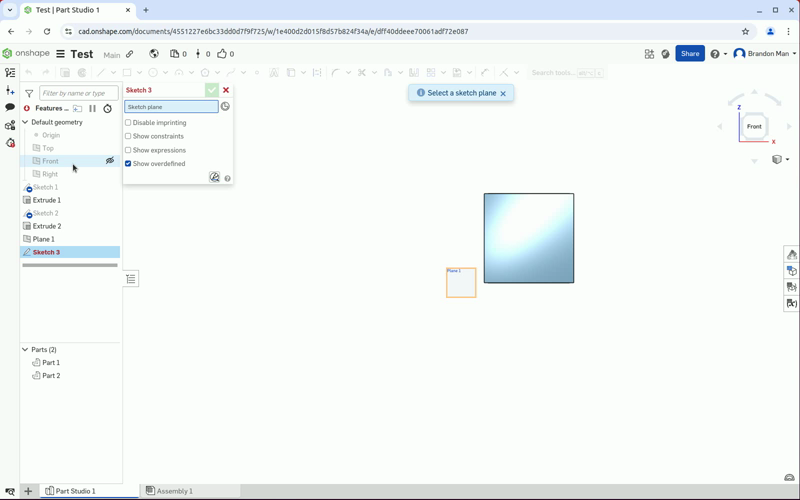
mouse_move(73, 241)
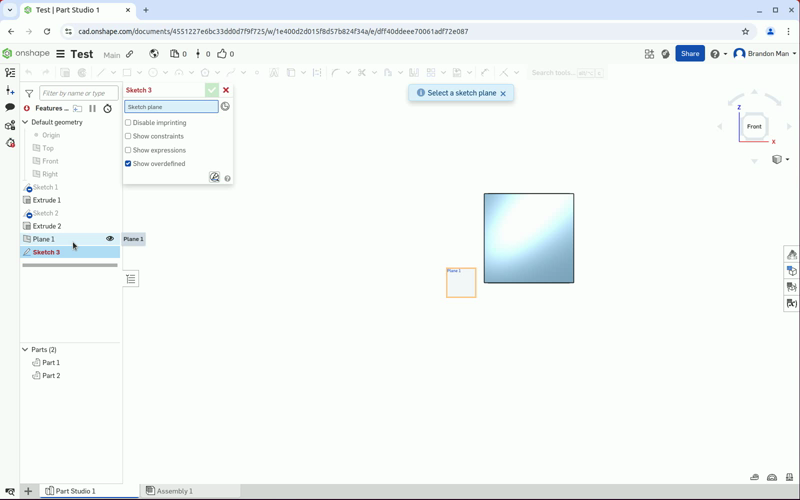
click(73, 241)
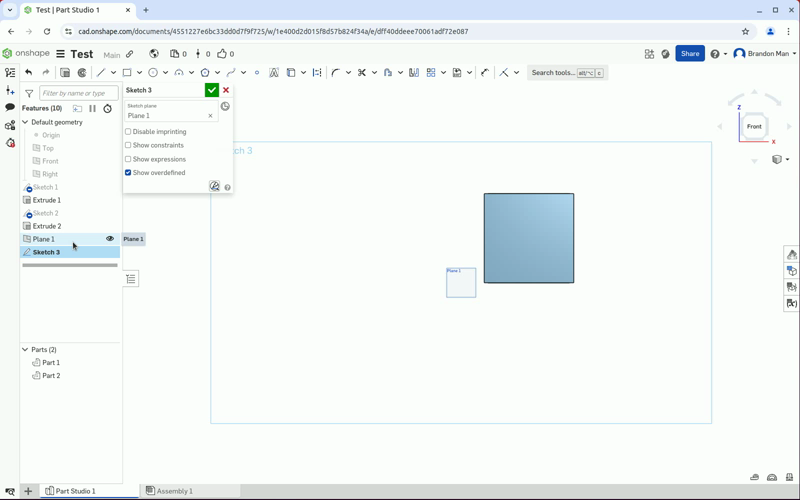
mouse_move(73, 352)
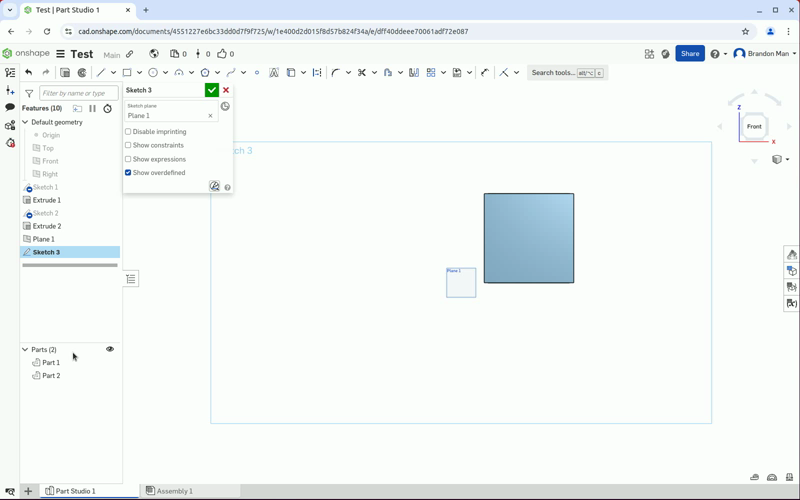
key(y)
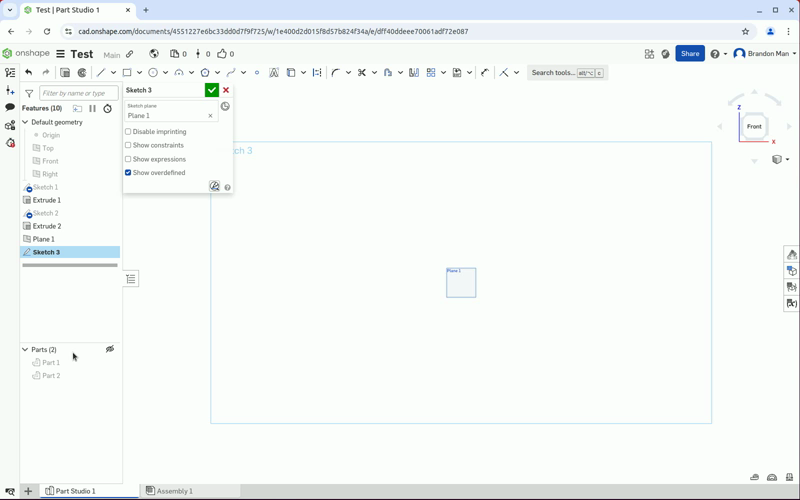
key(l)
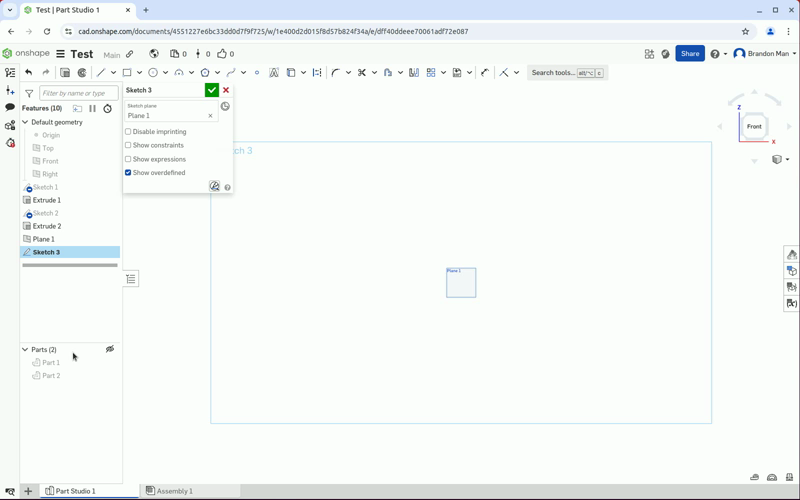
key_down(shift)
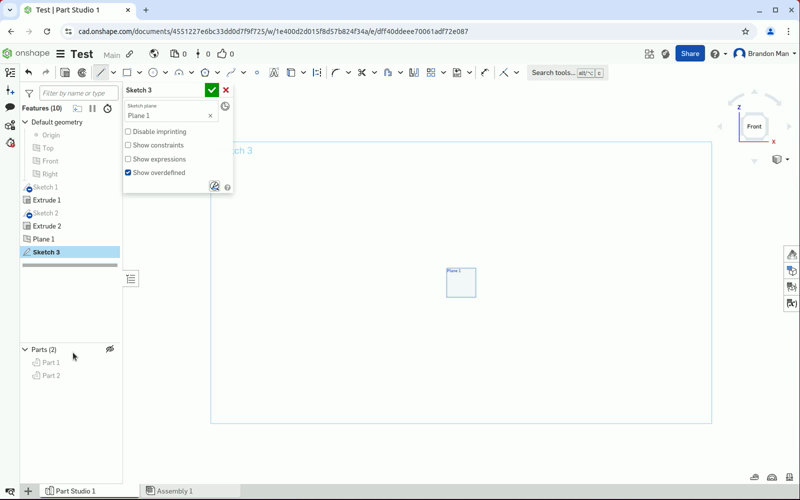
mouse_move(521, 224)
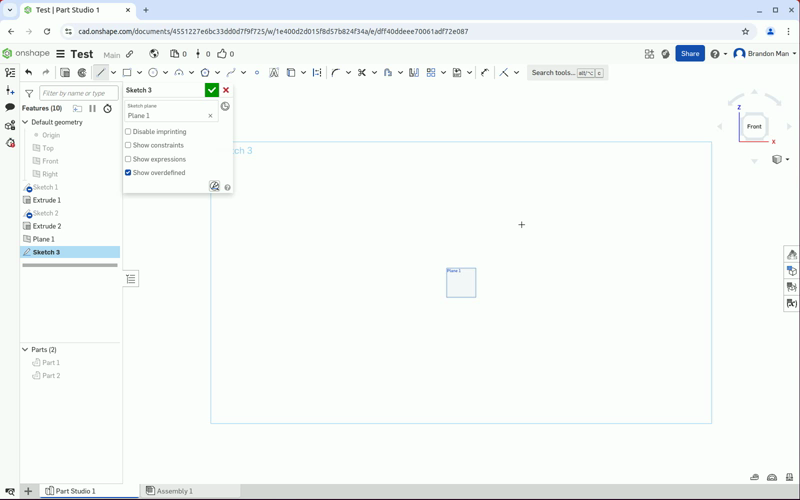
click(521, 224)
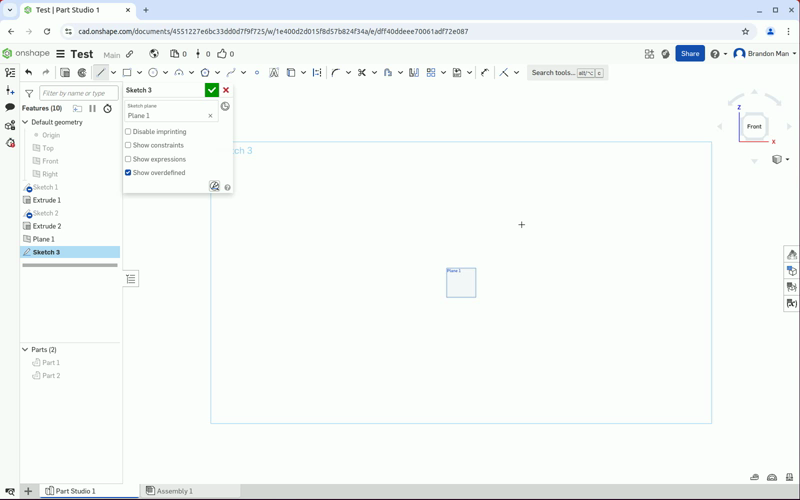
key_up(shift)
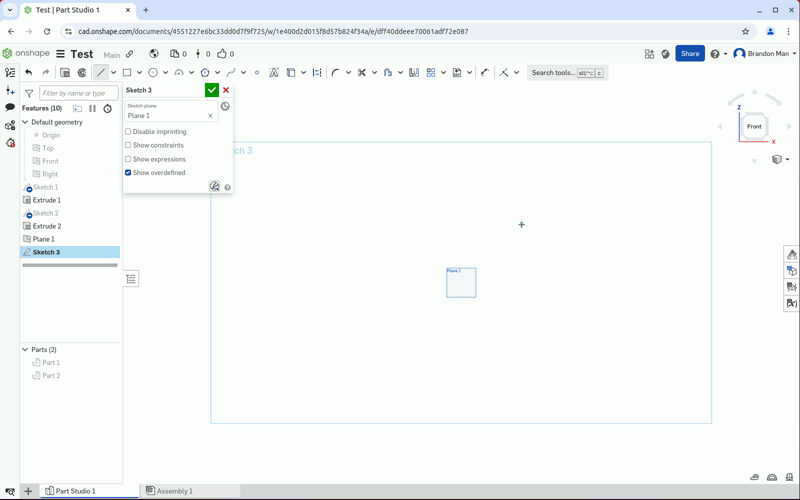
key_down(shift)
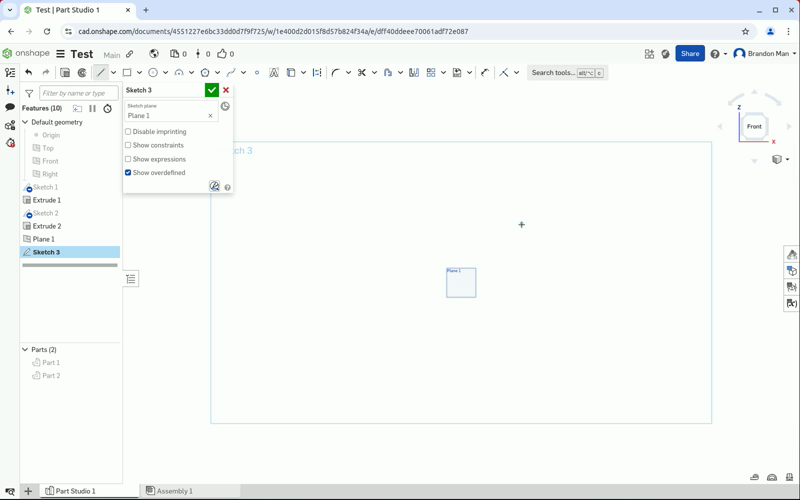
mouse_move(551, 224)
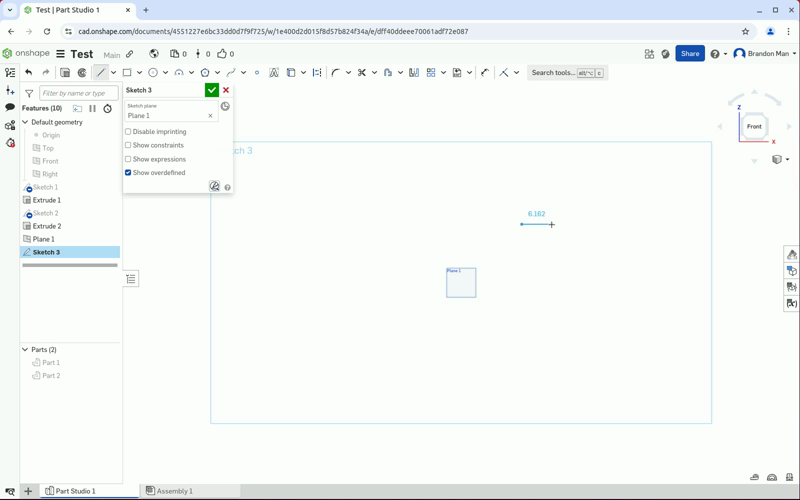
mouse_move(536, 224)
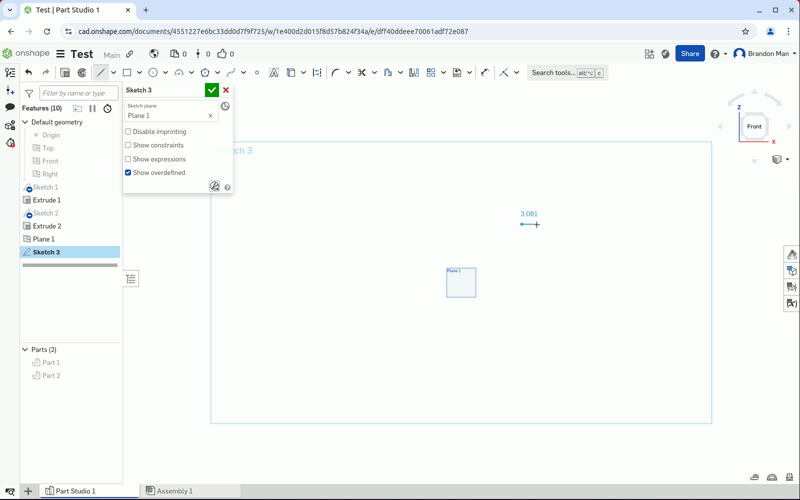
click(536, 224)
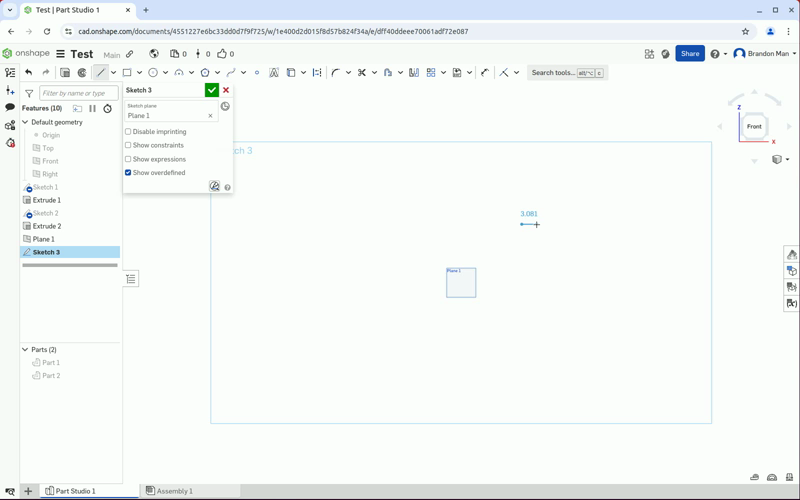
key_up(shift)
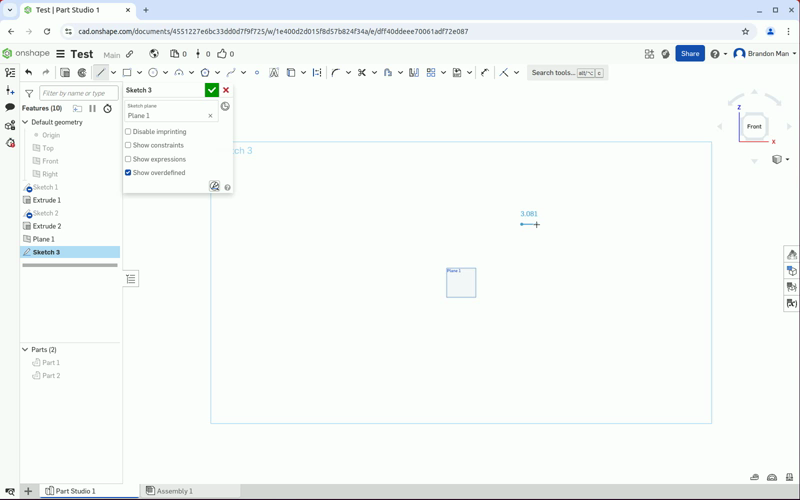
key_down(shift)
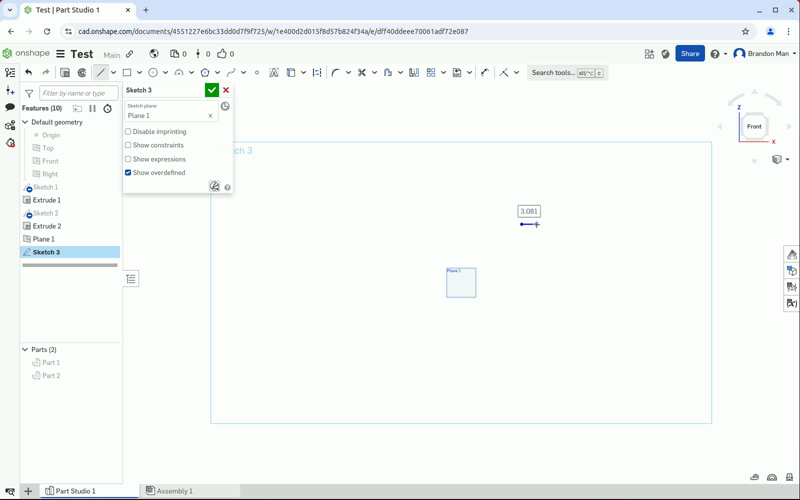
mouse_move(566, 224)
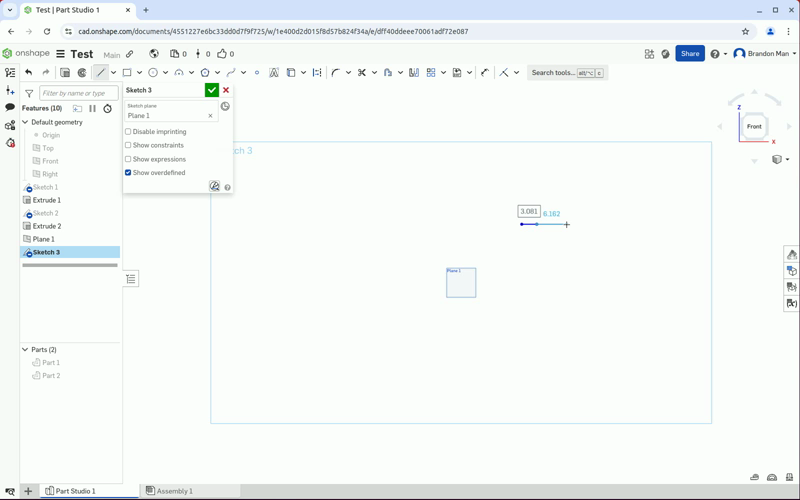
mouse_move(536, 209)
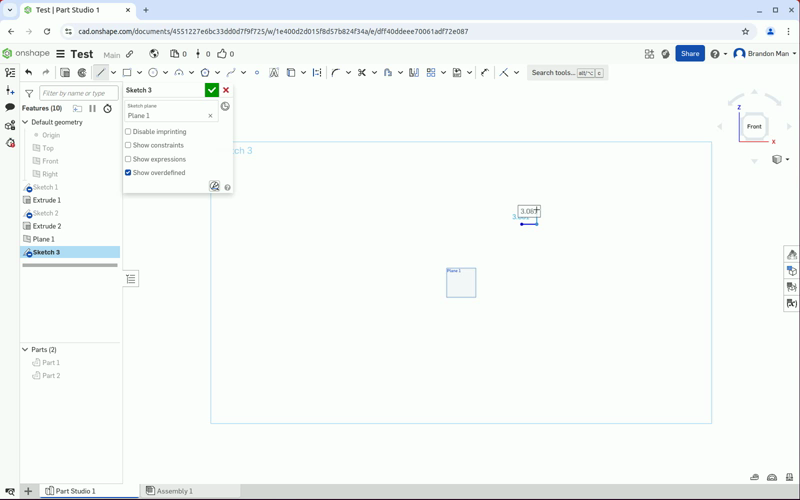
click(536, 209)
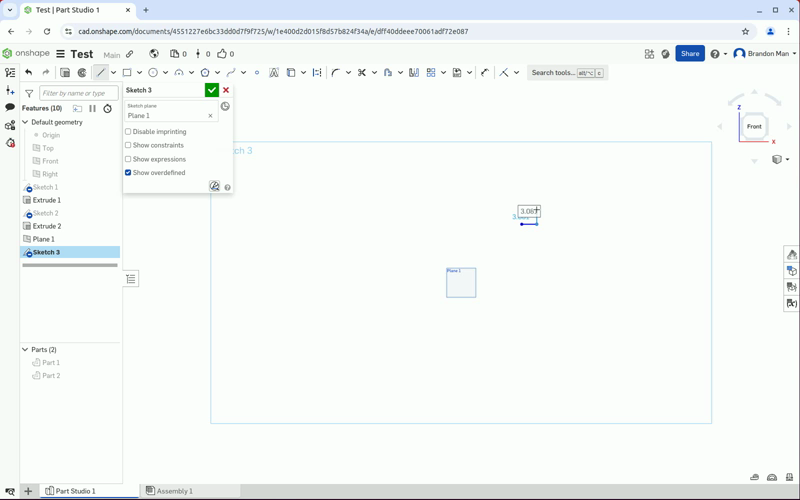
key_up(shift)
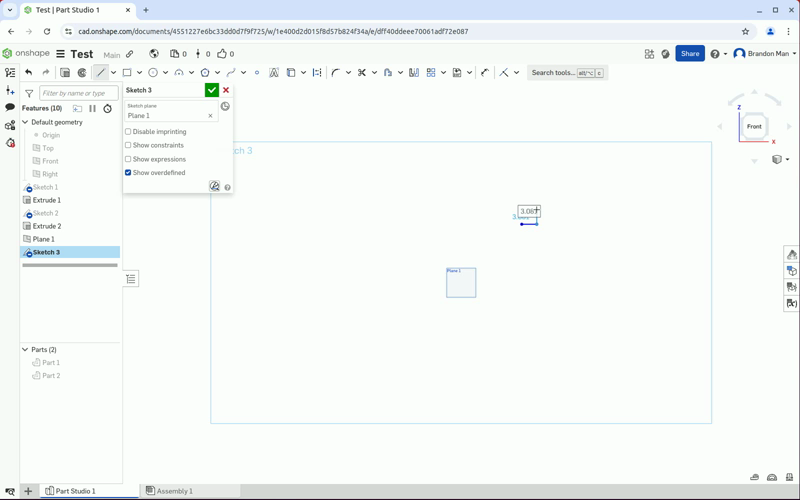
key_down(shift)
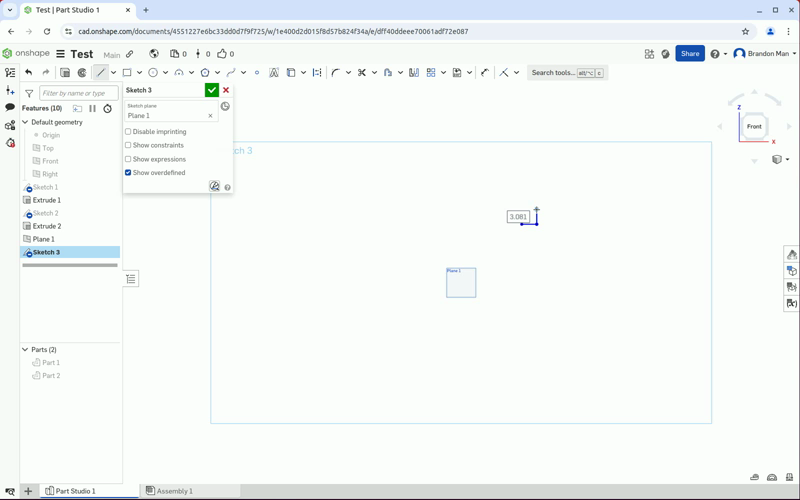
mouse_move(566, 209)
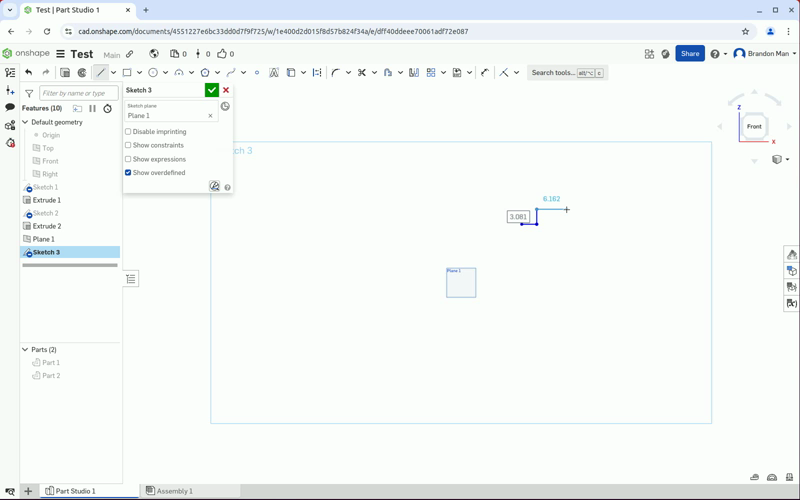
mouse_move(521, 209)
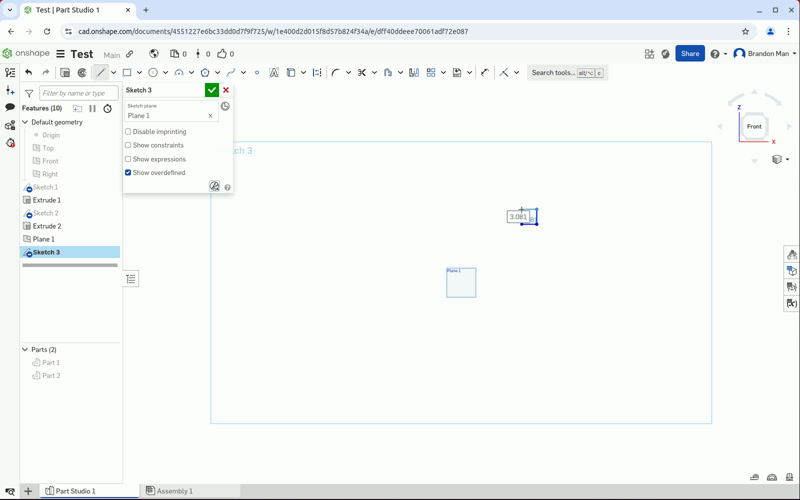
click(521, 209)
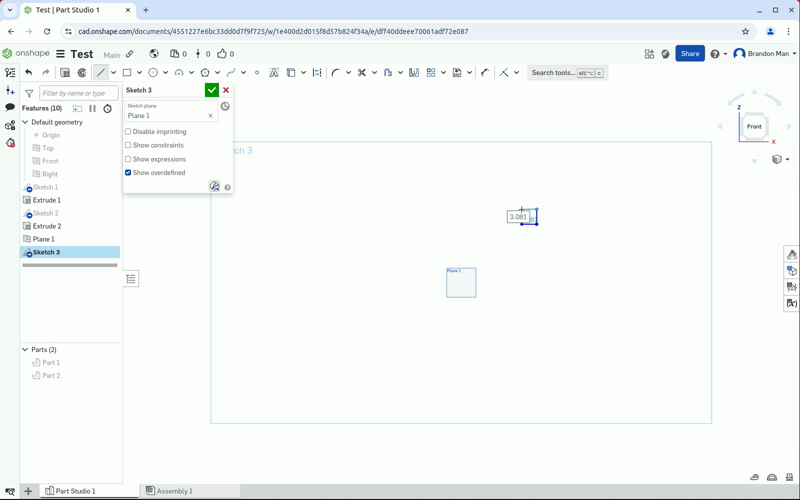
key_up(shift)
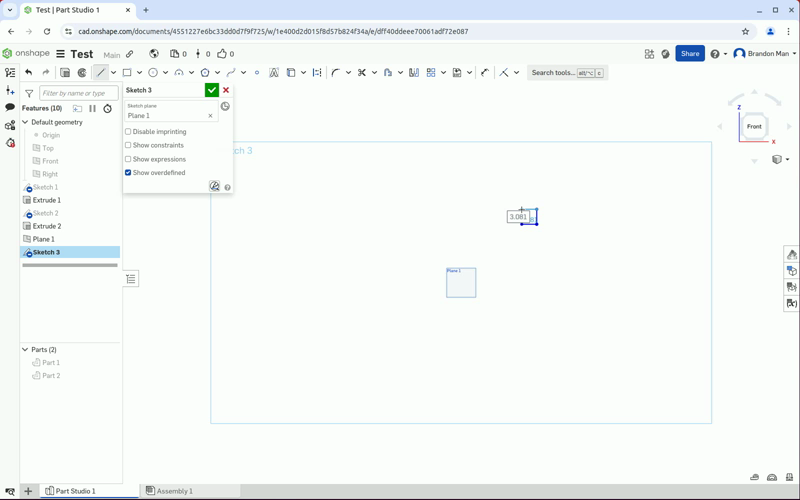
mouse_move(551, 209)
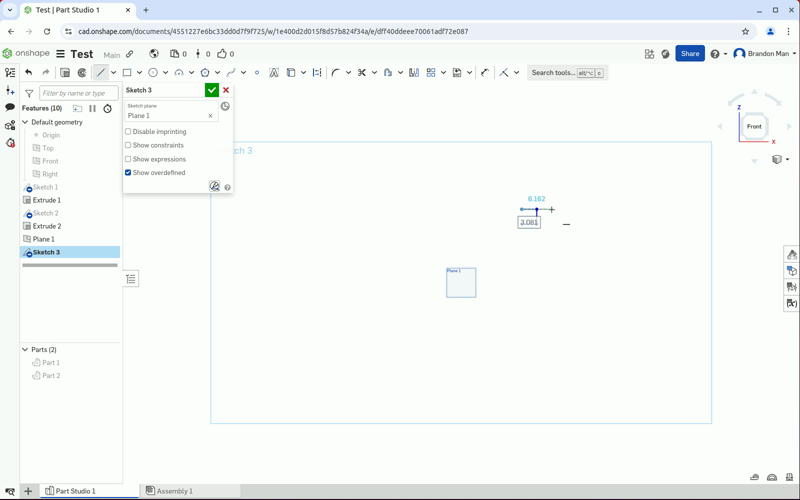
key_down(shift)
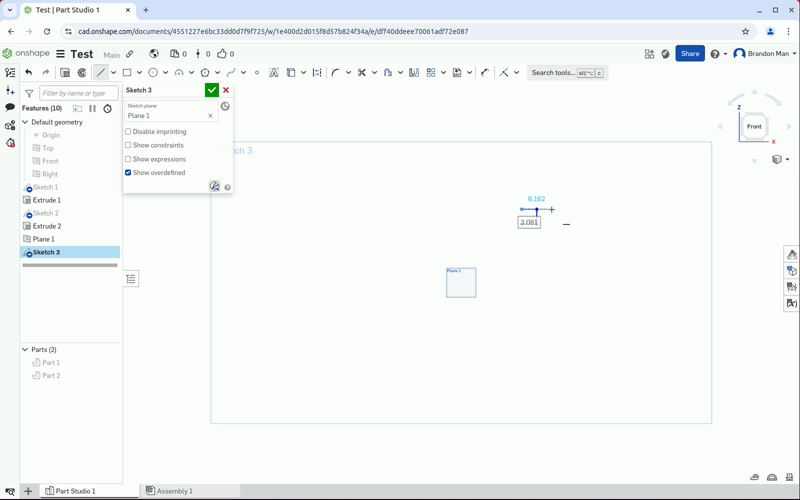
mouse_move(521, 224)
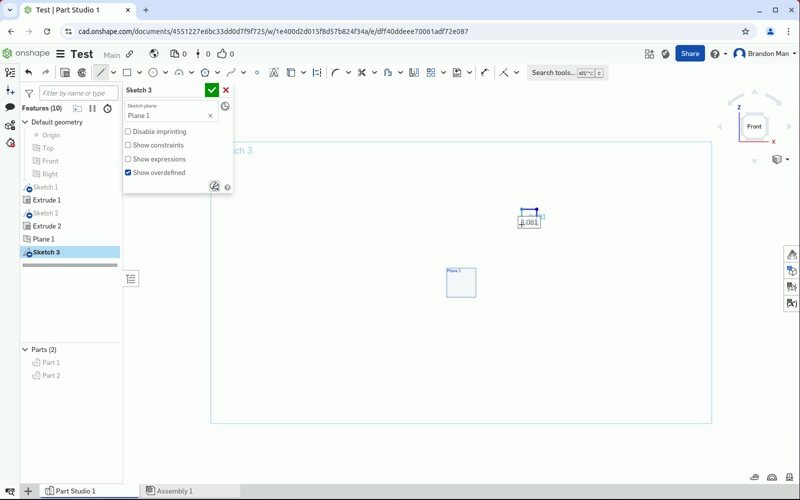
key_up(shift)
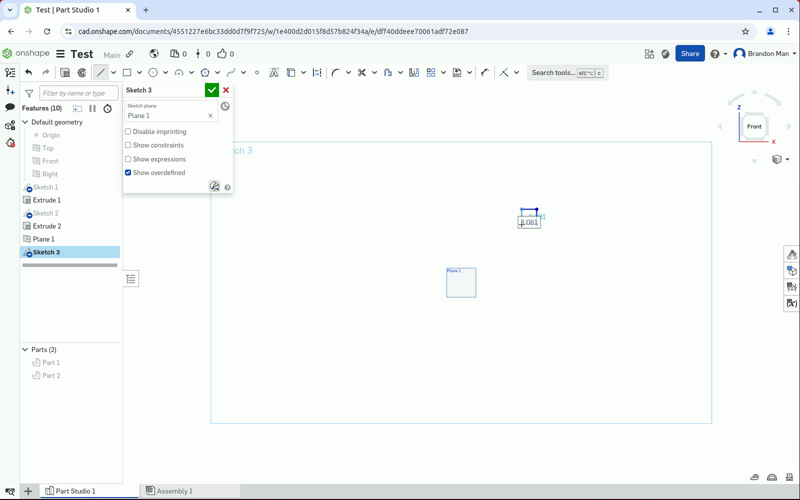
click(521, 224)
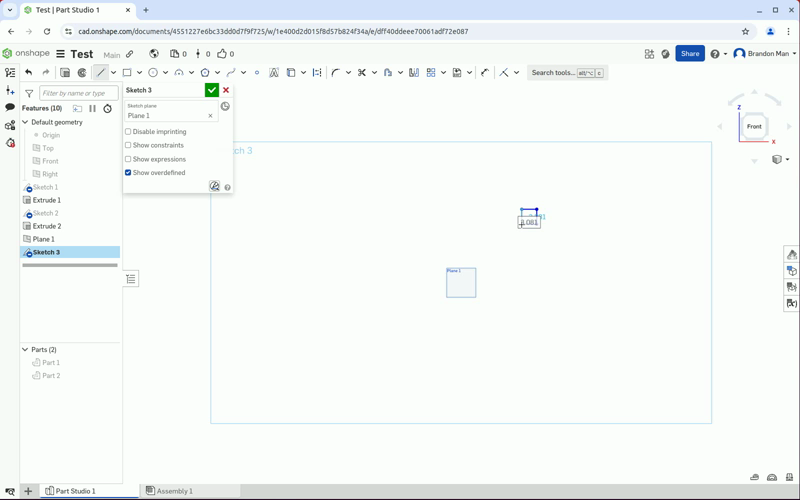
key(esc)
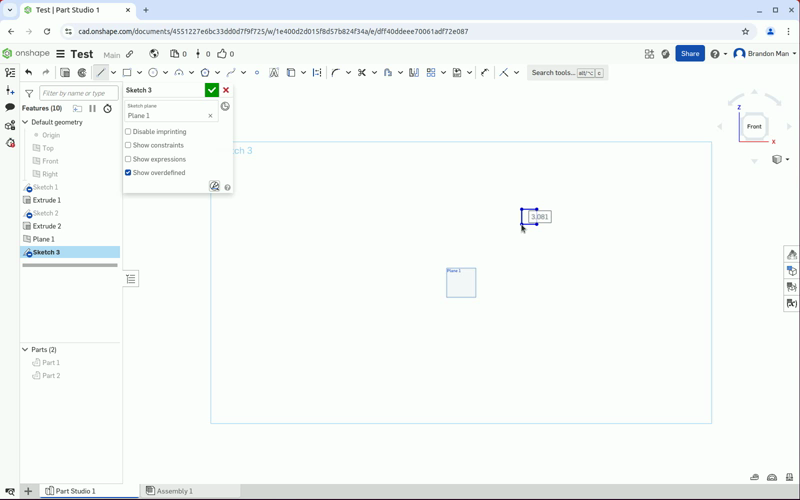
mouse_move(533, 220)
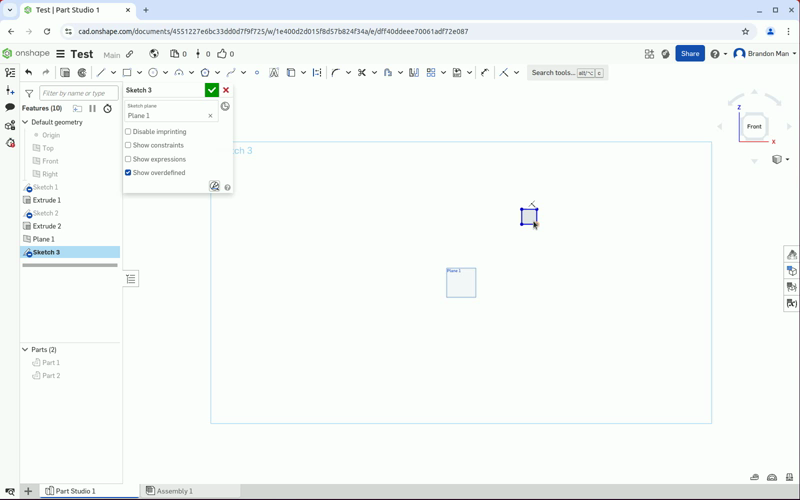
scroll(6)
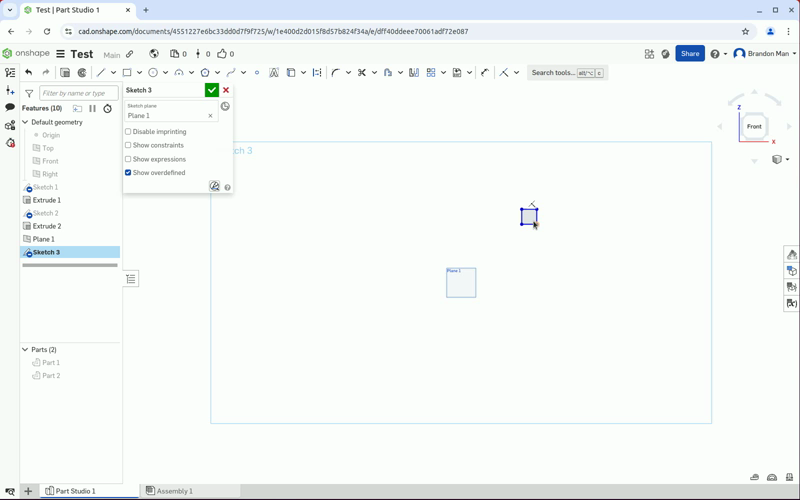
scroll(6)
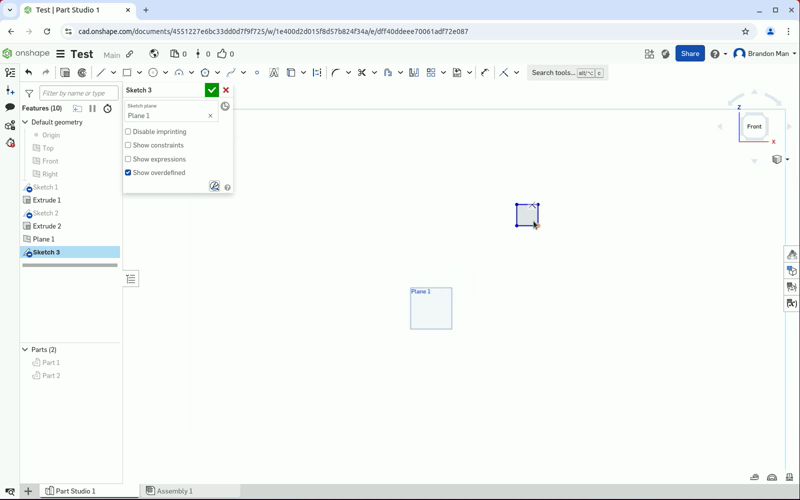
scroll(6)
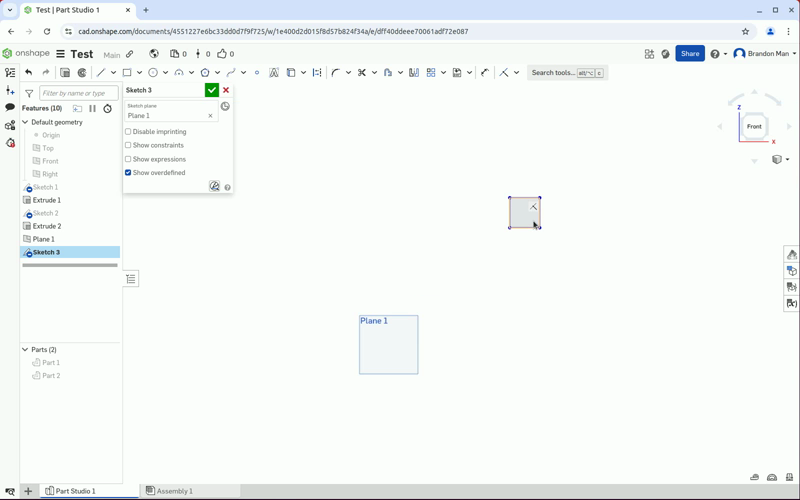
scroll(6)
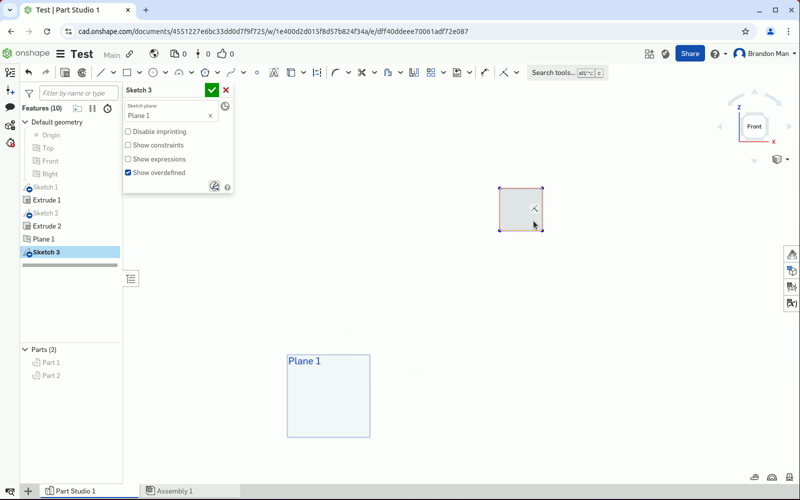
scroll(6)
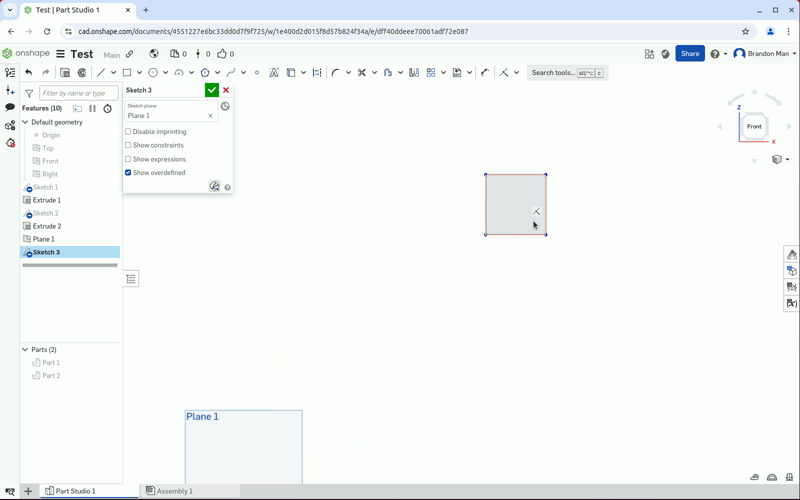
scroll(6)
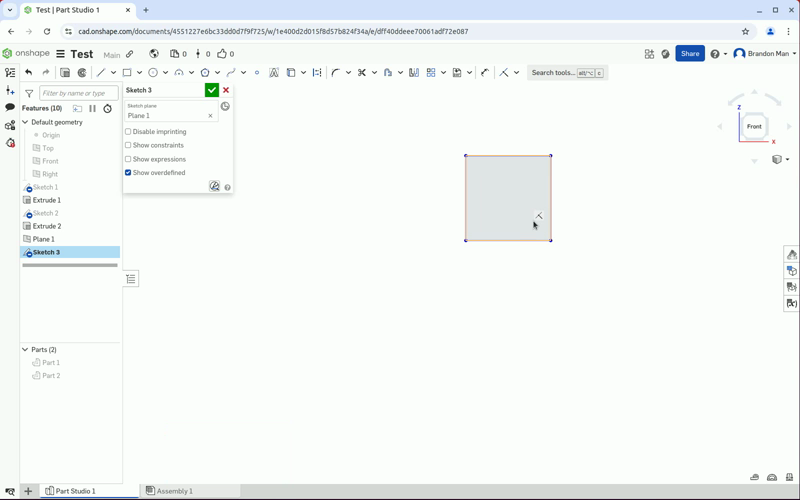
scroll(6)
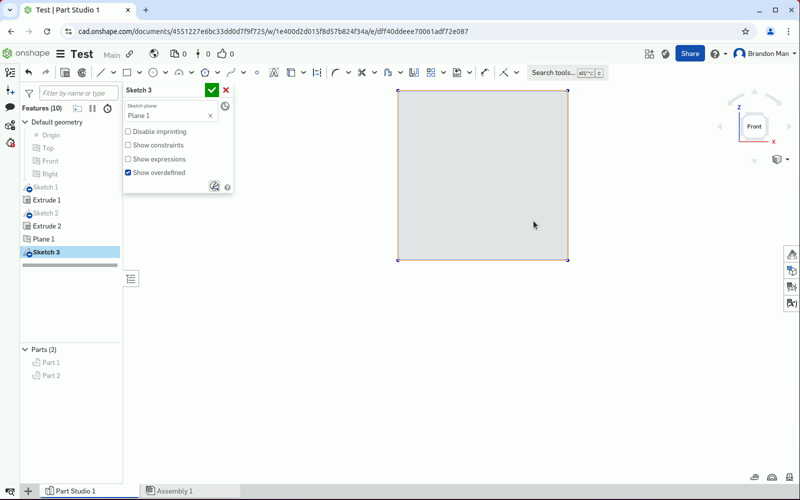
click(533, 220)
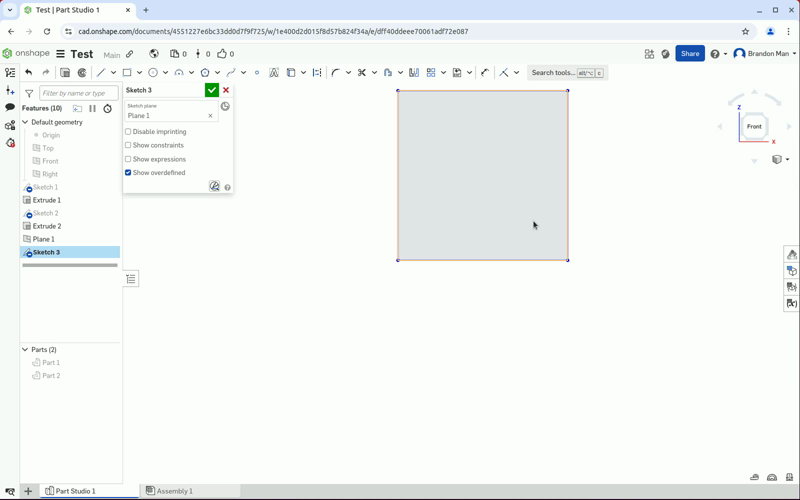
scroll(-6)
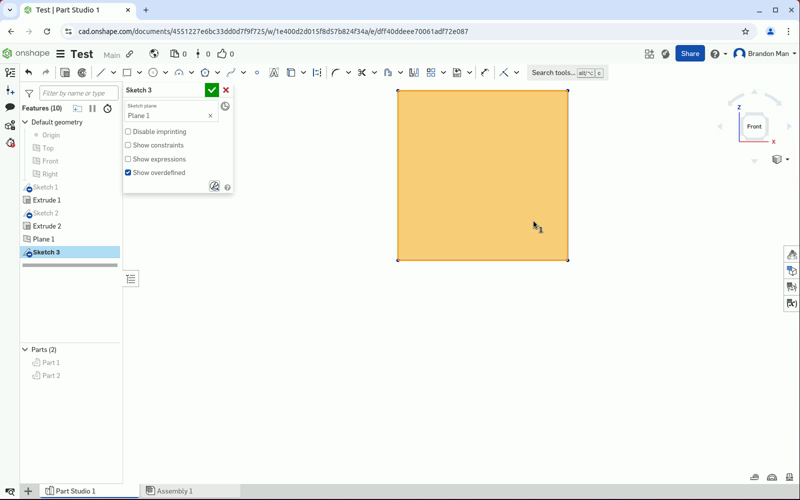
scroll(-6)
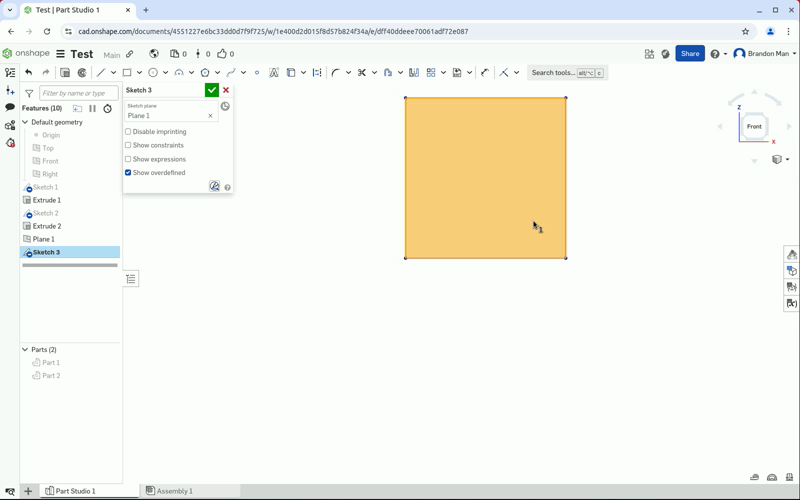
scroll(-6)
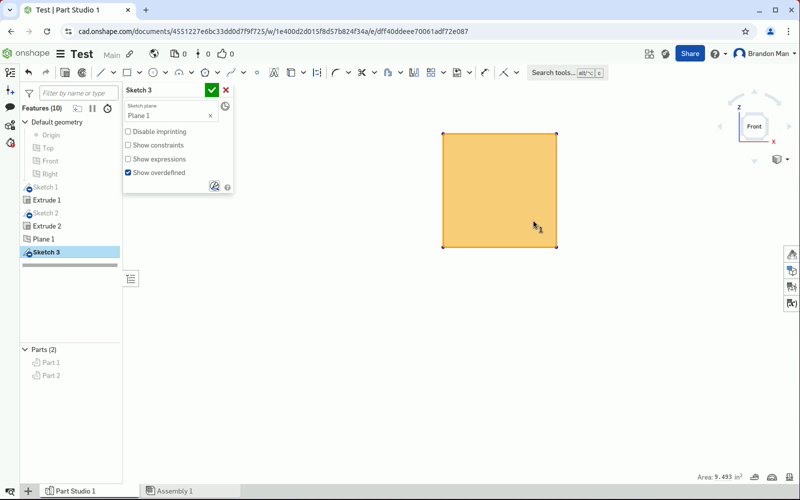
scroll(-6)
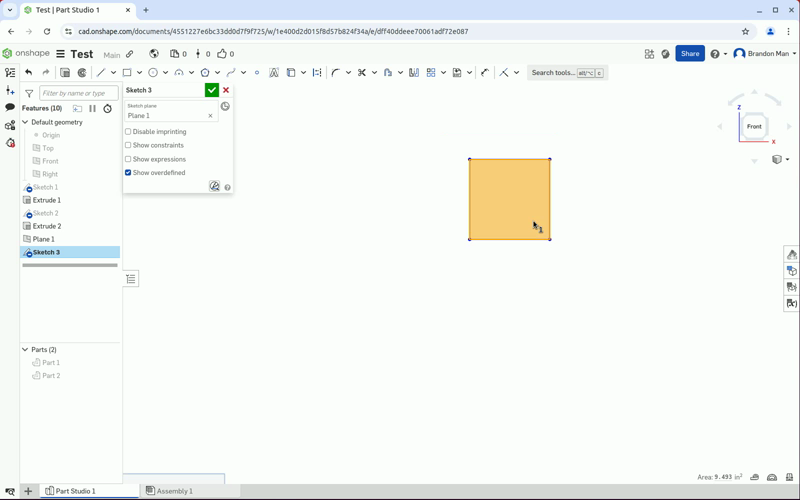
scroll(-6)
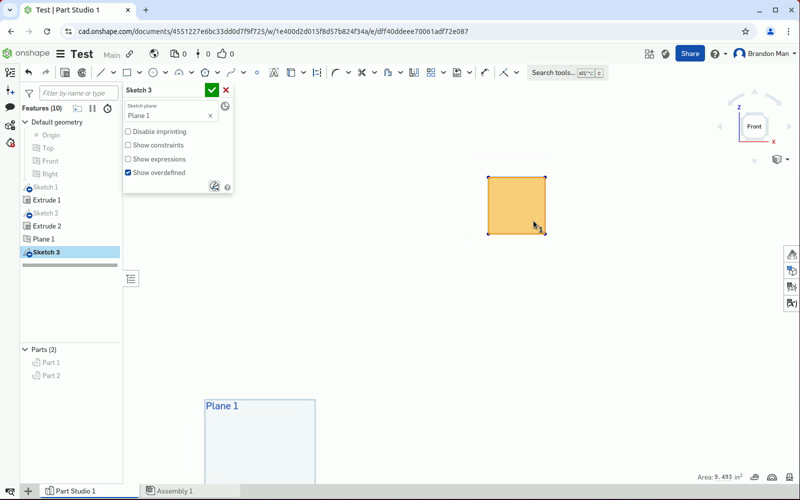
scroll(-6)
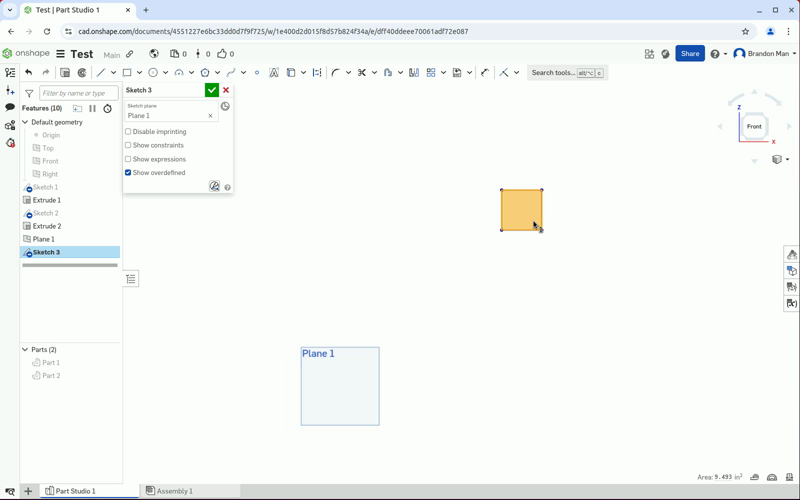
scroll(-6)
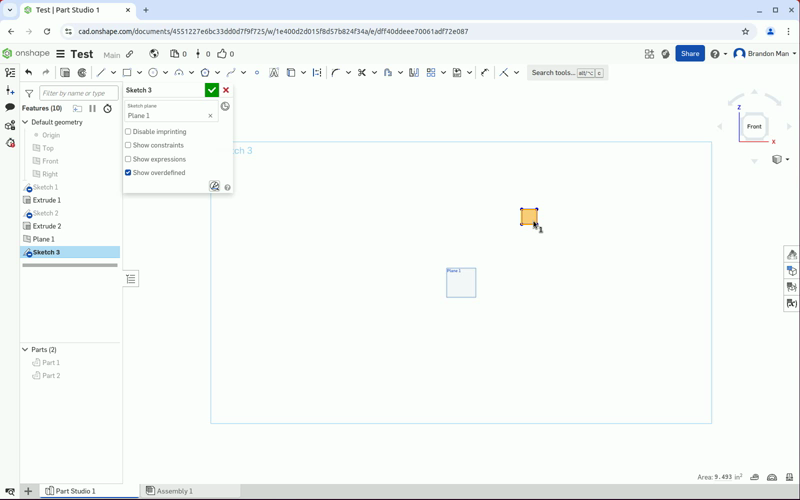
mouse_move(73, 352)
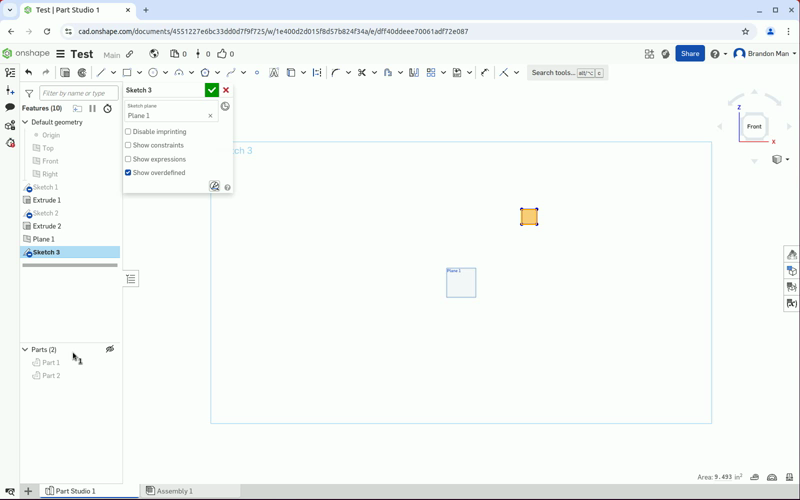
key(shift+y)
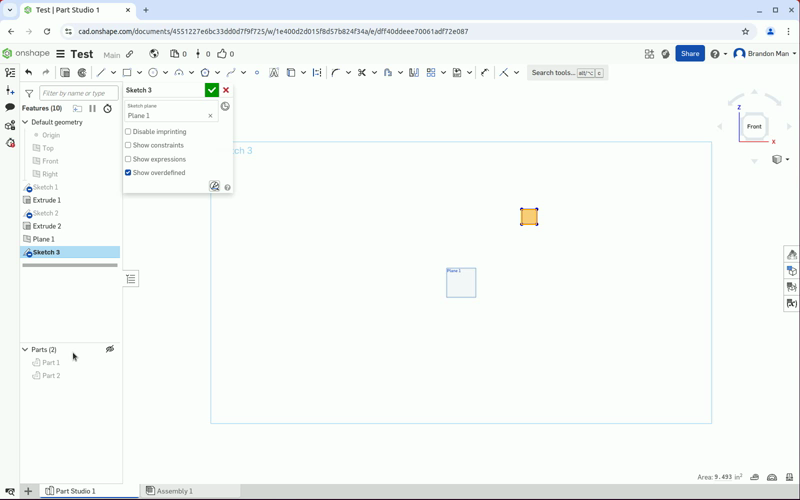
key(shift+e)
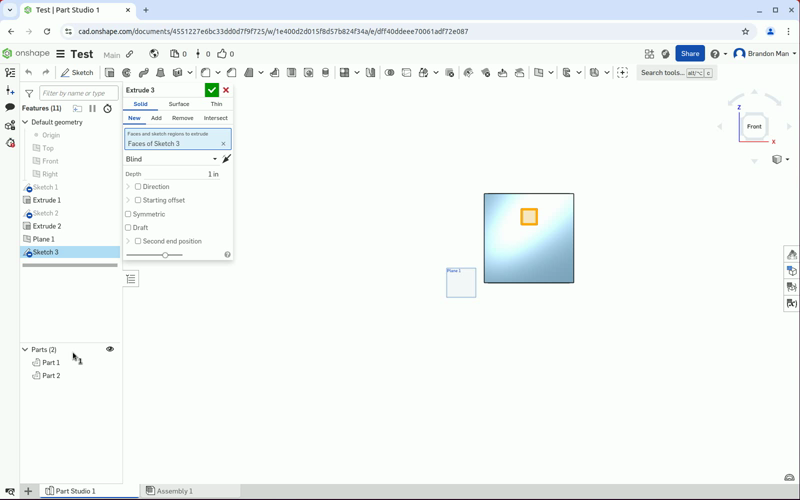
mouse_move(143, 106)
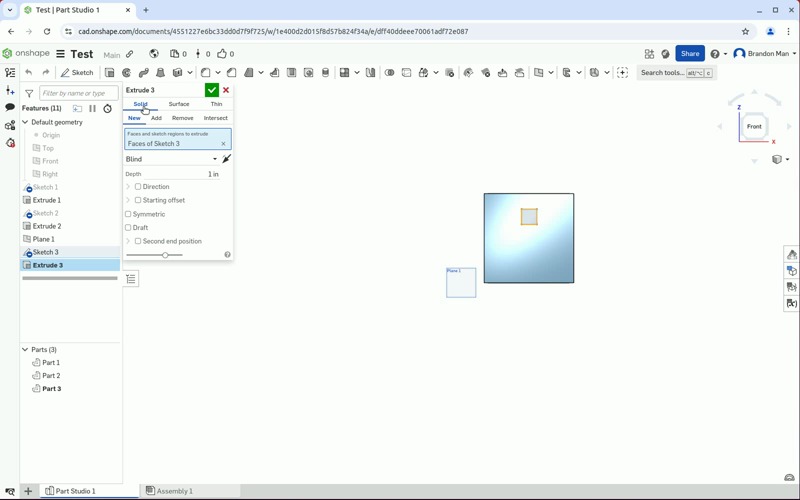
click(143, 106)
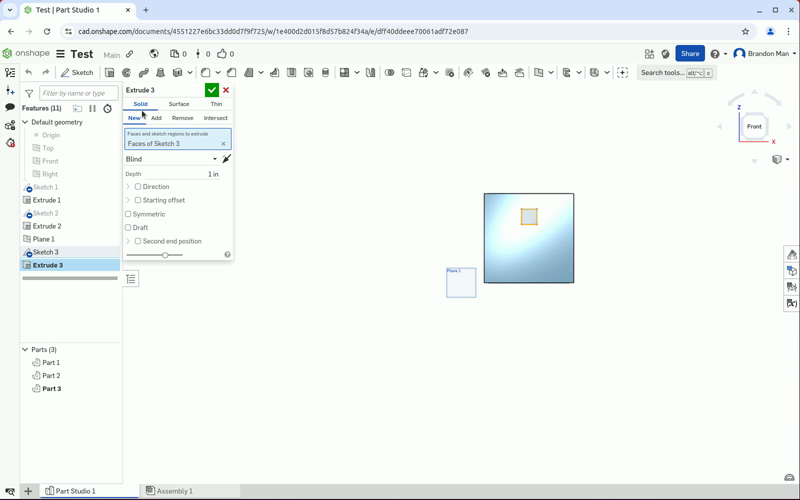
mouse_move(137, 120)
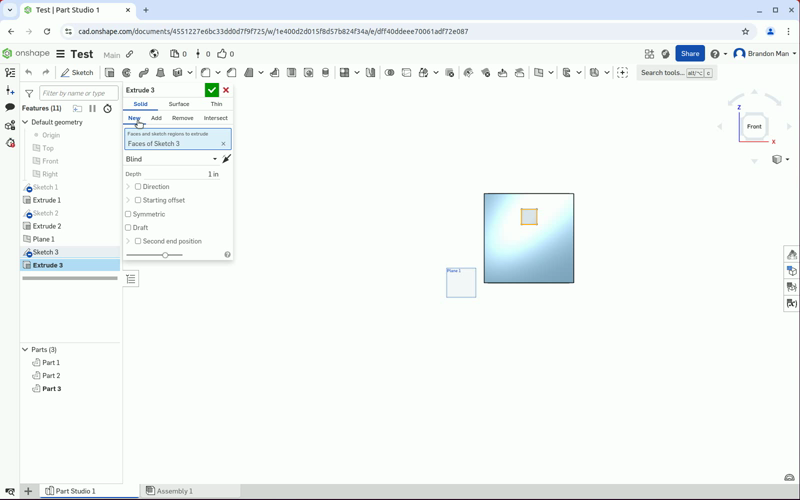
click(137, 120)
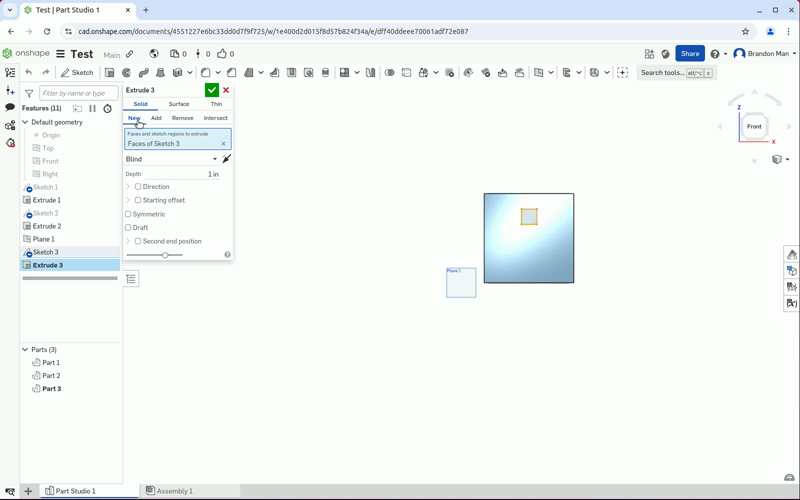
key(tab, 4)
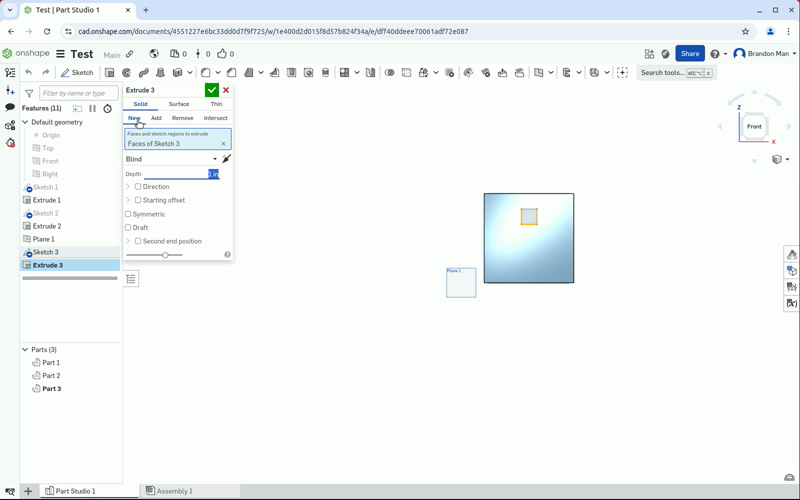
text(5.777)
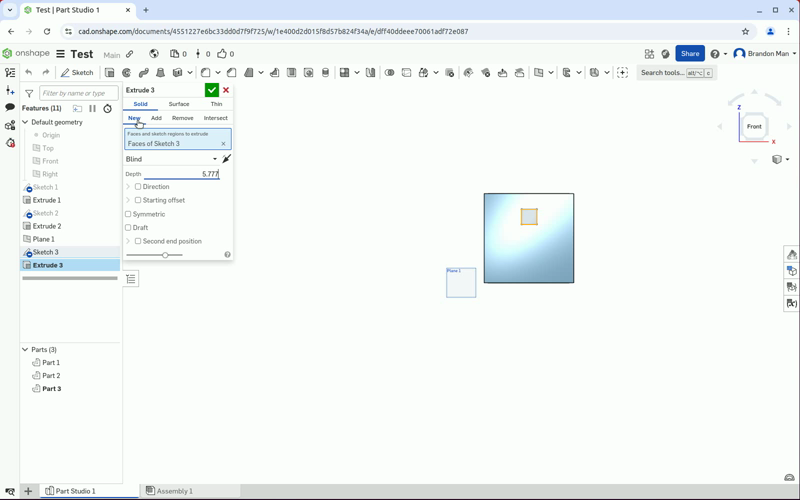
key(enter)
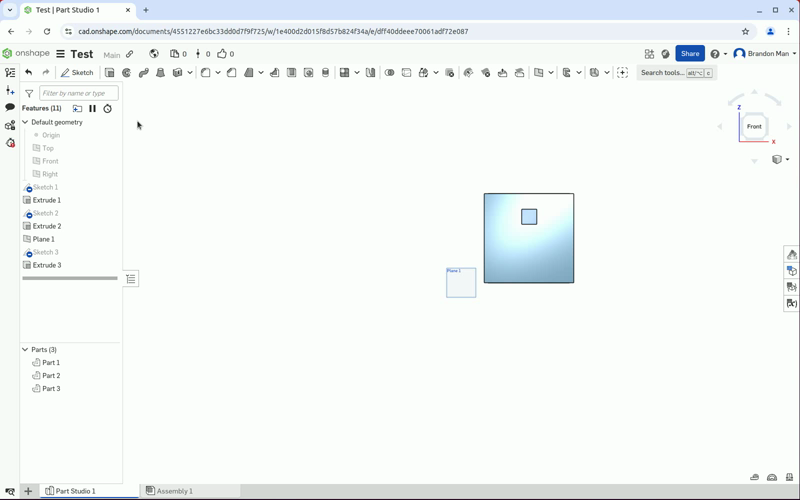
key(shift+h)
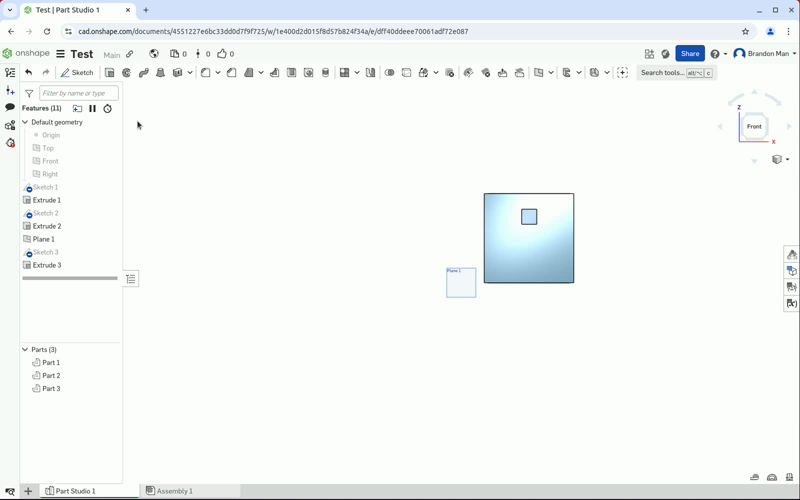
key(shift+h)
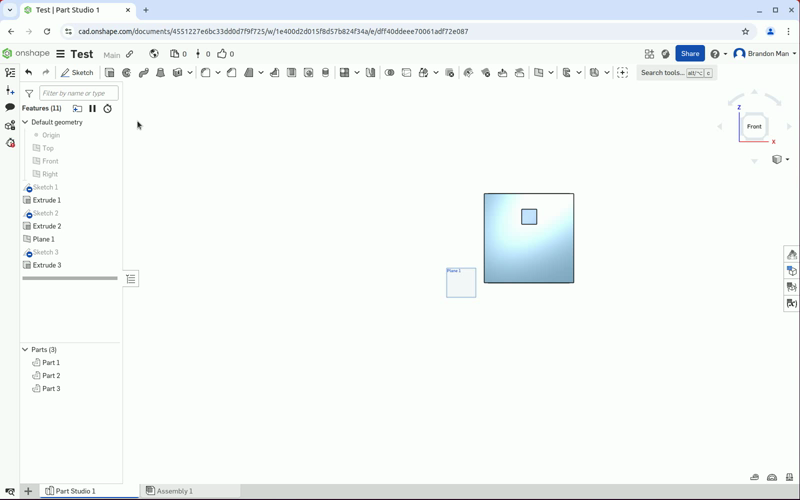
mouse_move(73, 189)
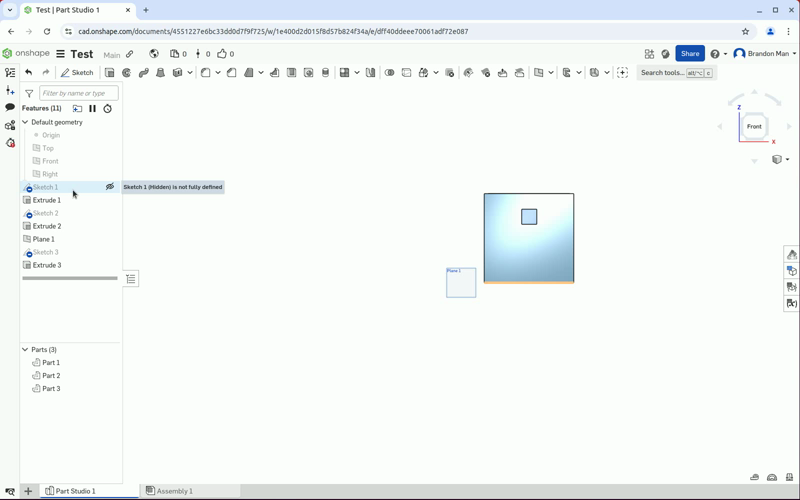
click(73, 189)
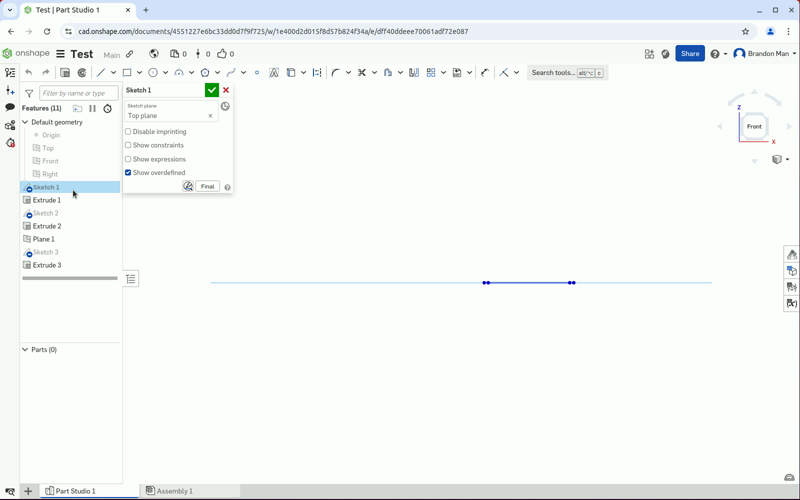
mouse_move(229, 92)
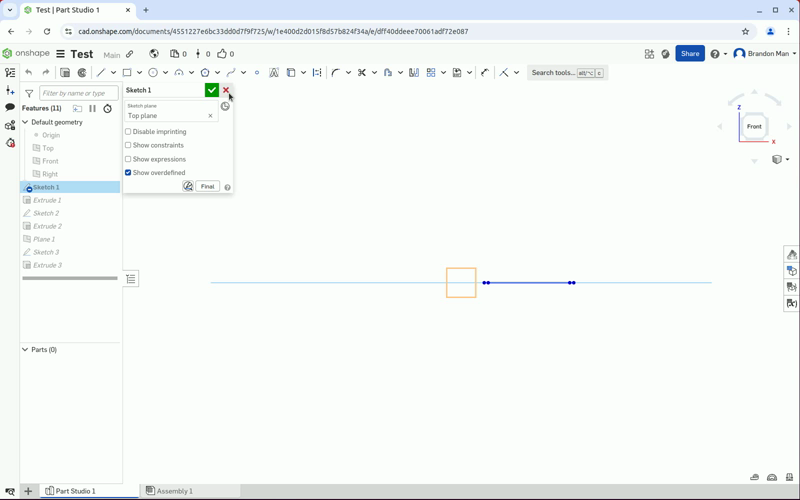
click(229, 92)
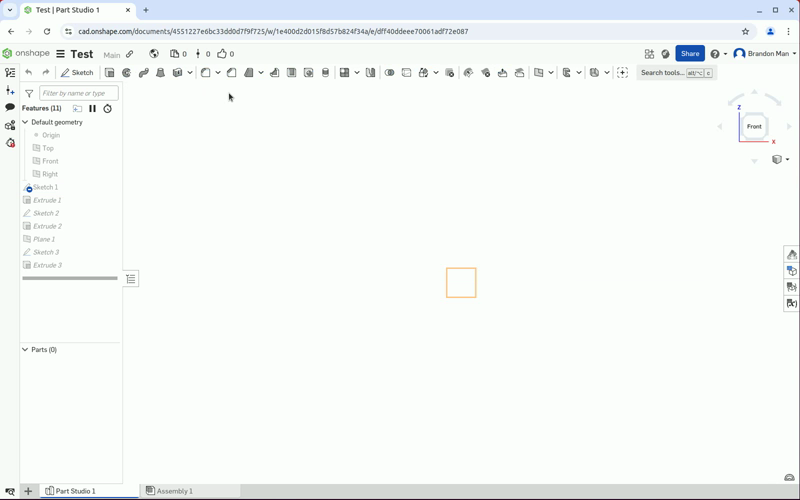
key(shift+s)
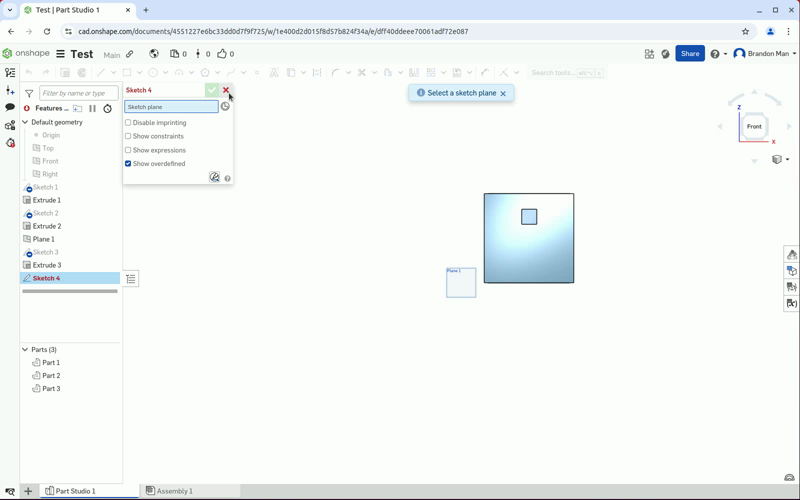
mouse_move(73, 241)
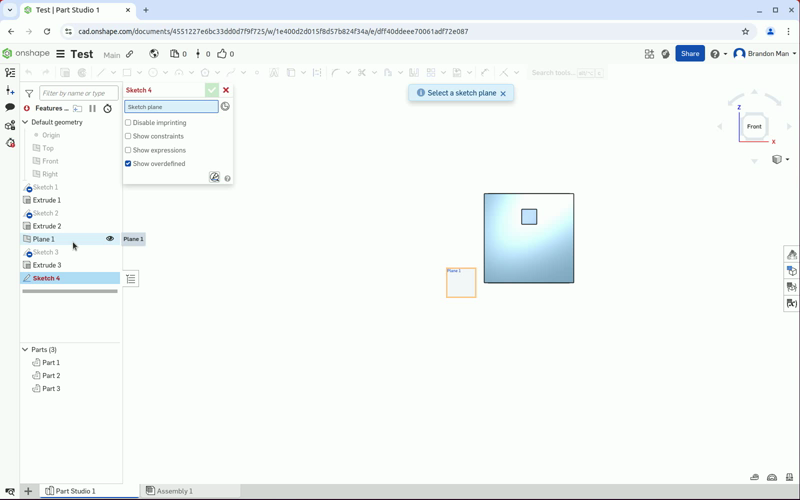
click(73, 241)
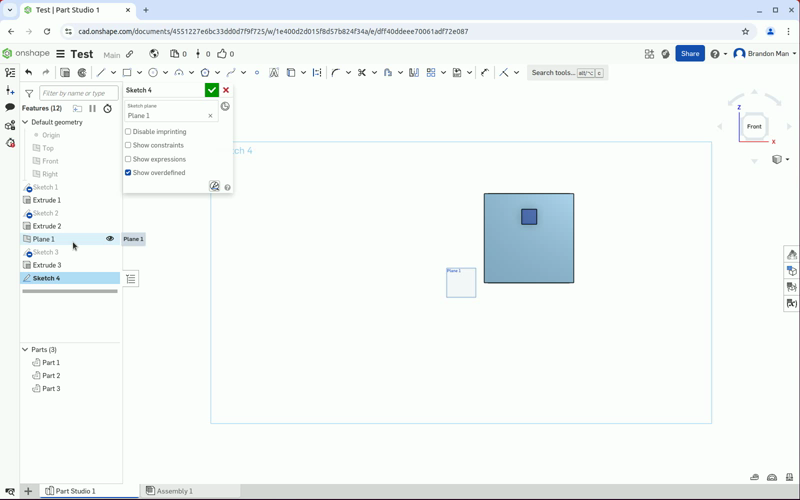
mouse_move(73, 352)
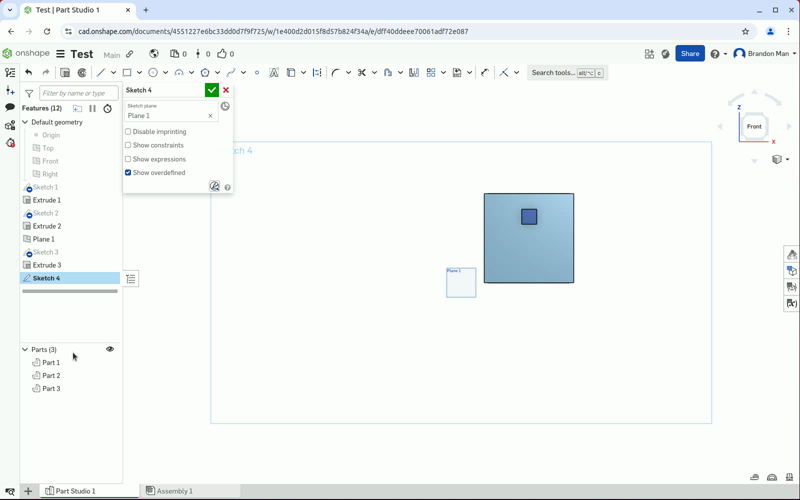
key(y)
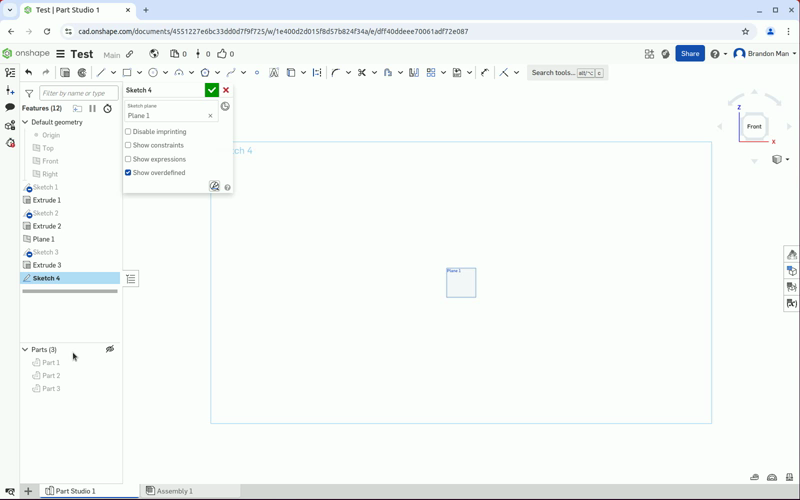
key(l)
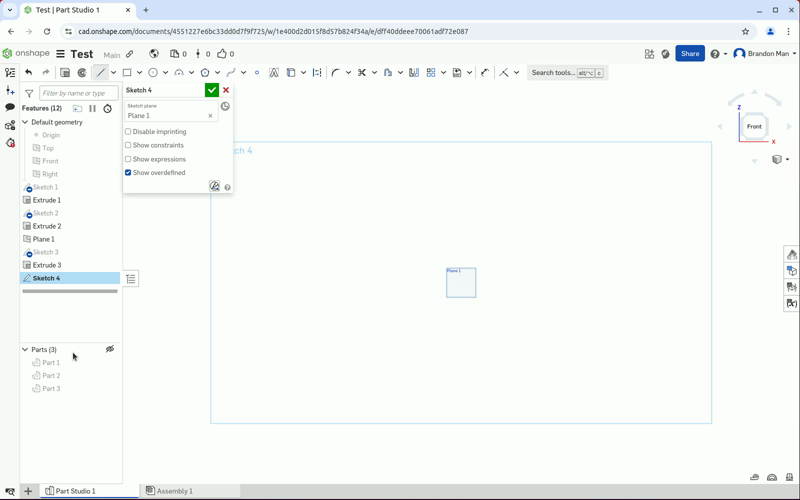
key_down(shift)
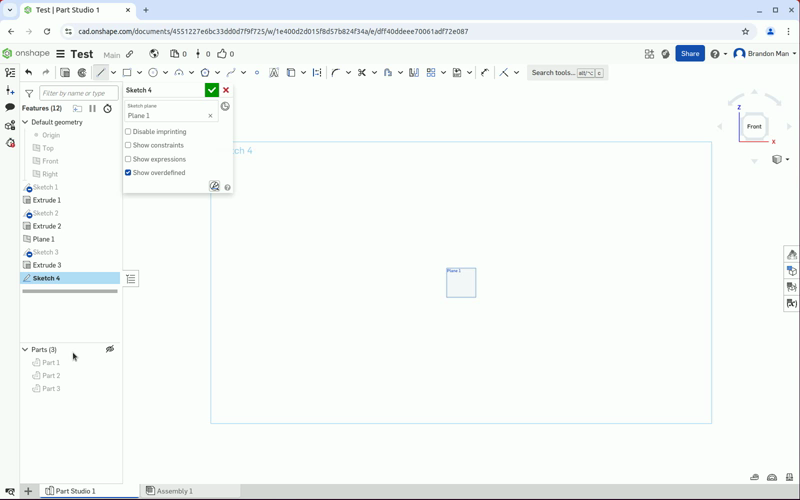
mouse_move(521, 271)
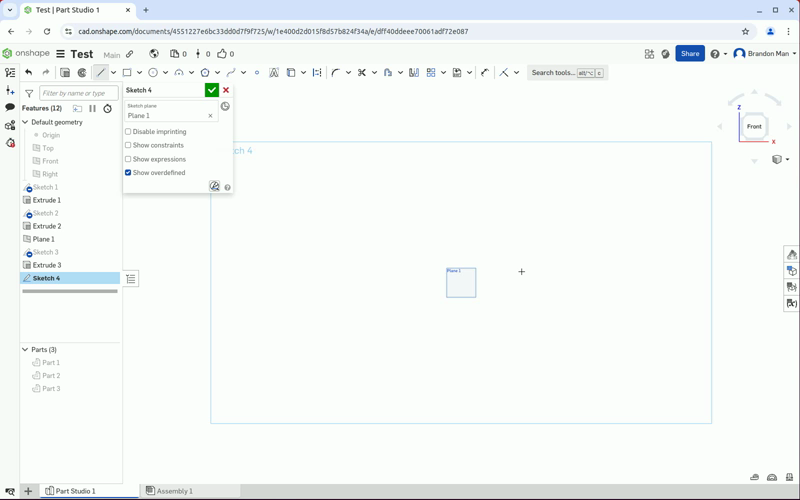
click(521, 271)
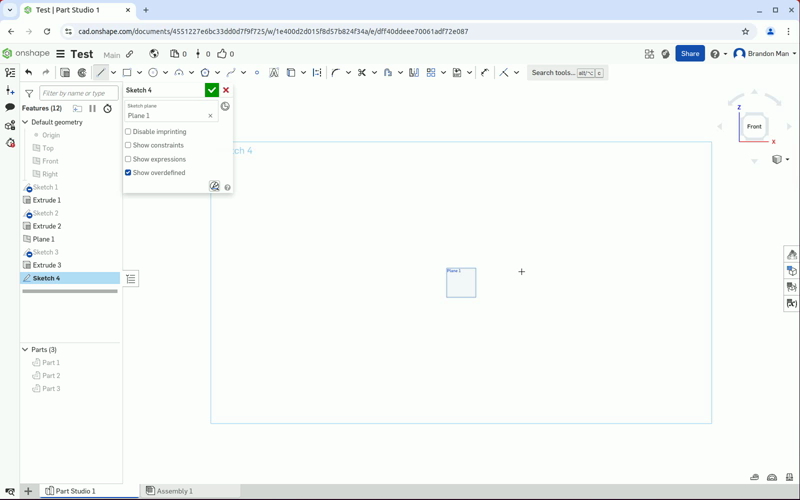
key_up(shift)
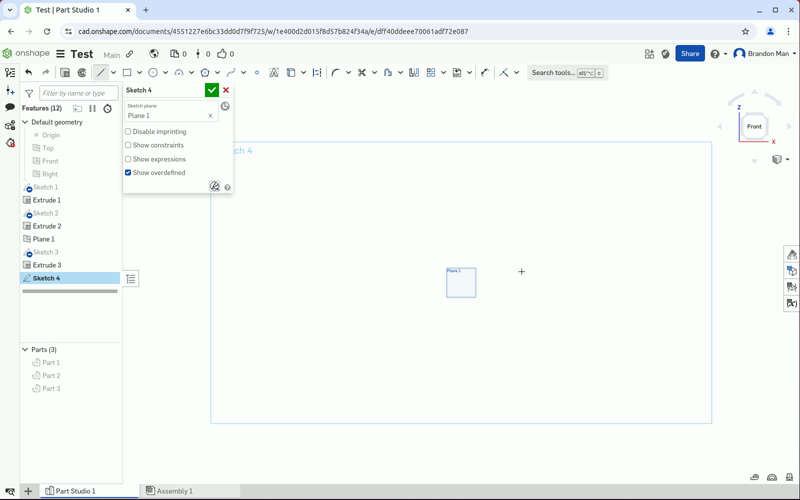
key_down(shift)
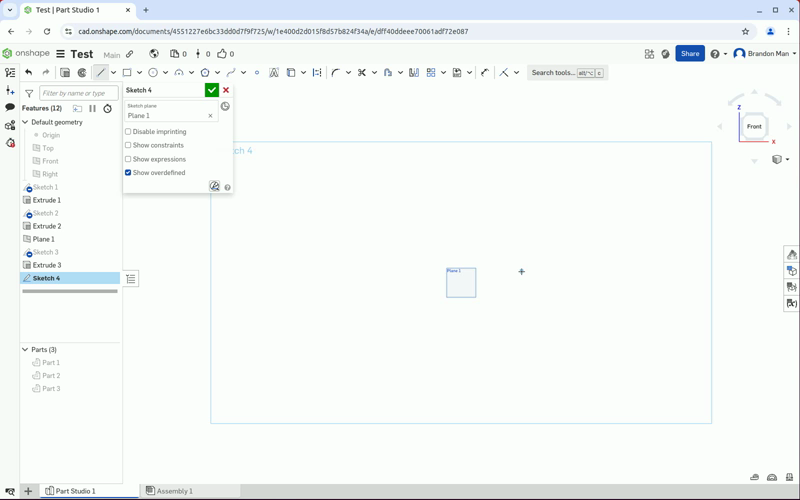
mouse_move(551, 271)
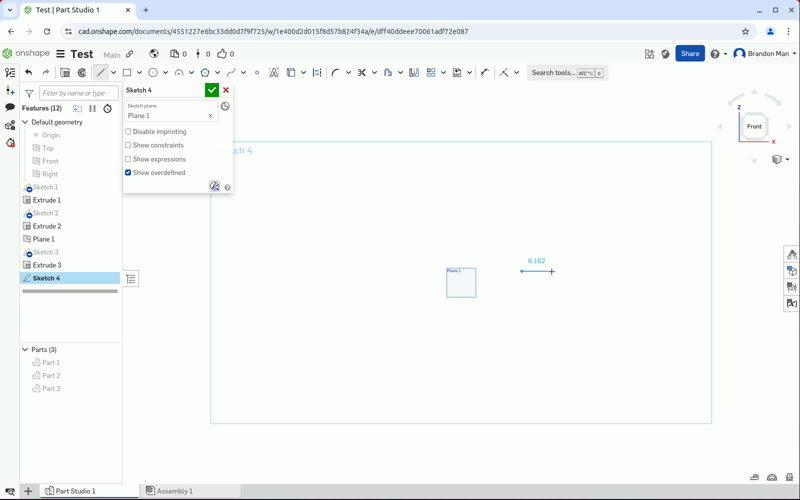
mouse_move(536, 271)
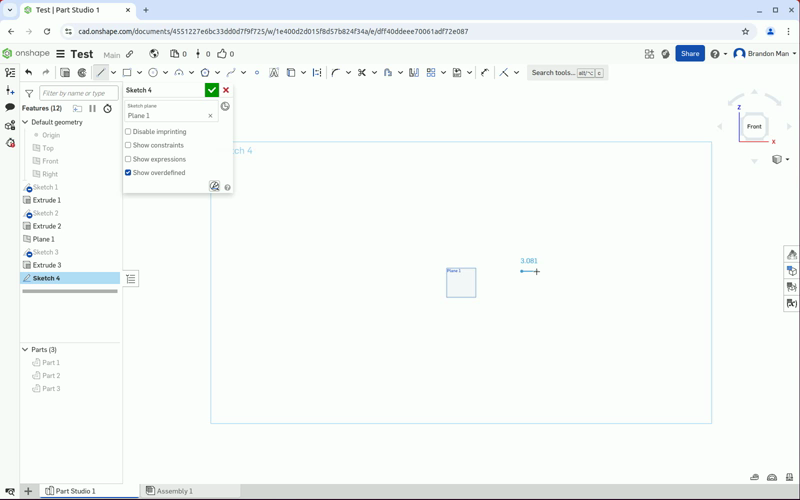
click(536, 271)
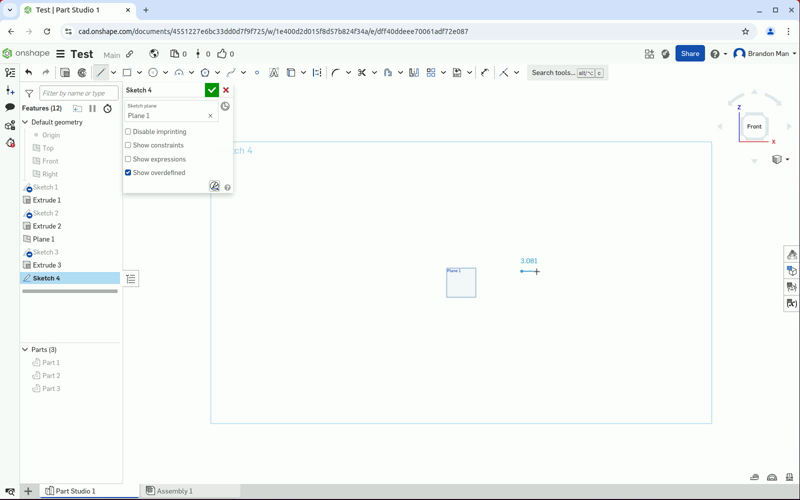
key_up(shift)
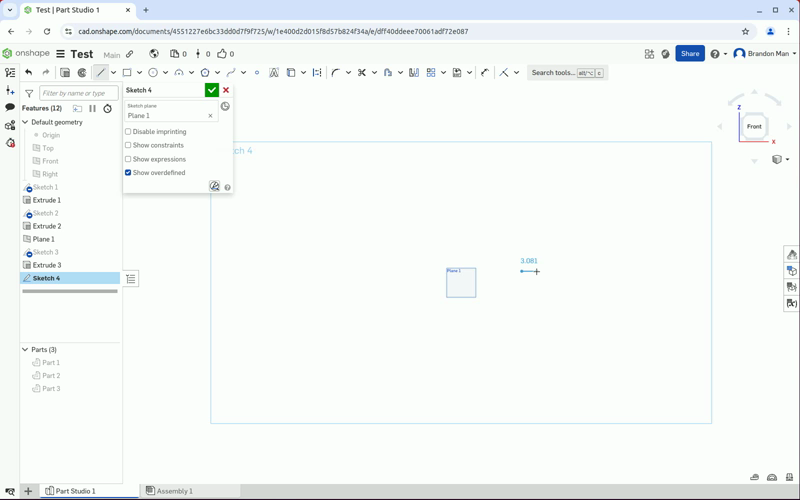
key_down(shift)
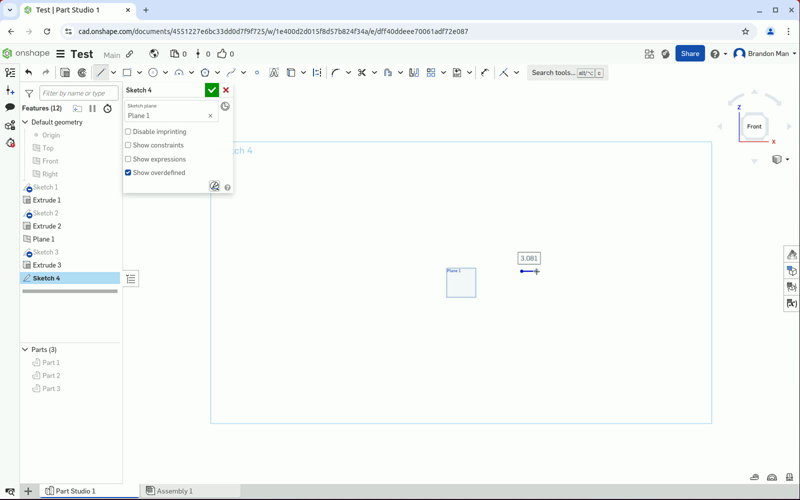
mouse_move(566, 271)
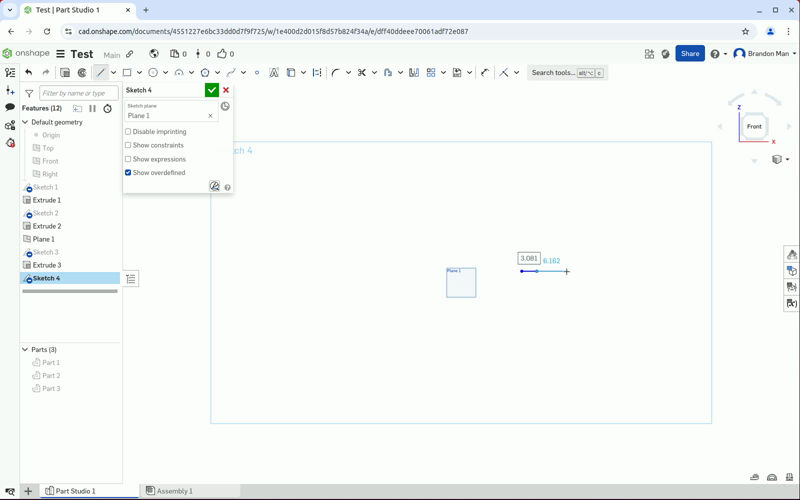
mouse_move(536, 256)
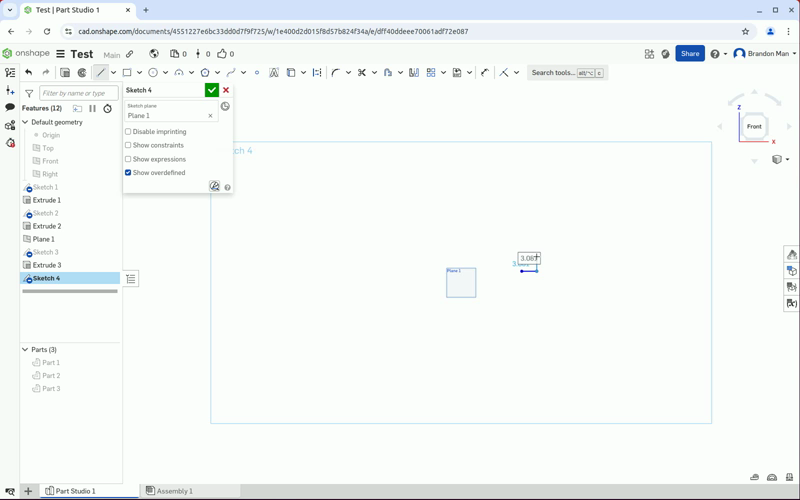
click(536, 256)
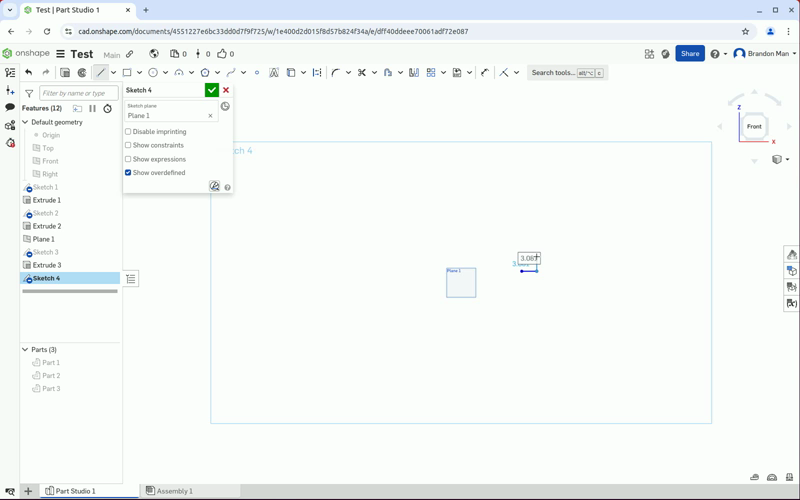
key_up(shift)
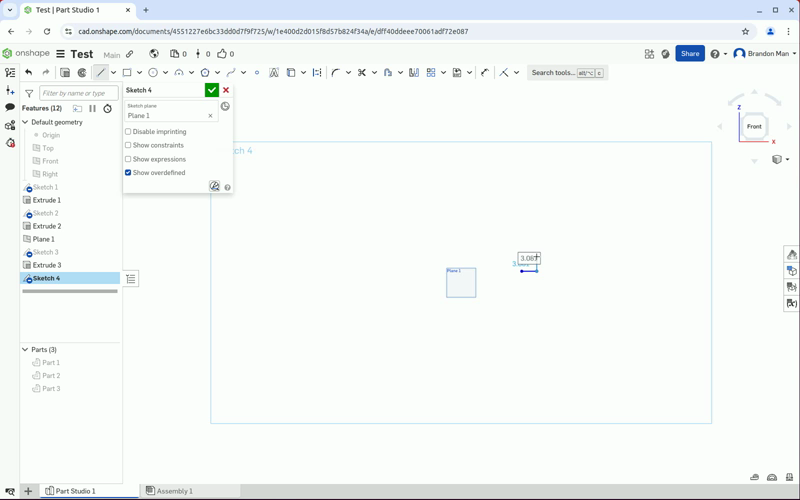
key_down(shift)
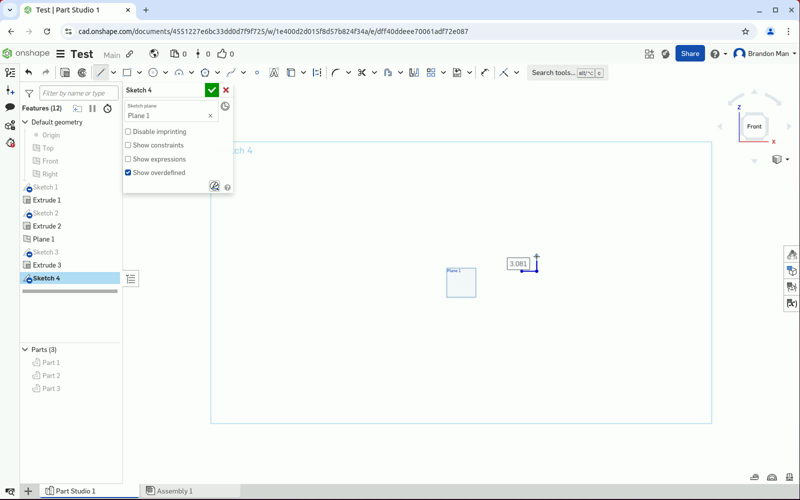
mouse_move(566, 256)
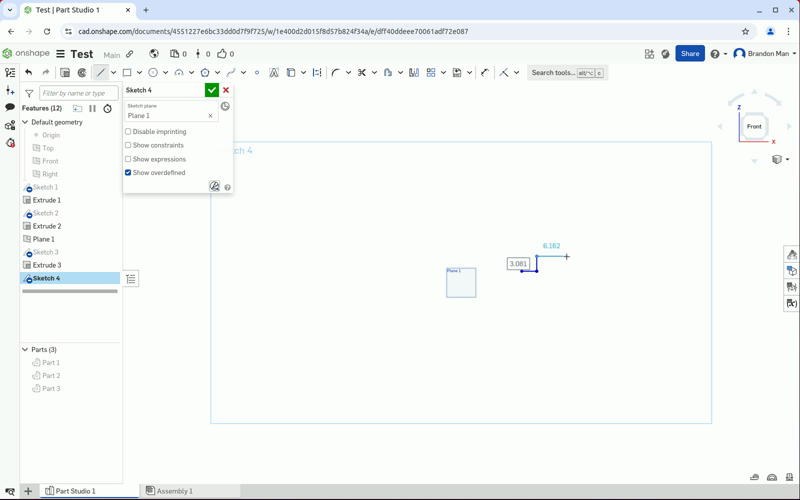
mouse_move(521, 256)
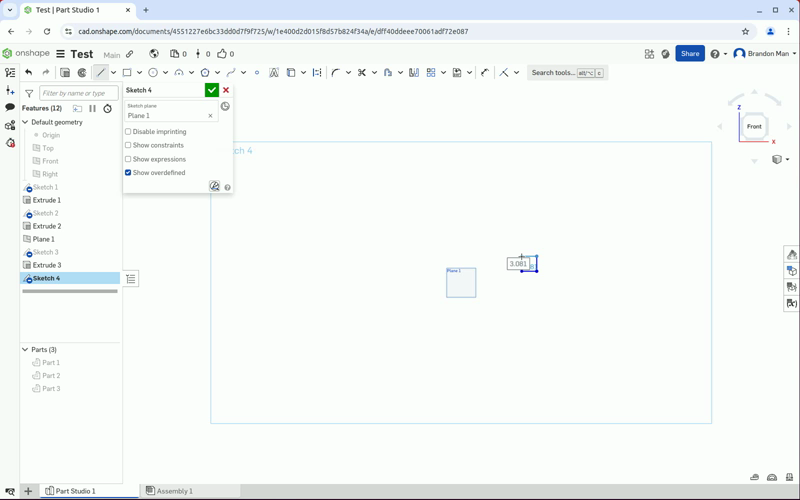
click(521, 256)
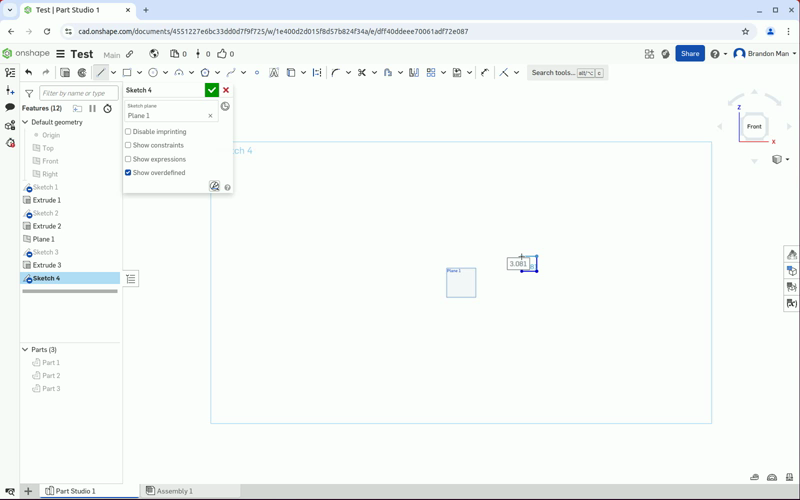
key_up(shift)
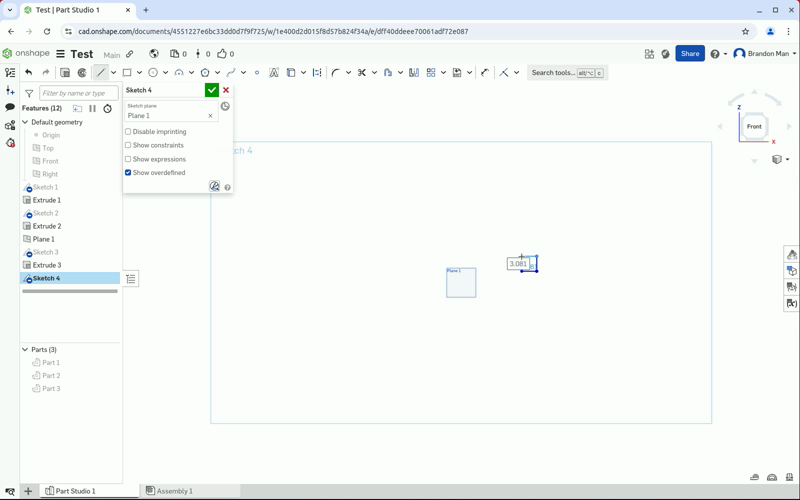
mouse_move(551, 256)
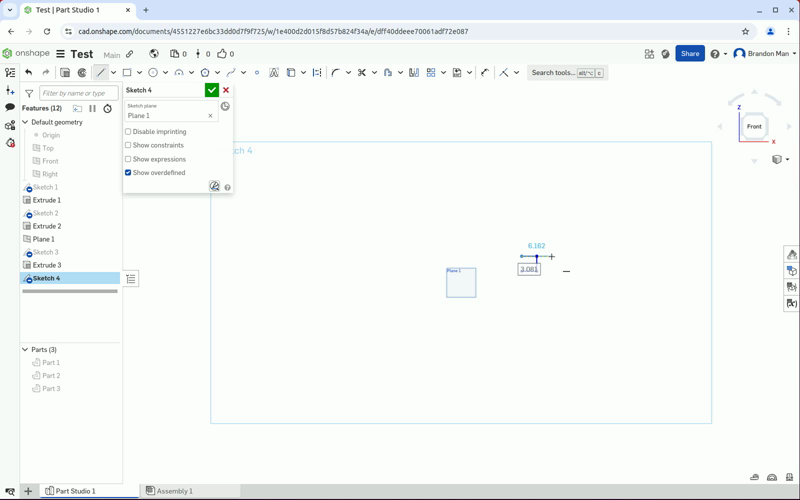
key_down(shift)
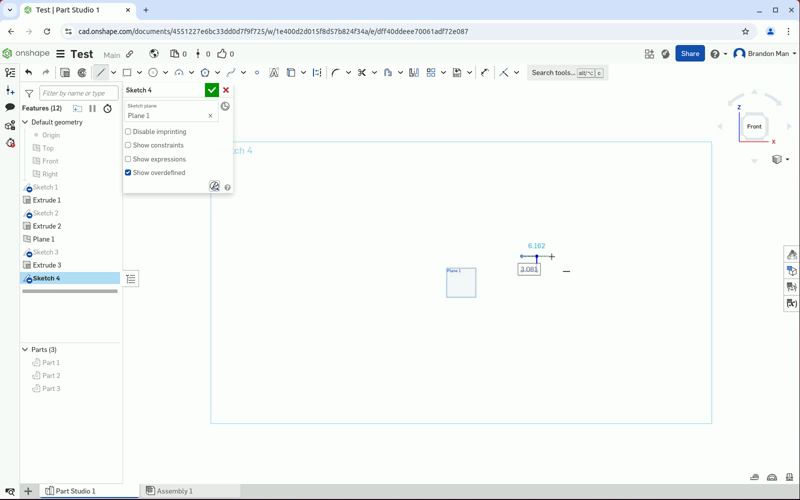
mouse_move(521, 271)
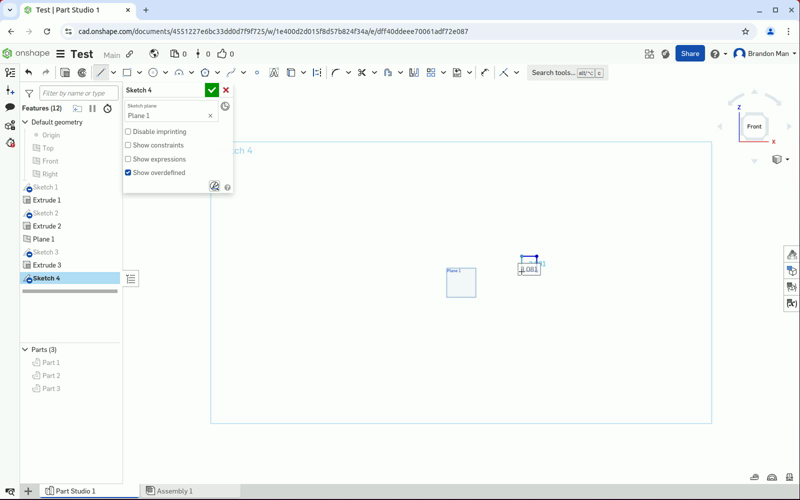
key_up(shift)
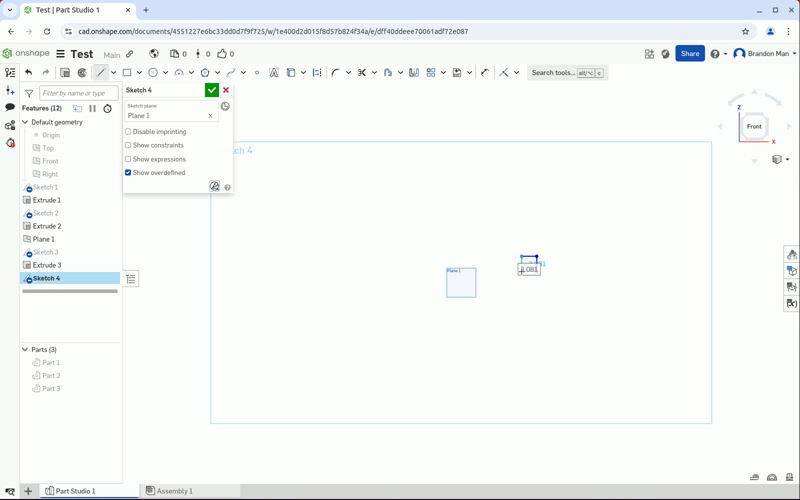
click(521, 271)
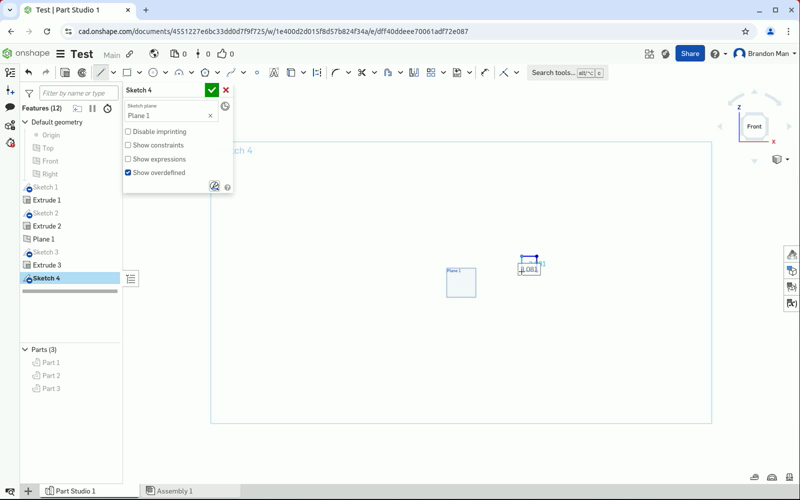
key(esc)
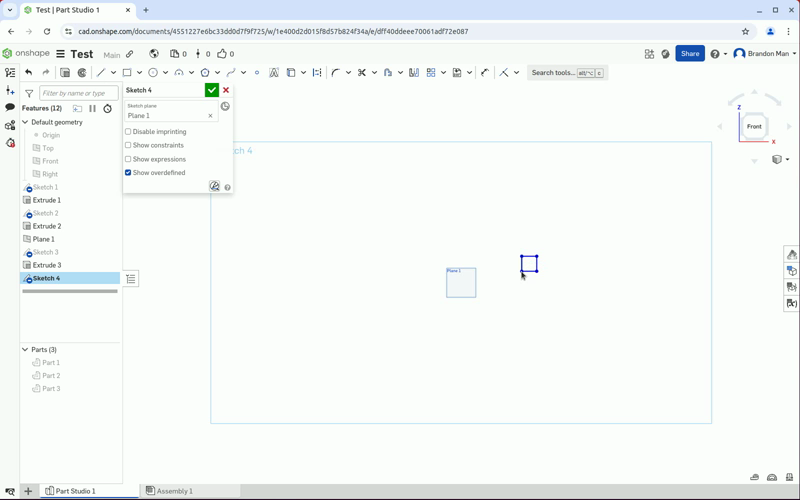
mouse_move(530, 267)
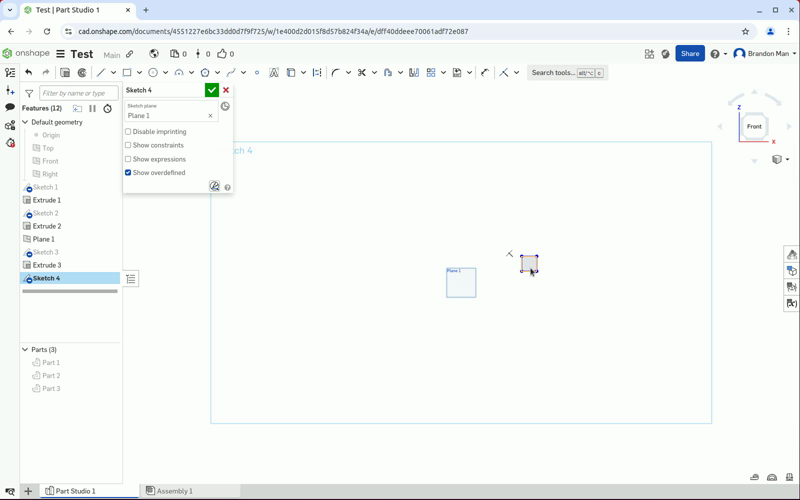
scroll(6)
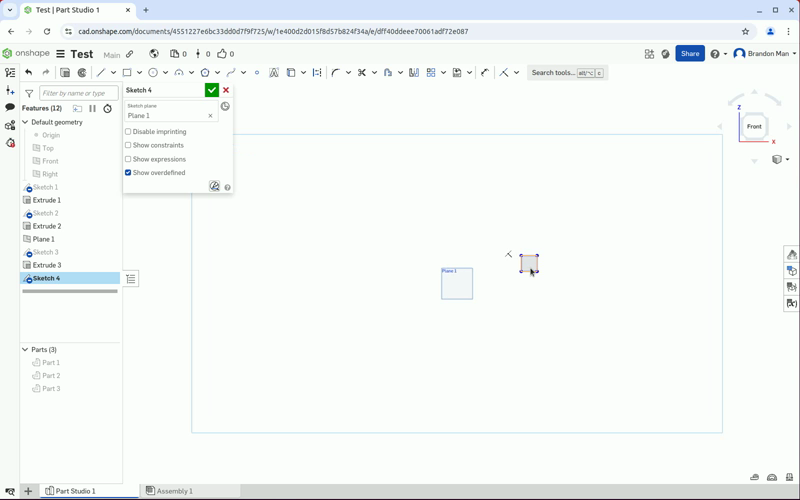
scroll(6)
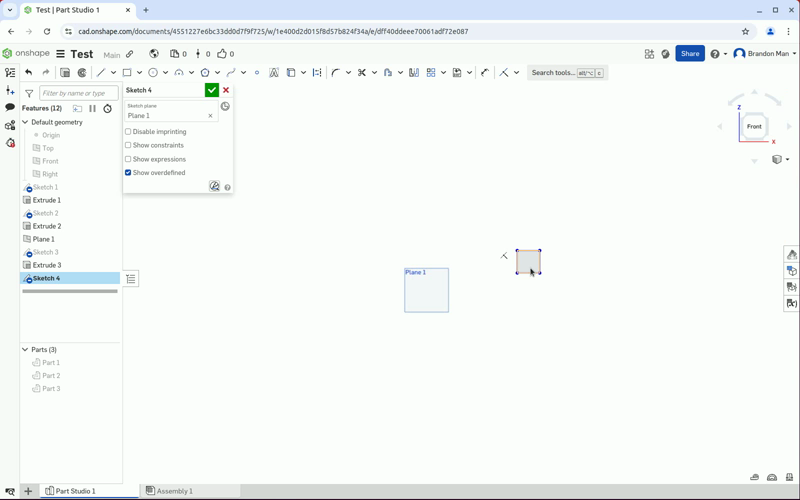
scroll(6)
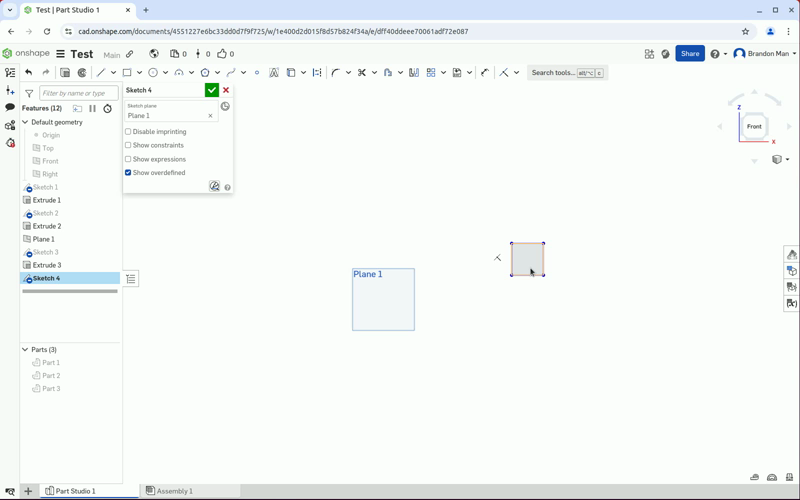
scroll(6)
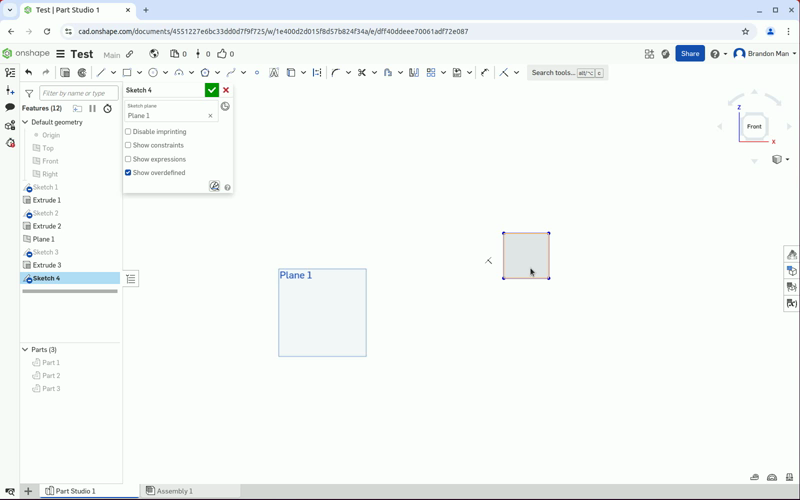
scroll(6)
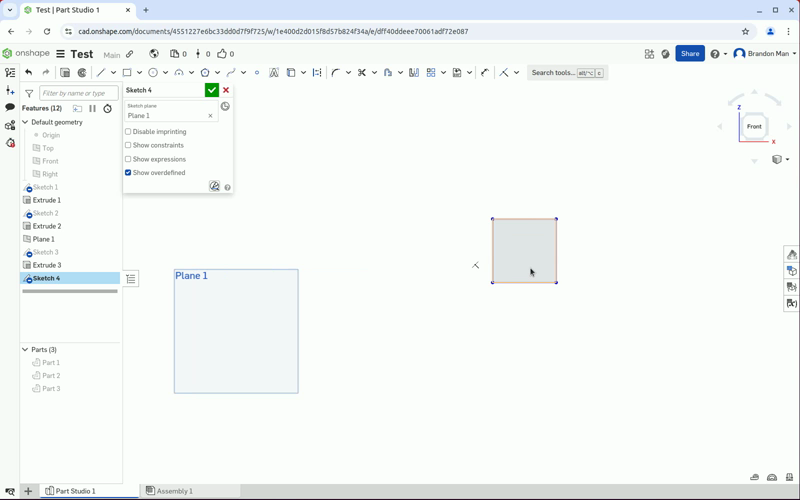
scroll(6)
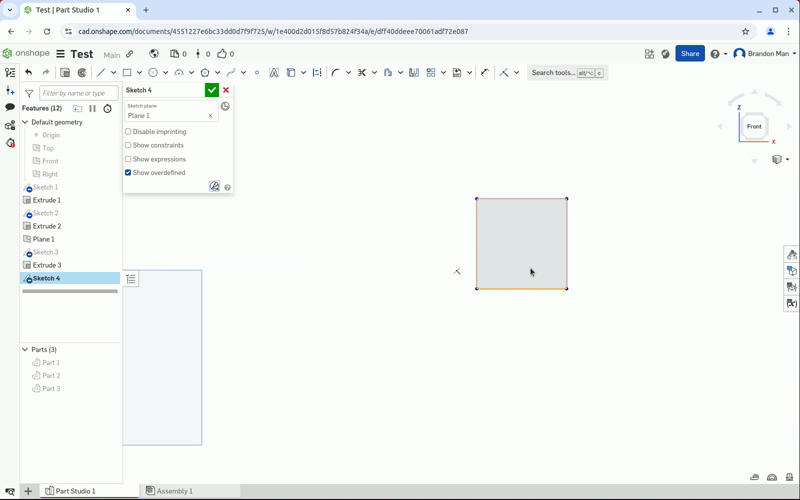
scroll(6)
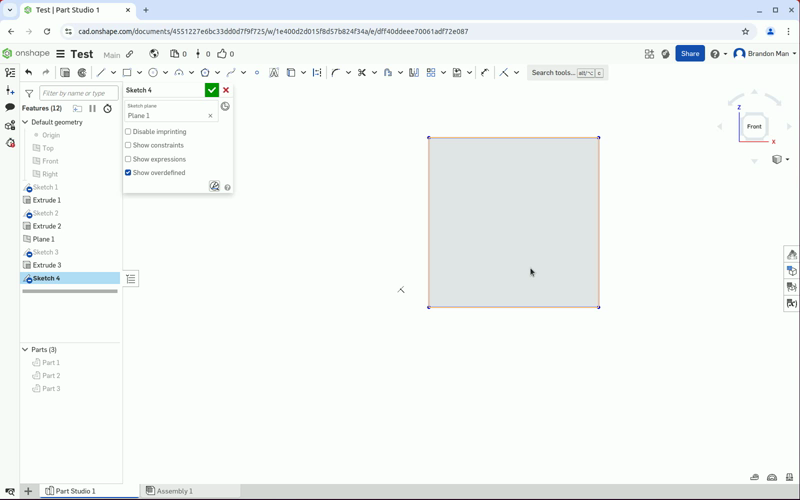
click(530, 267)
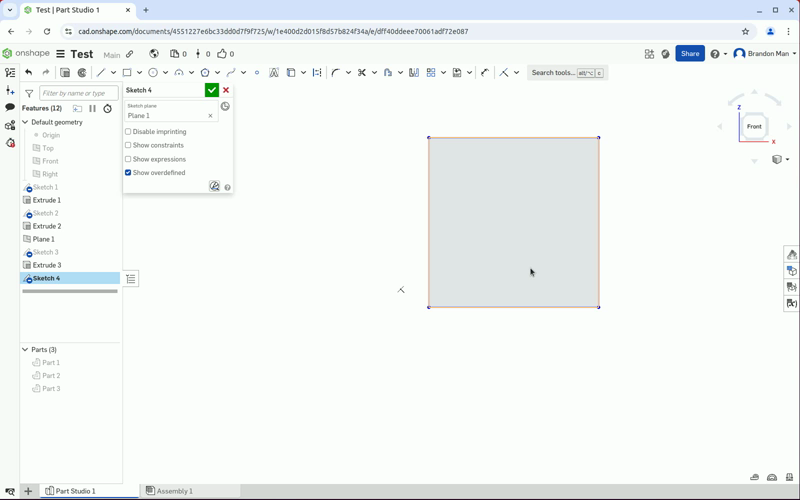
scroll(-6)
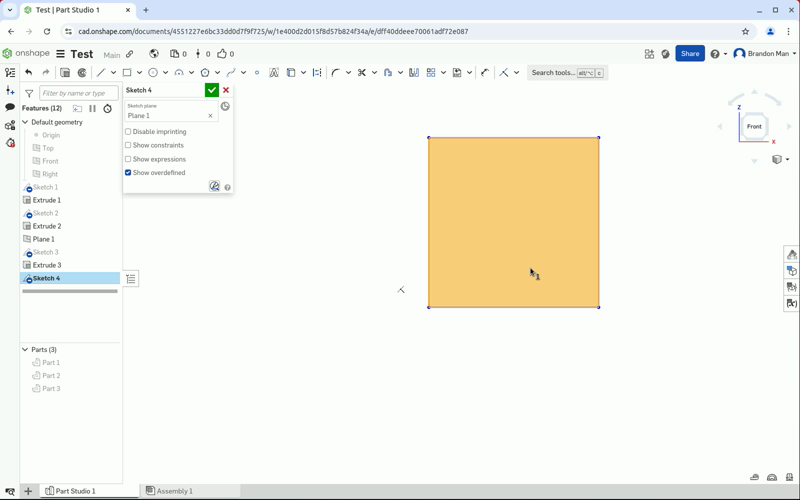
scroll(-6)
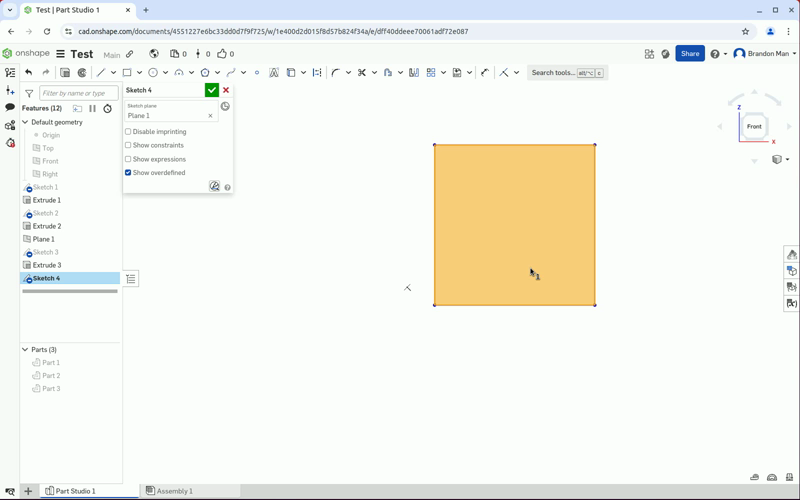
scroll(-6)
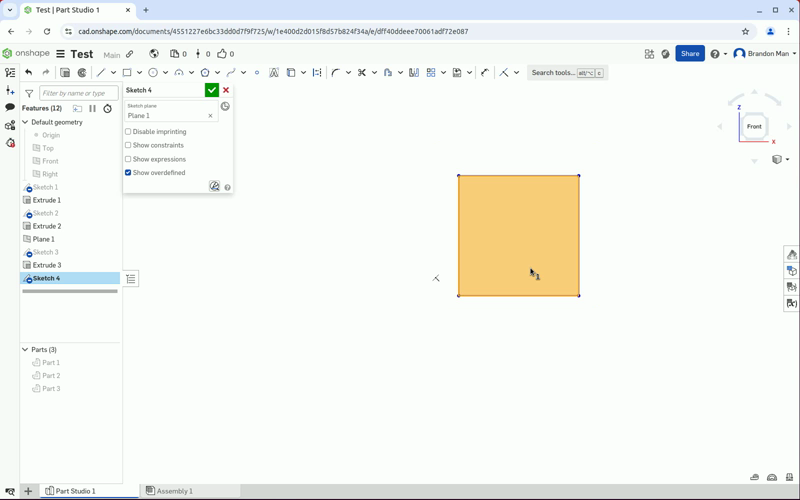
scroll(-6)
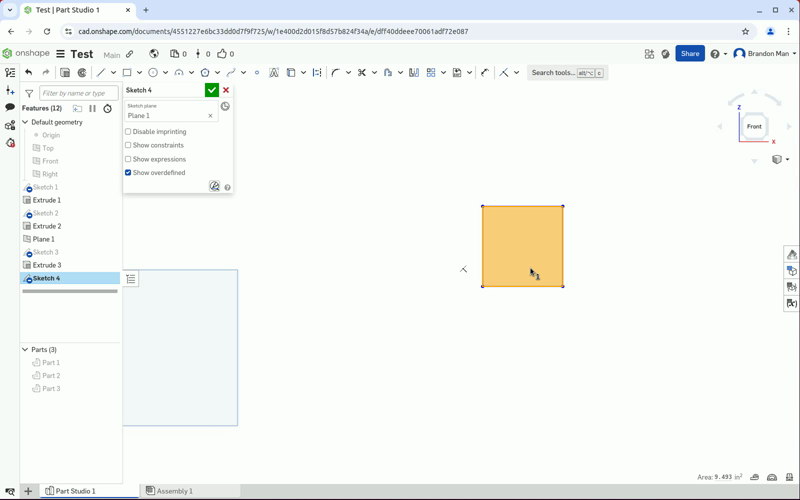
scroll(-6)
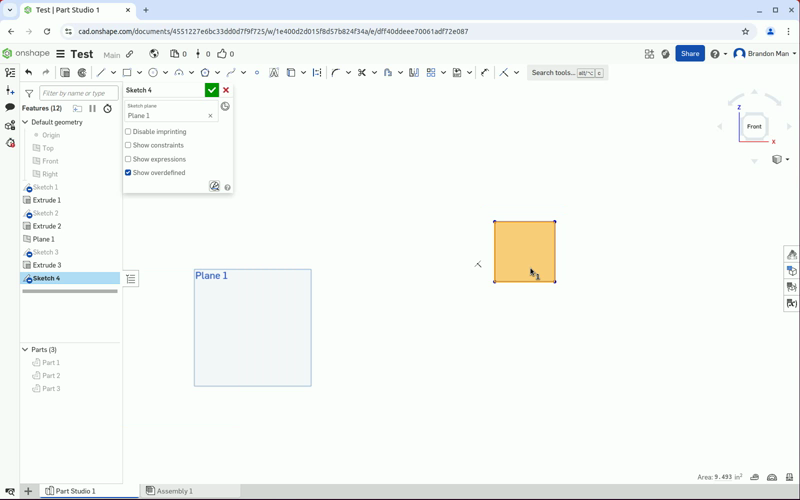
scroll(-6)
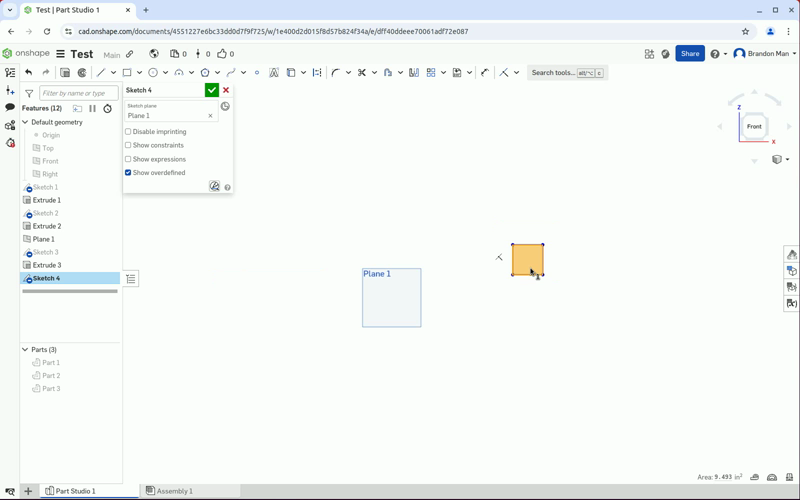
scroll(-6)
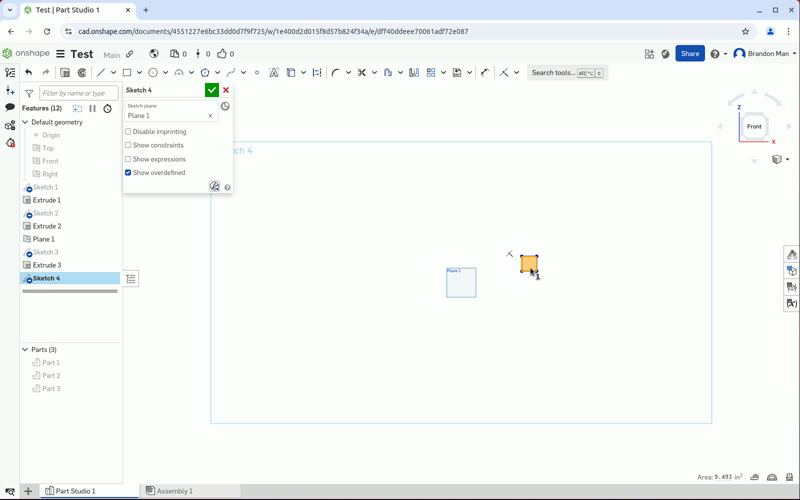
mouse_move(73, 352)
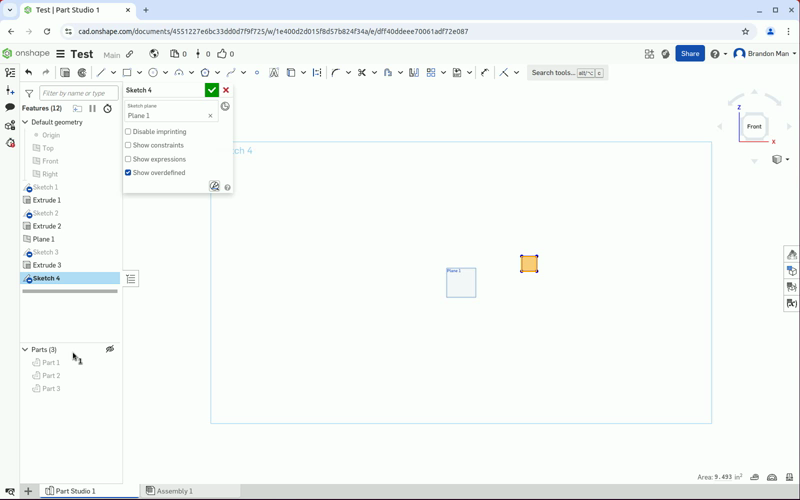
key(shift+y)
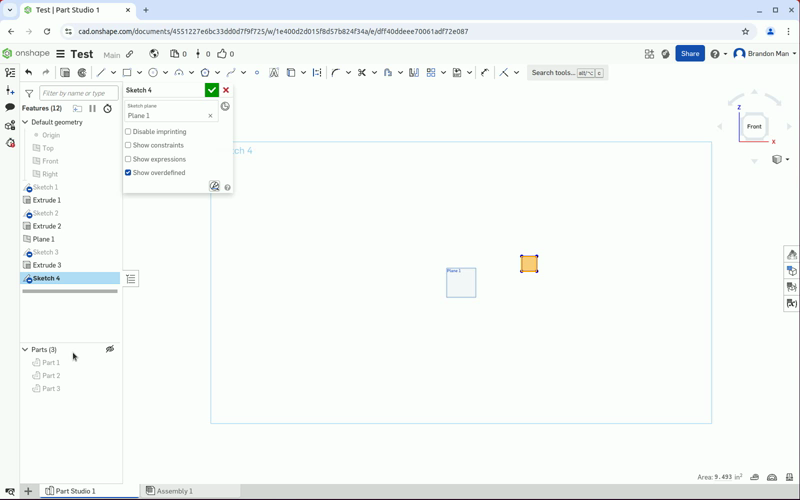
key(shift+e)
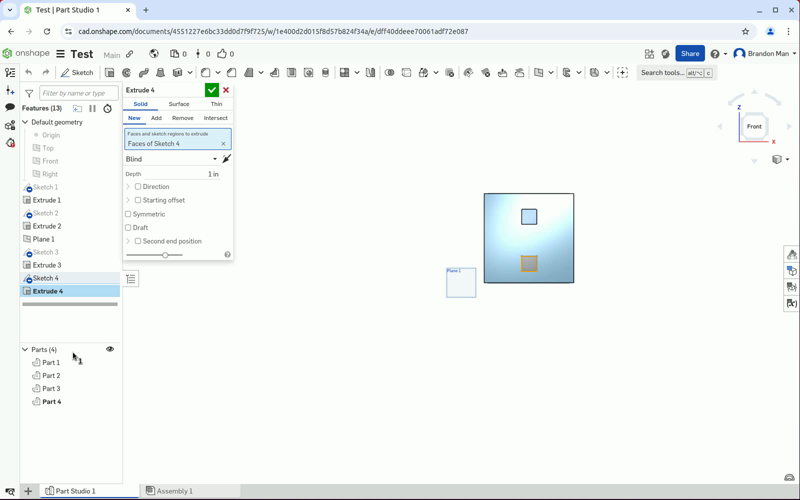
mouse_move(143, 106)
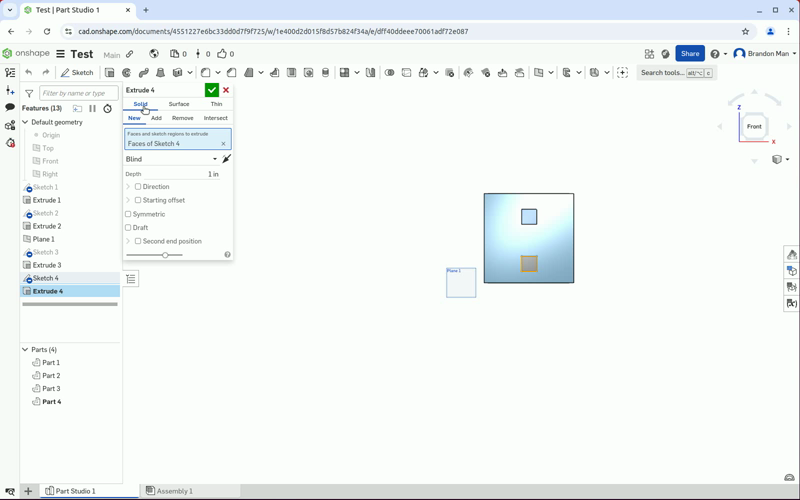
click(143, 106)
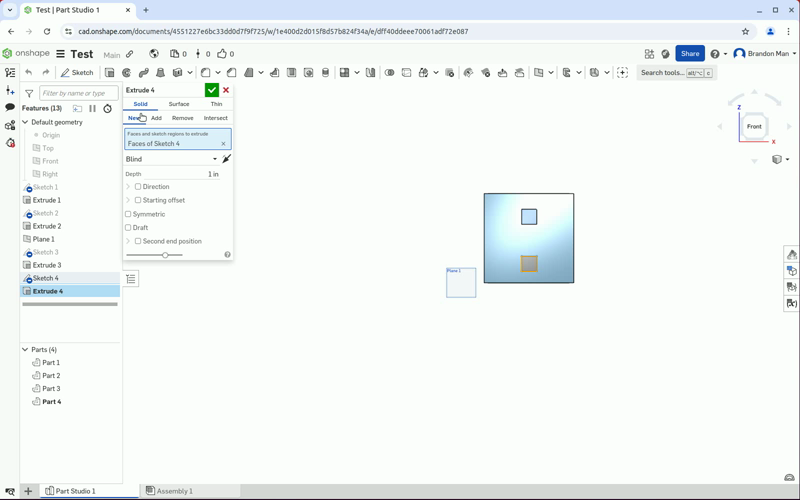
mouse_move(137, 120)
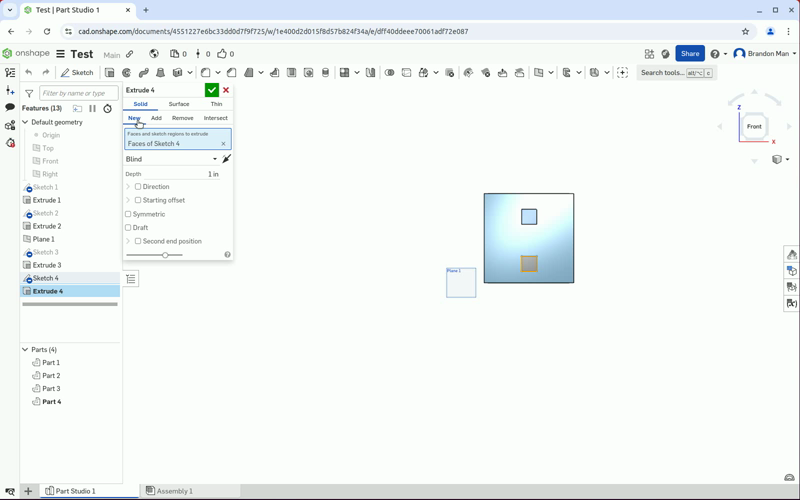
click(137, 120)
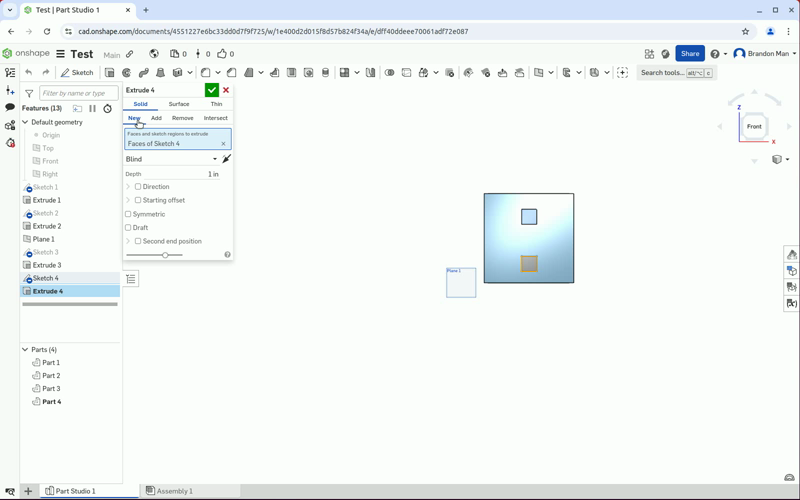
key(tab, 4)
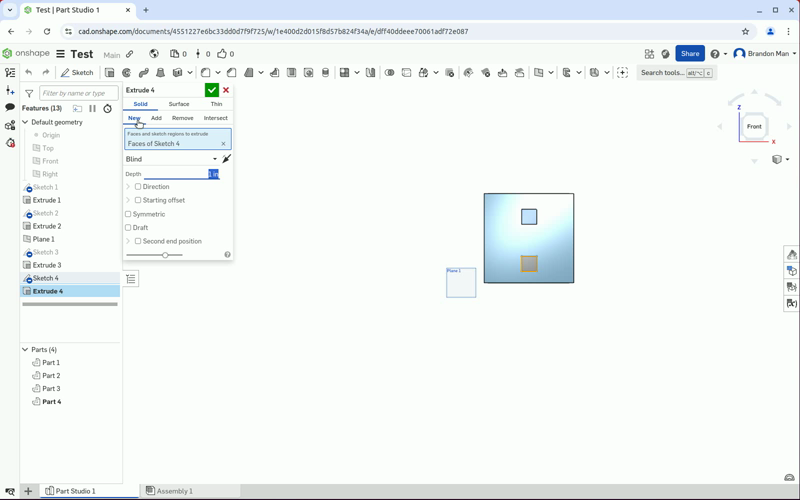
text(5.777)
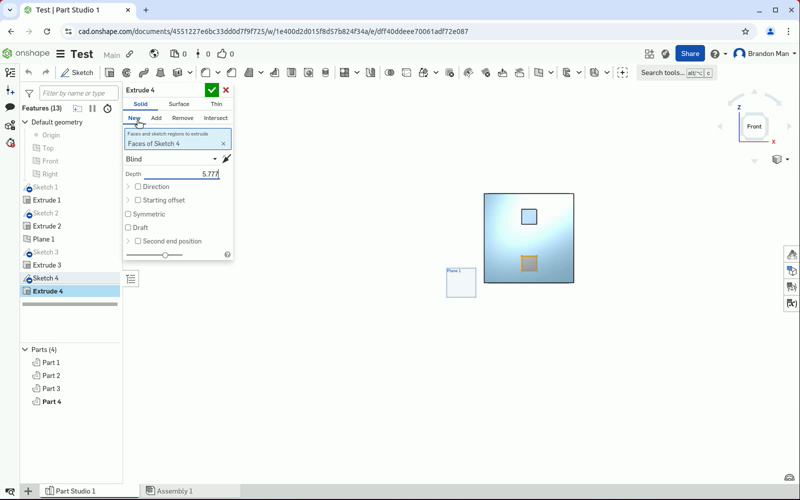
key(enter)
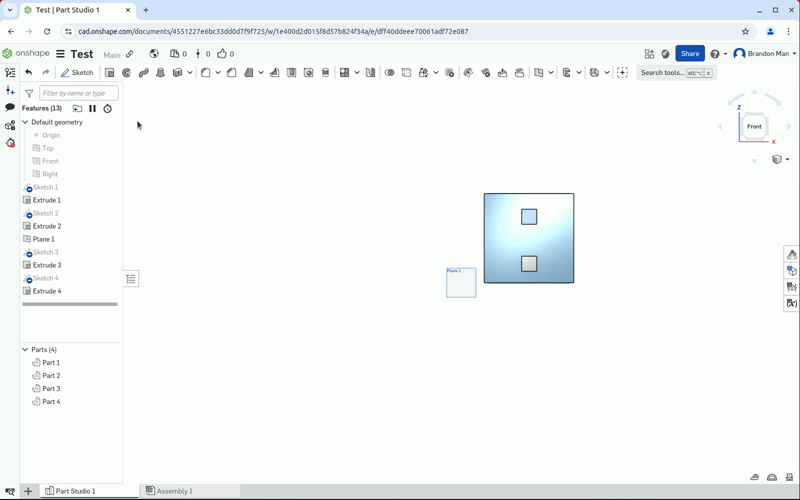
key(shift+h)
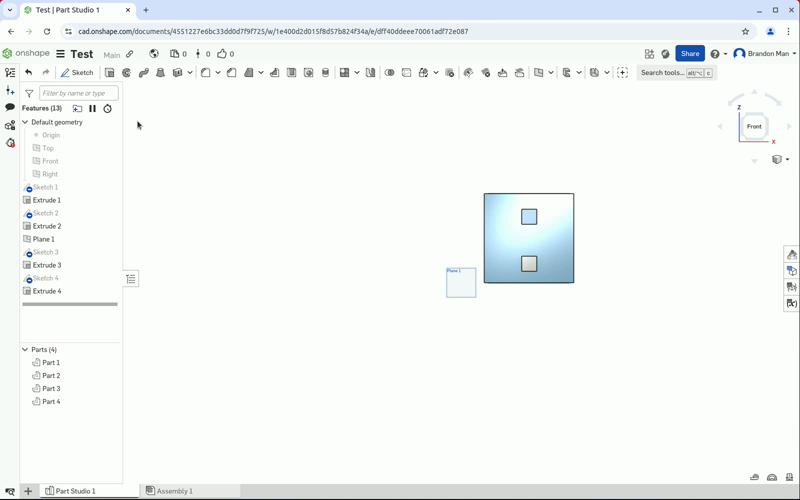
key(shift+h)
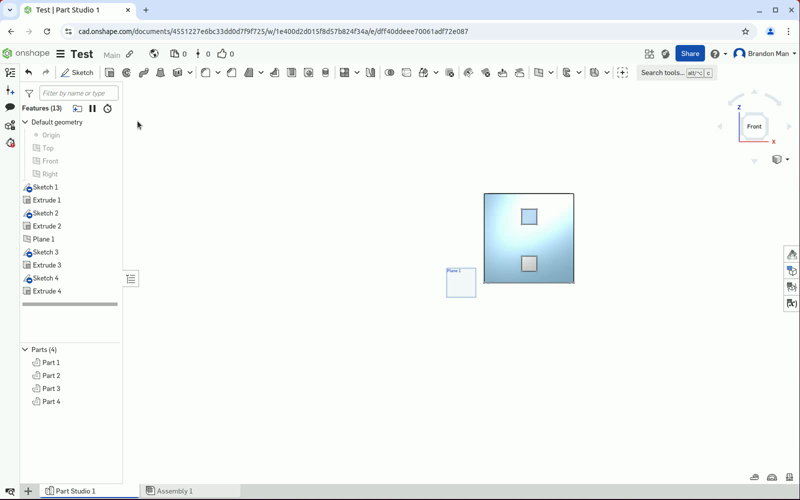
key(shift+7)
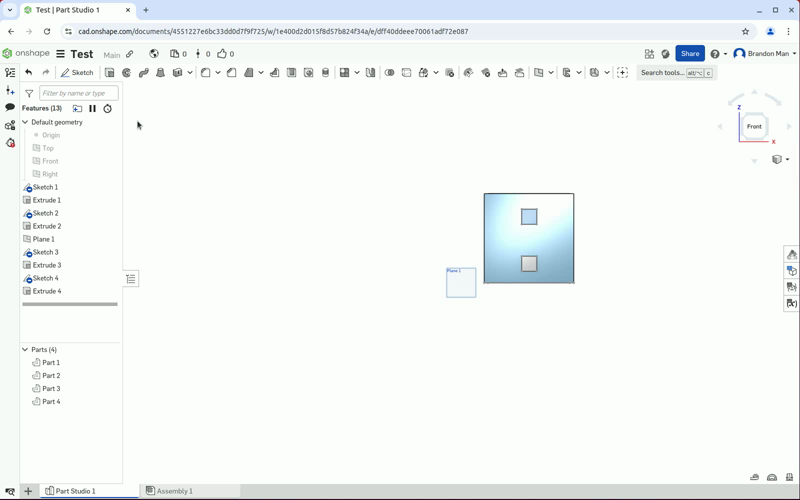
key(left, 2)
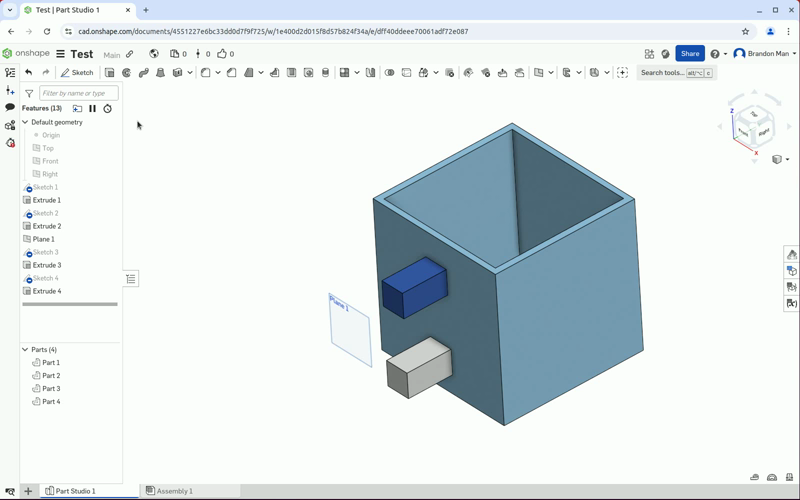
key(down, 2)
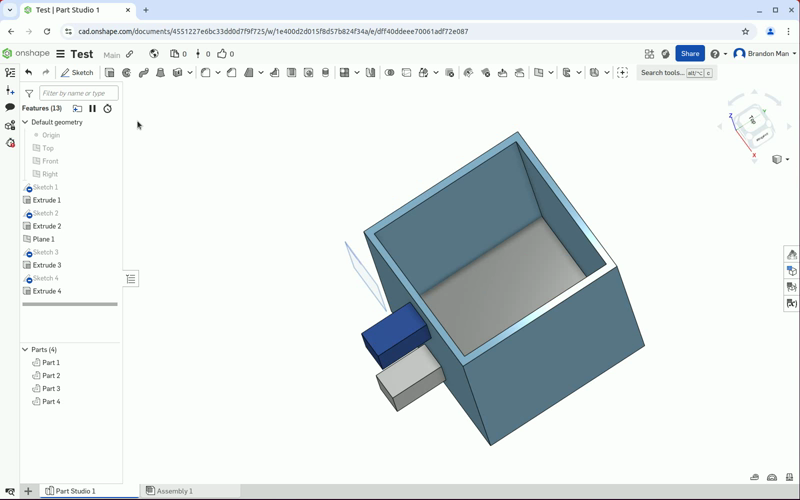
key(up, 2)
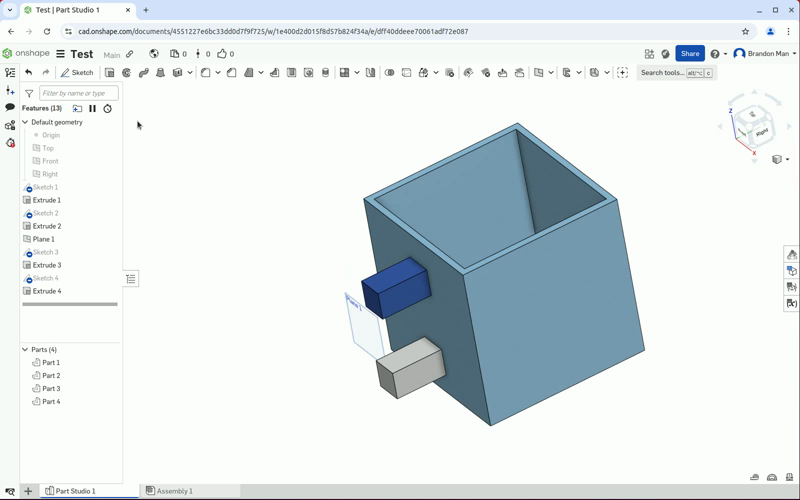
key(right, 2)
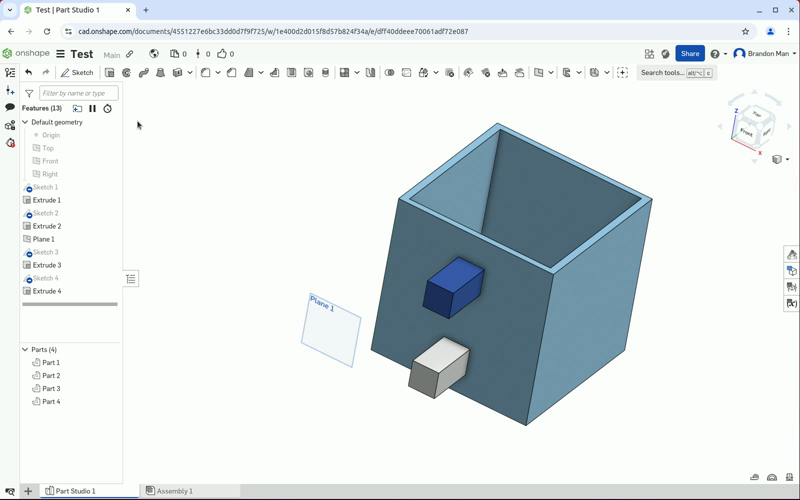
mouse_move(73, 189)
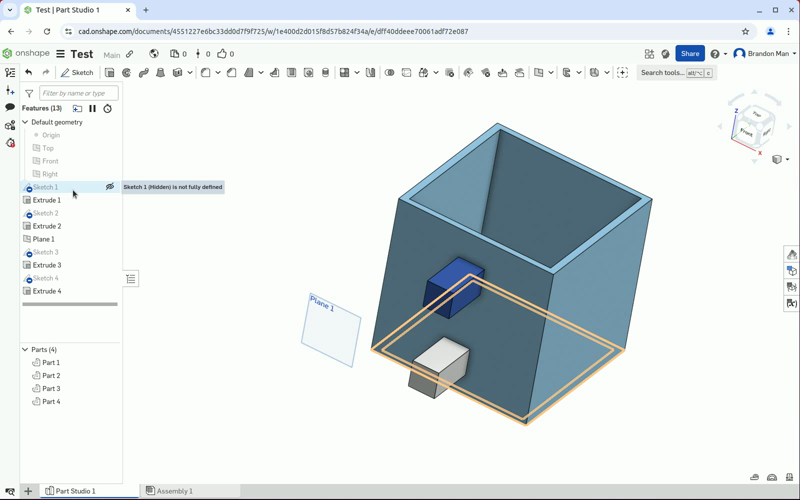
click(73, 189)